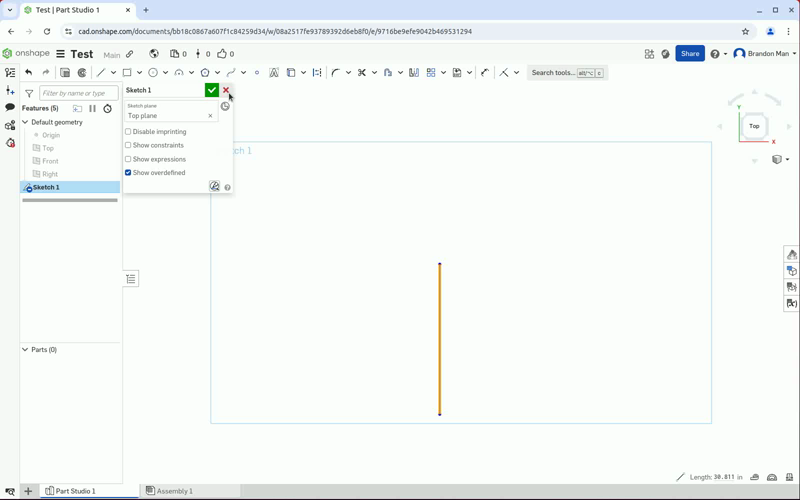
key(shift+h)
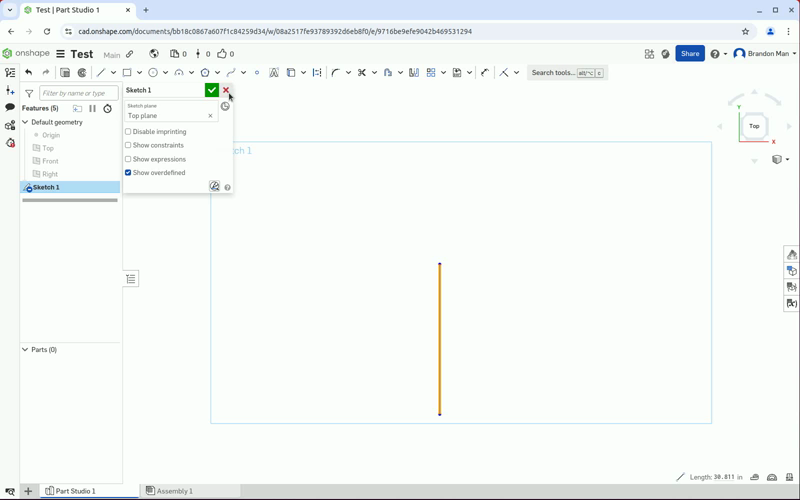
key(shift+s)
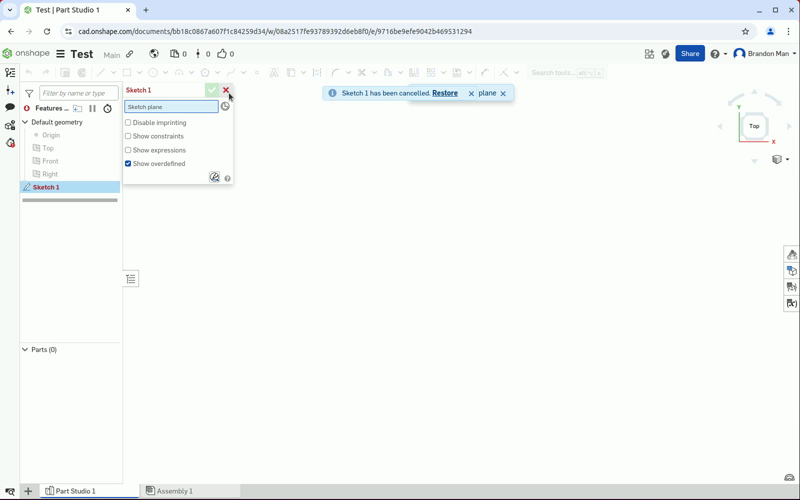
mouse_move(73, 150)
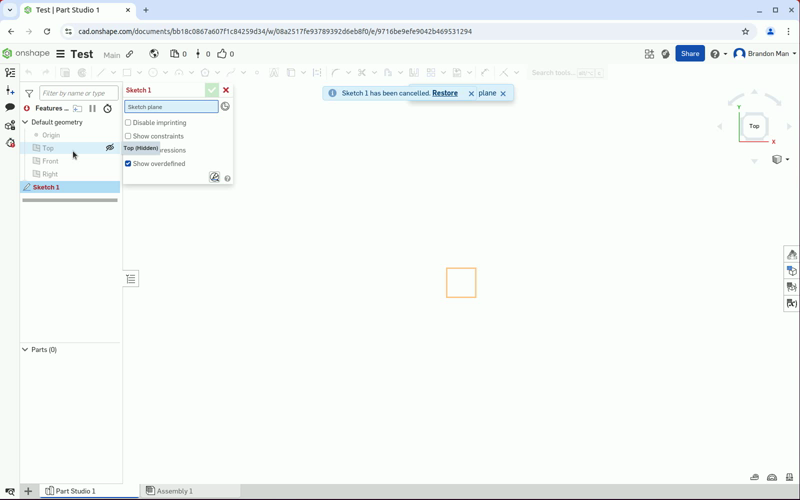
click(73, 150)
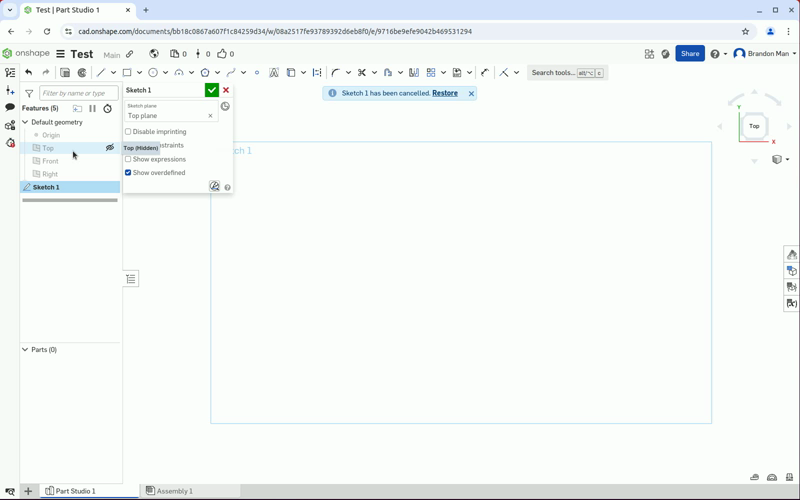
mouse_move(73, 352)
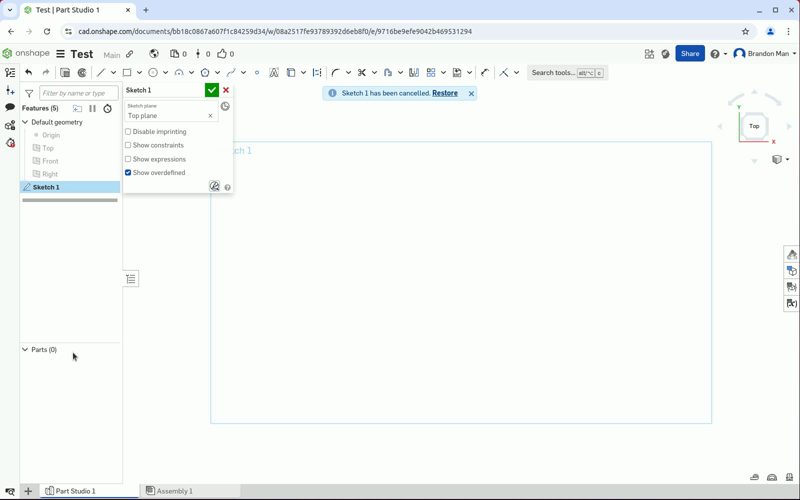
key(y)
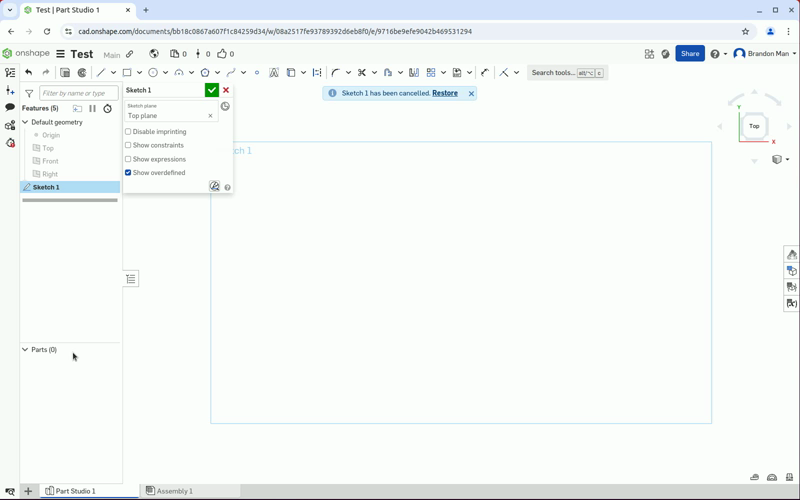
key(l)
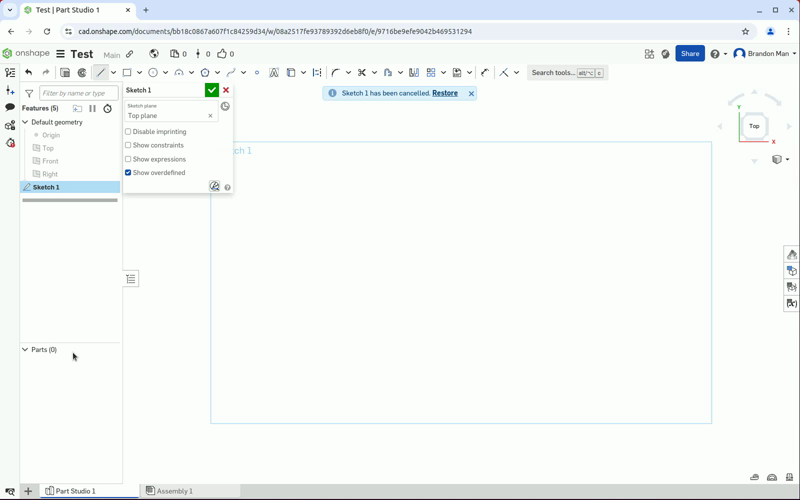
key_down(shift)
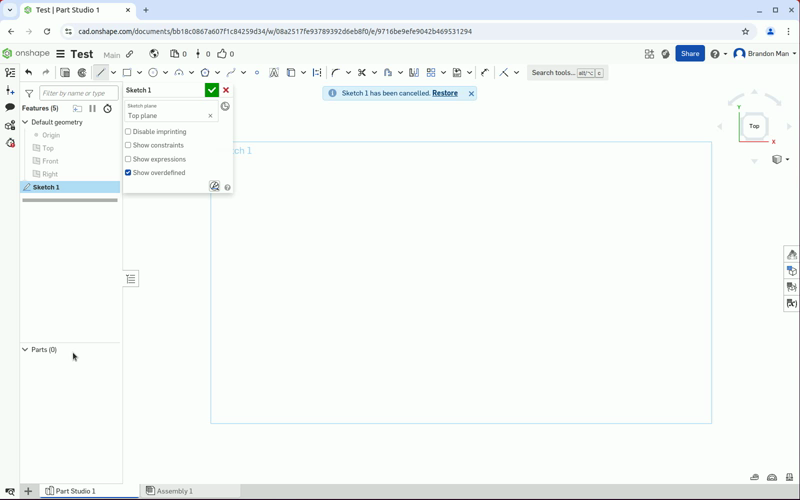
mouse_move(348, 354)
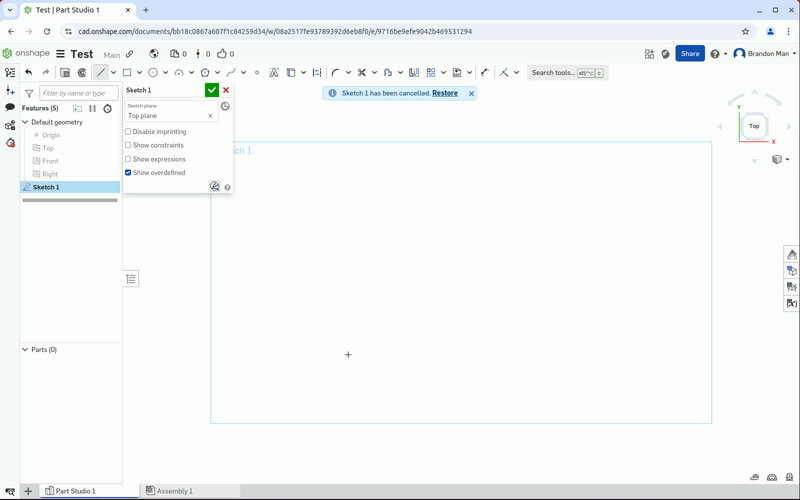
click(348, 354)
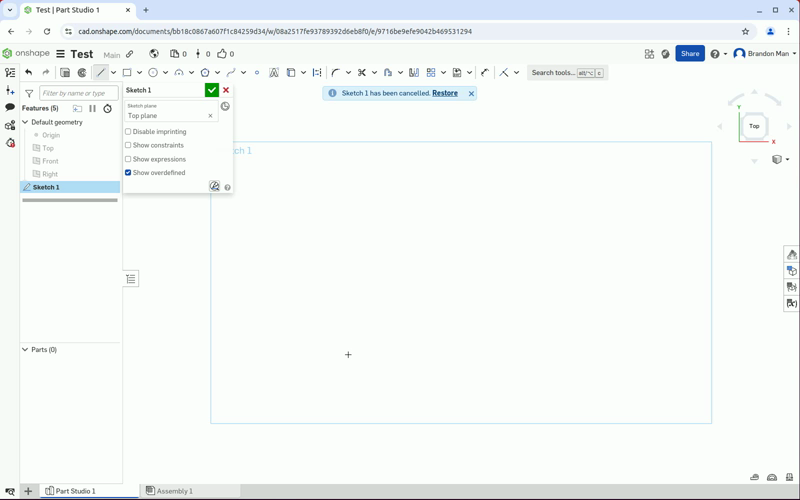
key_up(shift)
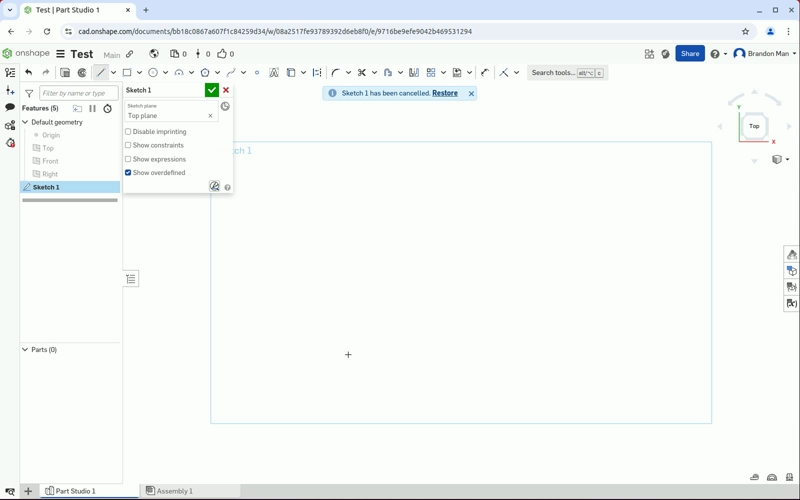
key_down(shift)
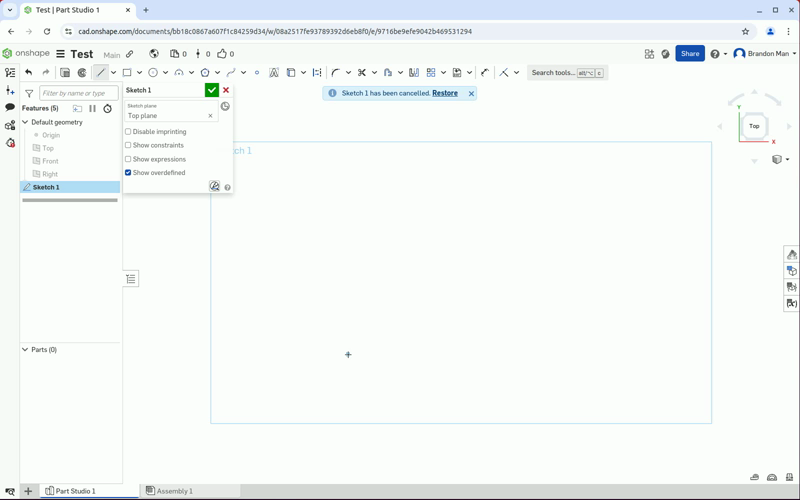
mouse_move(378, 354)
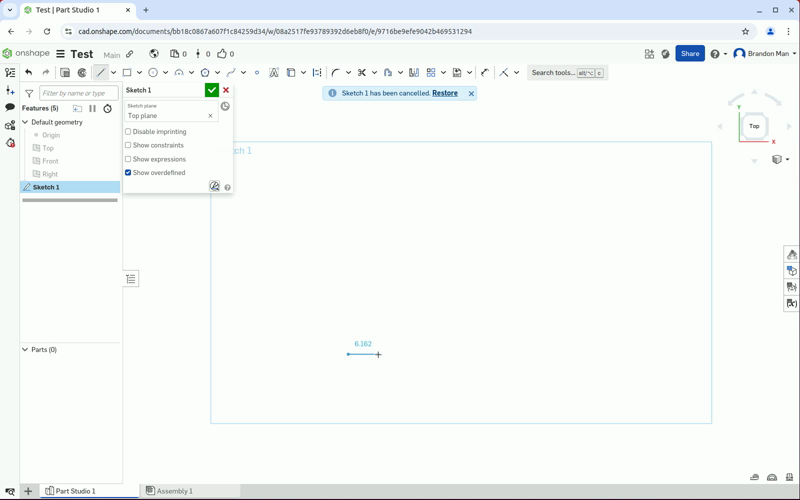
mouse_move(404, 354)
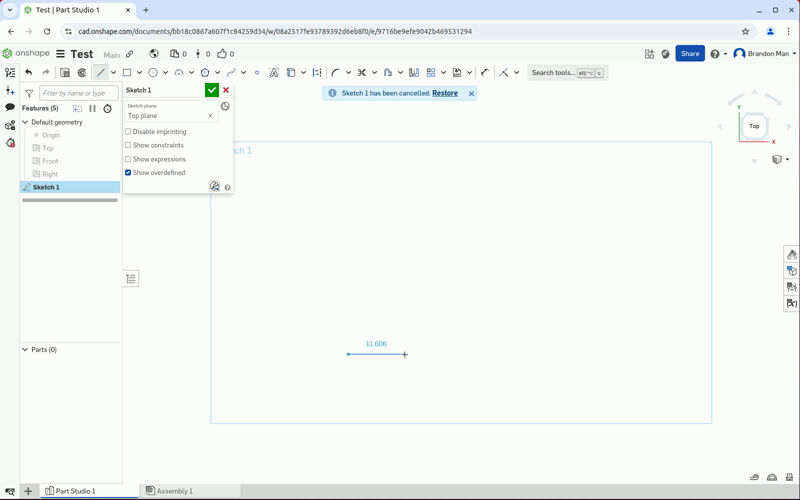
click(404, 354)
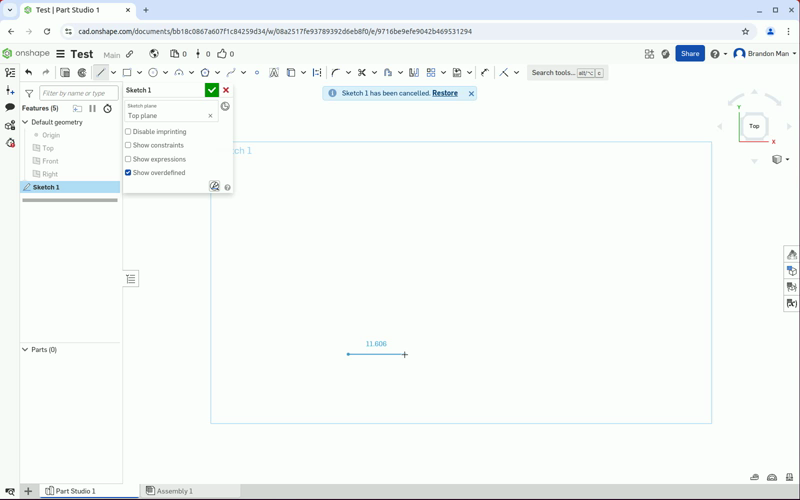
key_up(shift)
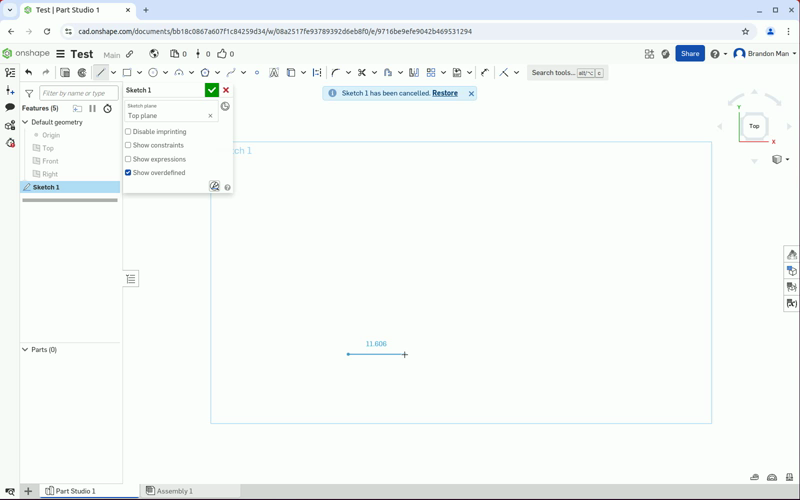
key_down(shift)
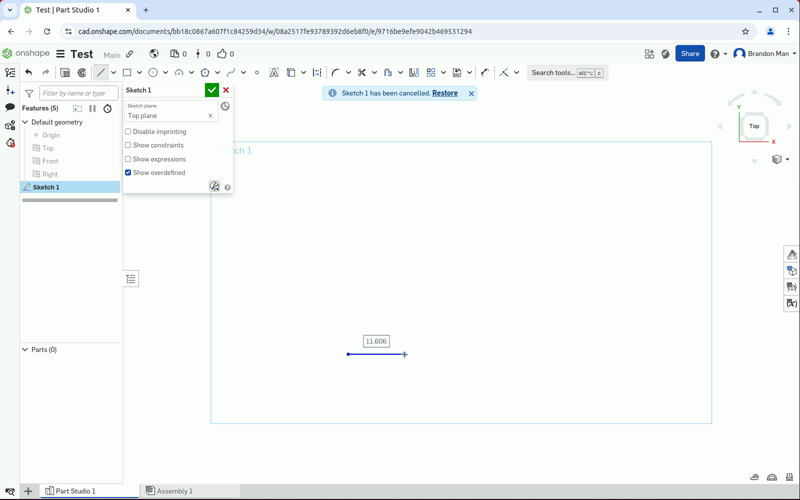
mouse_move(460, 318)
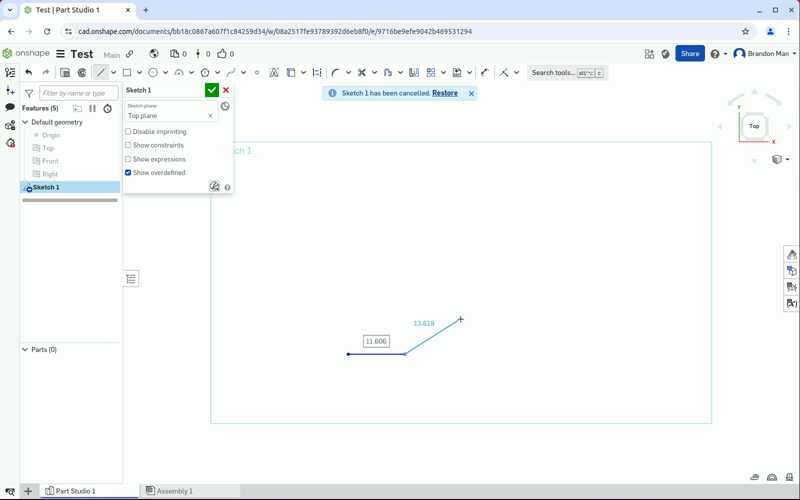
click(460, 318)
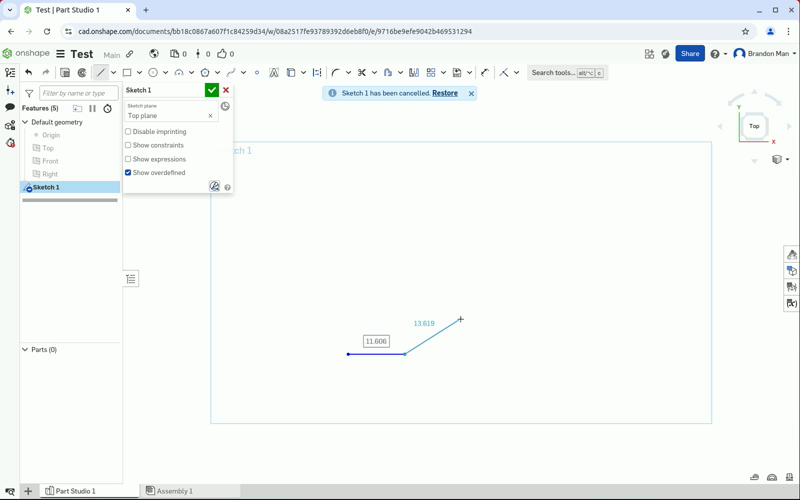
key_up(shift)
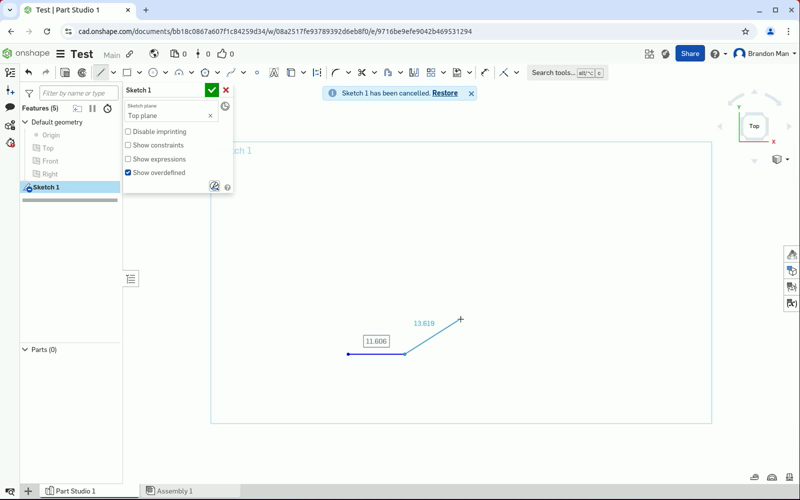
key_down(shift)
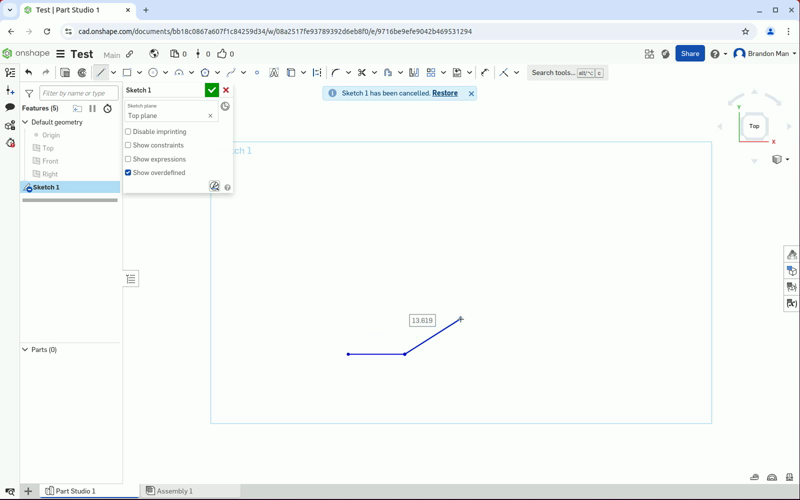
mouse_move(490, 318)
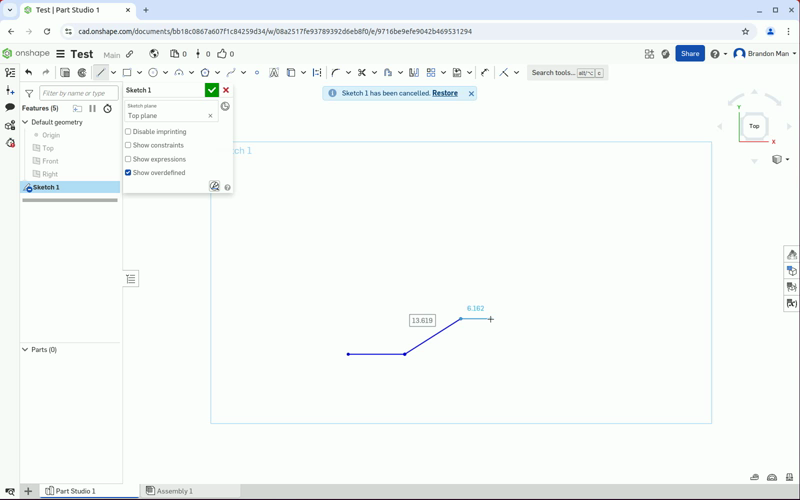
mouse_move(460, 283)
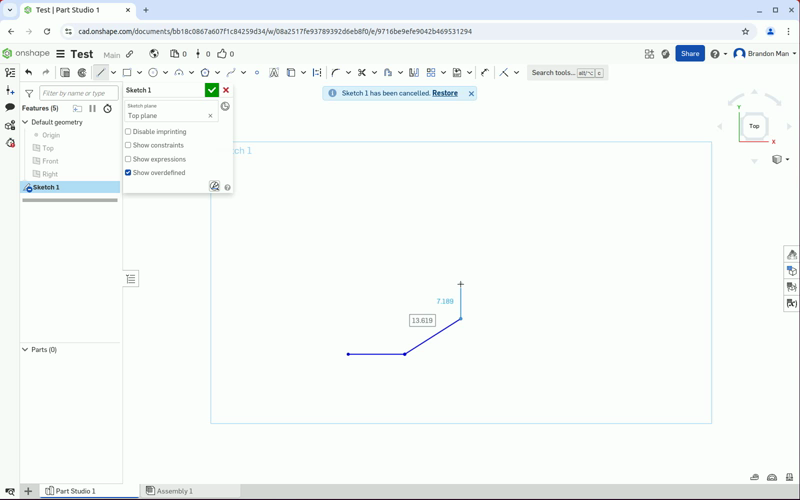
click(460, 283)
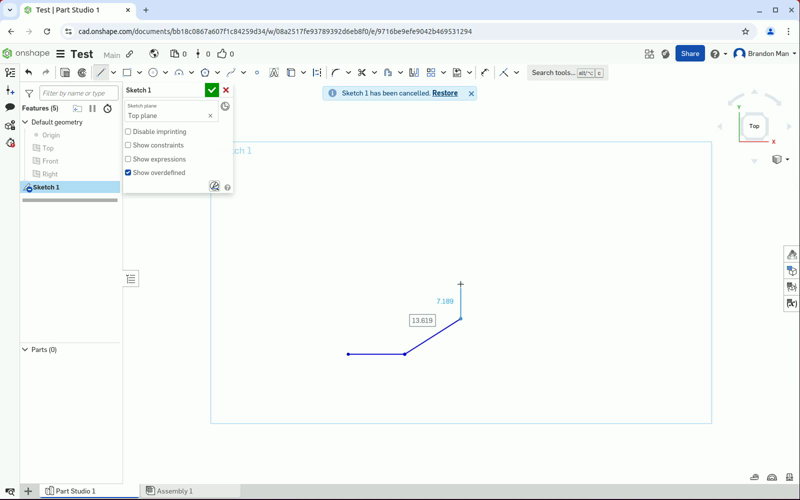
key_up(shift)
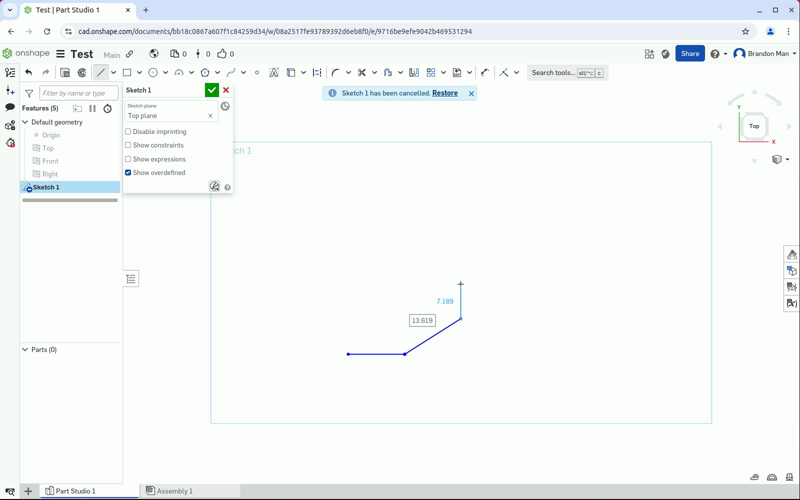
key_down(shift)
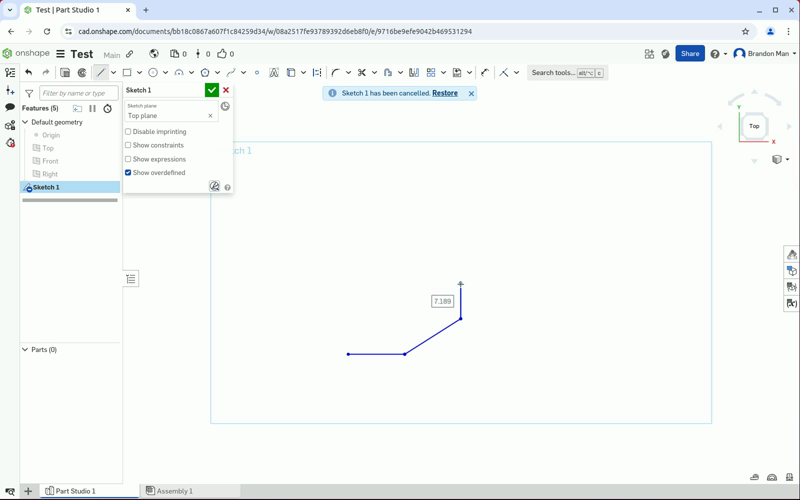
mouse_move(490, 283)
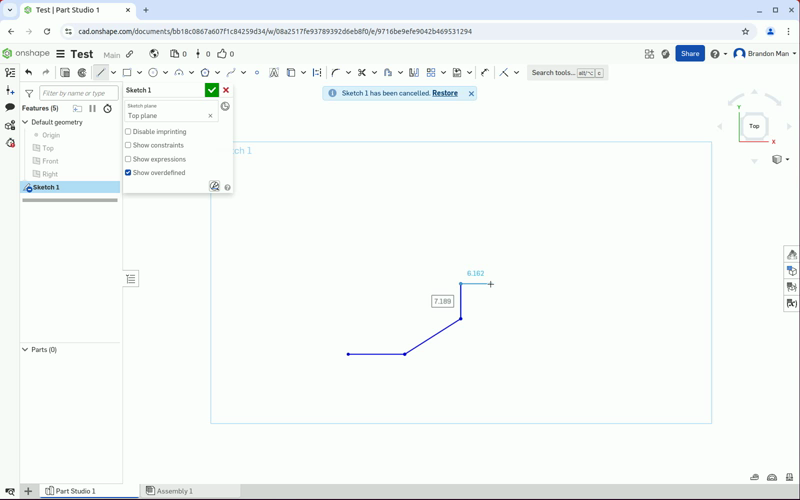
mouse_move(404, 283)
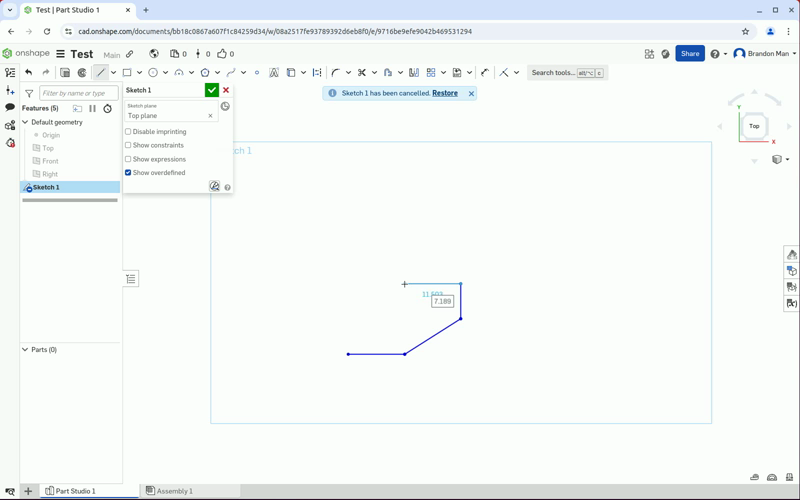
click(404, 283)
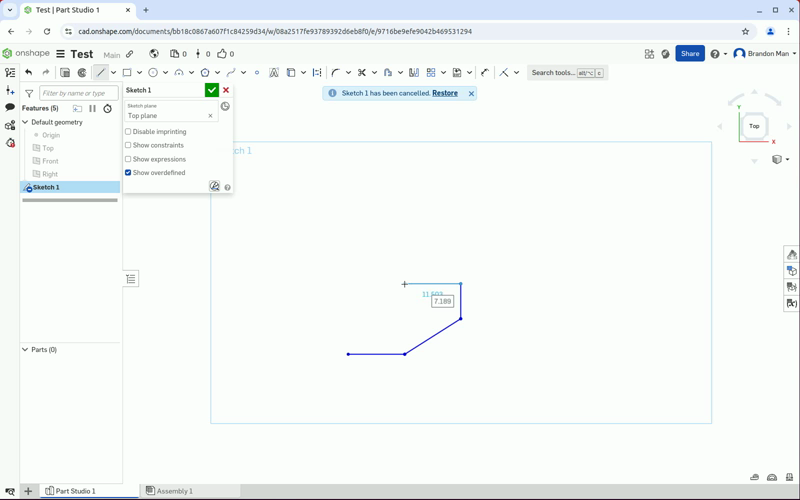
key_up(shift)
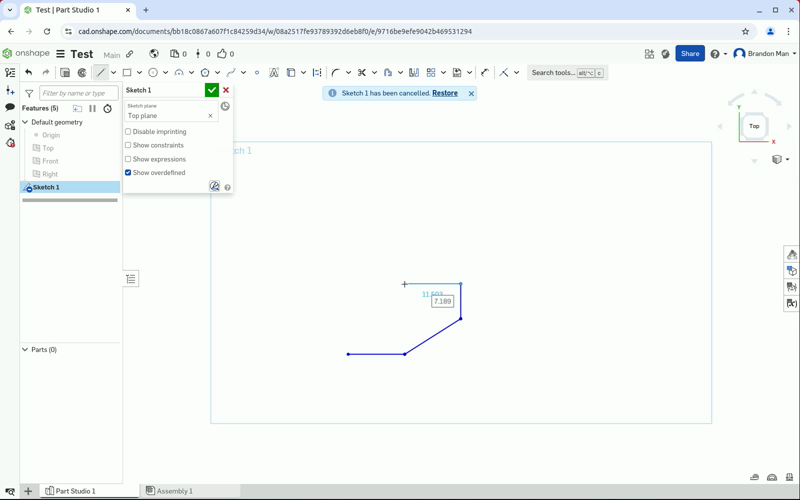
key_down(shift)
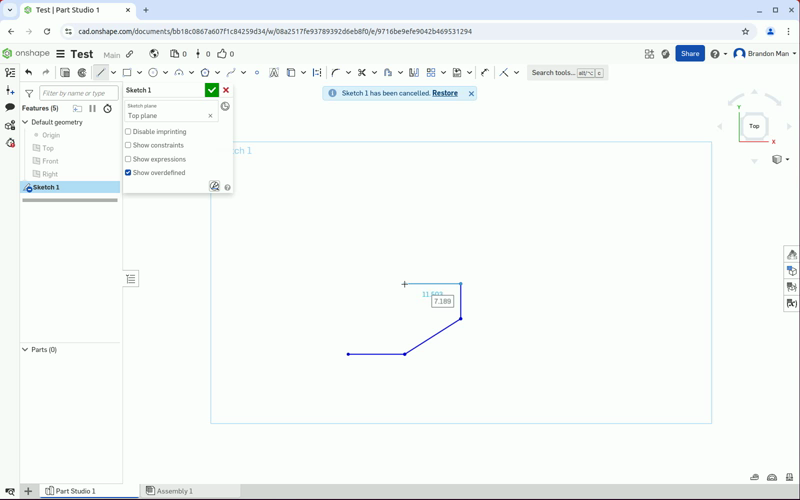
mouse_move(434, 283)
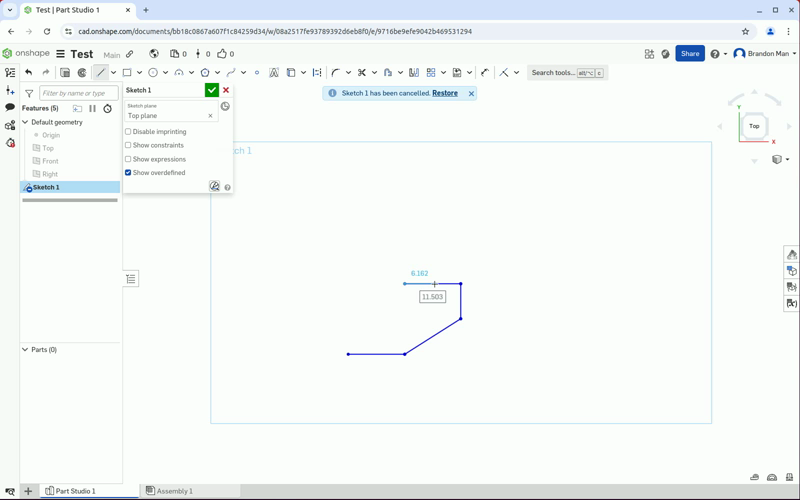
mouse_move(348, 283)
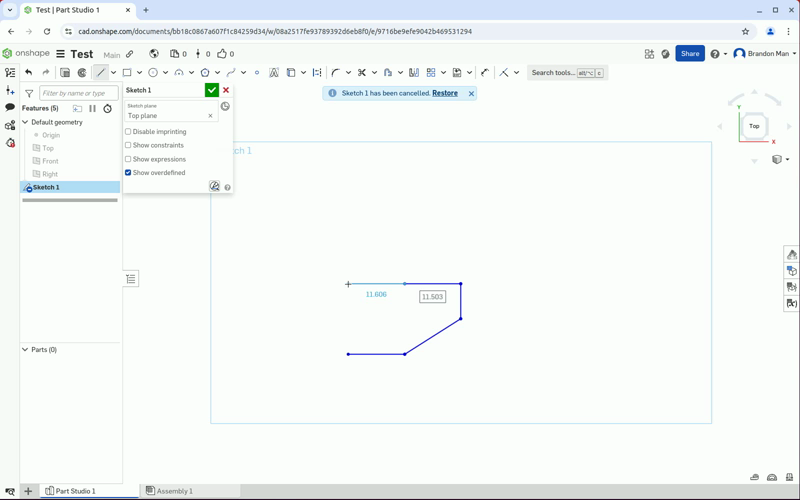
click(348, 283)
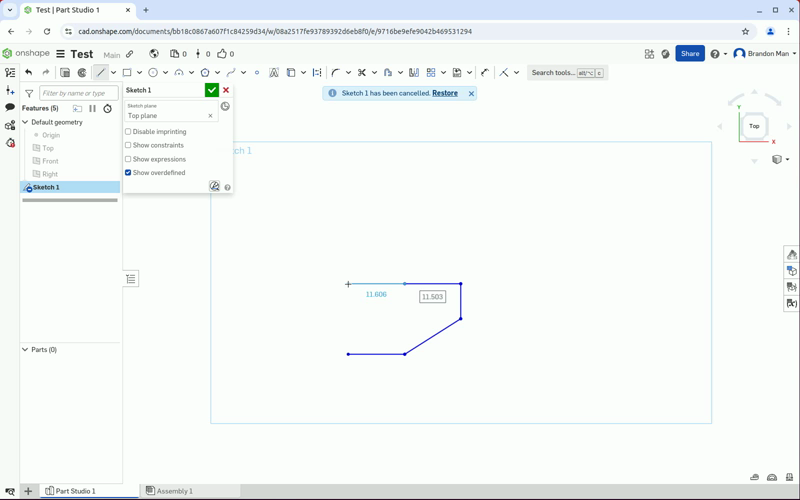
key_up(shift)
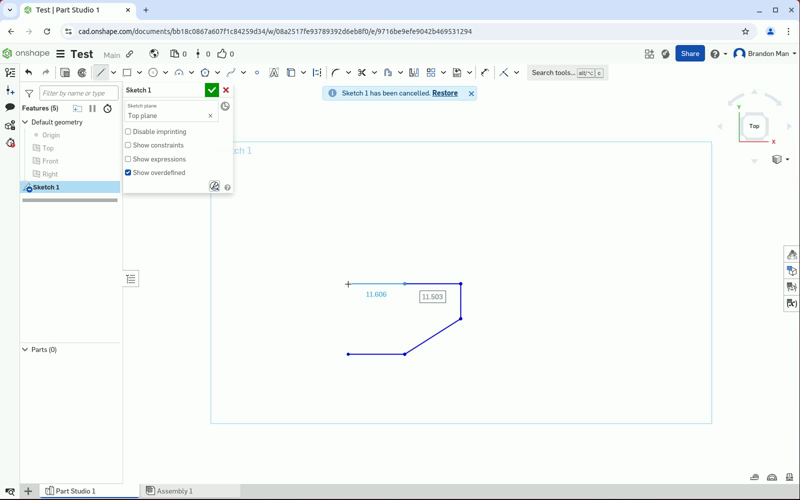
key_down(shift)
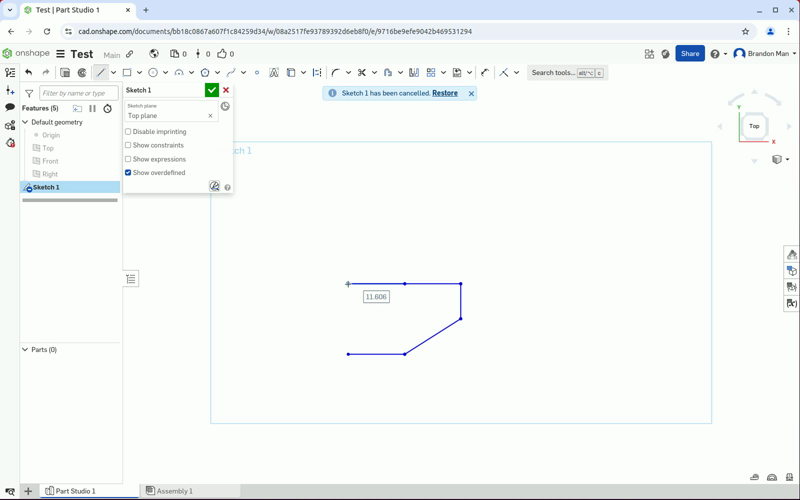
mouse_move(348, 354)
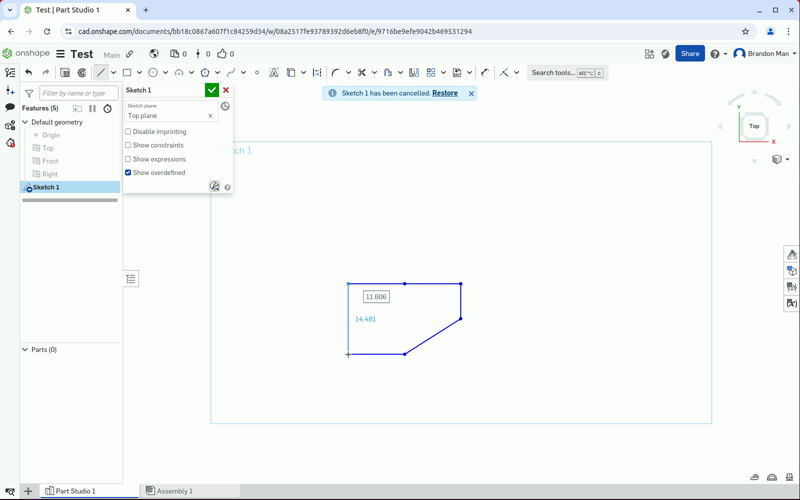
key_up(shift)
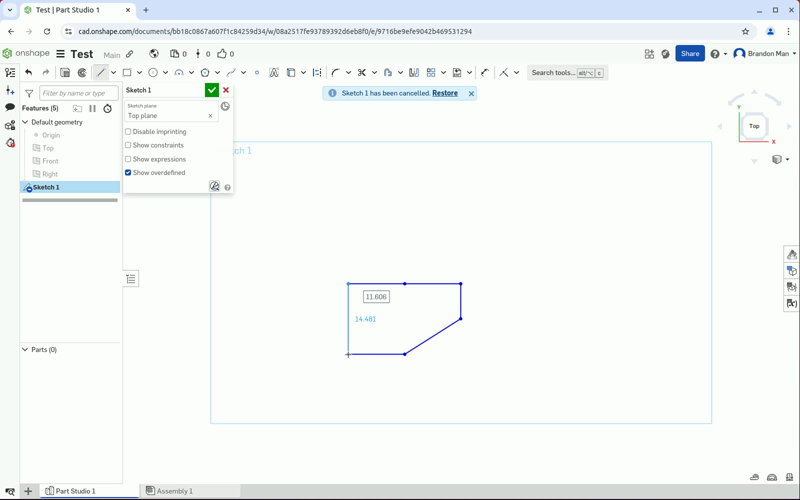
click(348, 354)
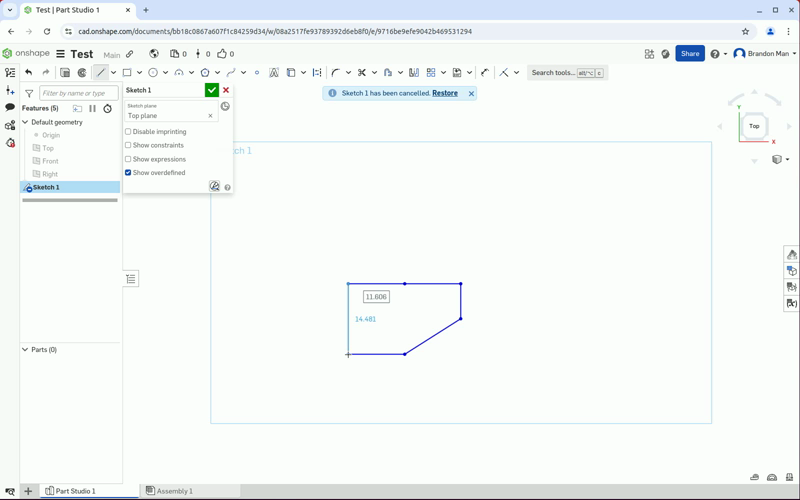
key(esc)
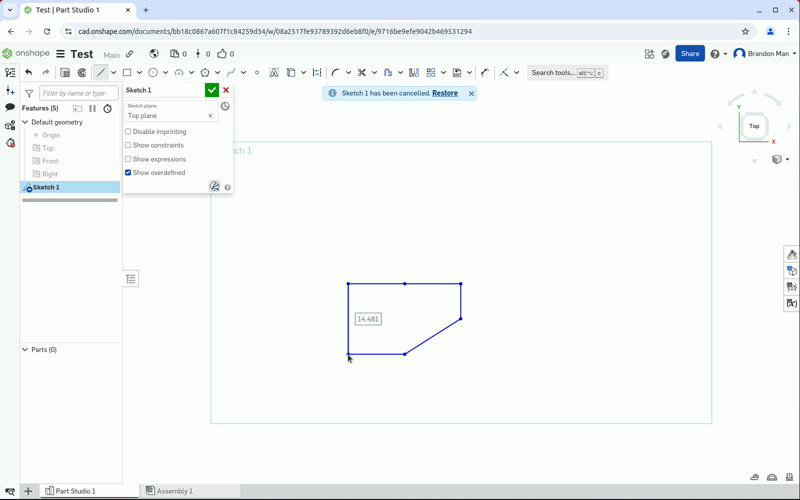
mouse_move(439, 293)
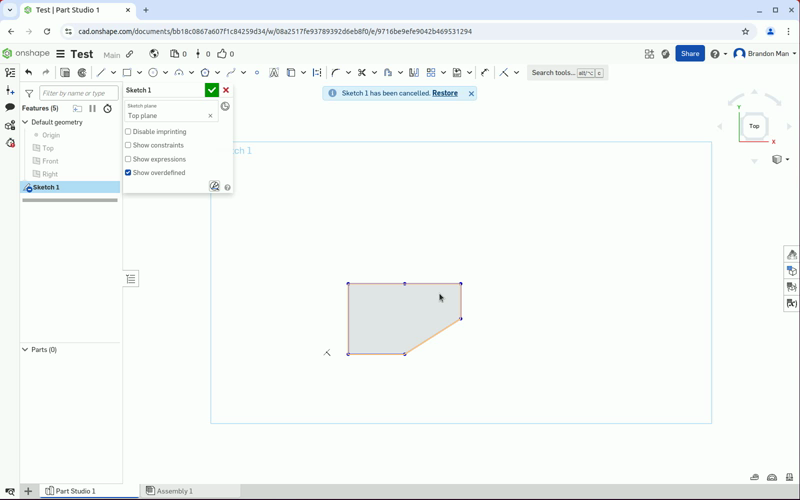
click(439, 293)
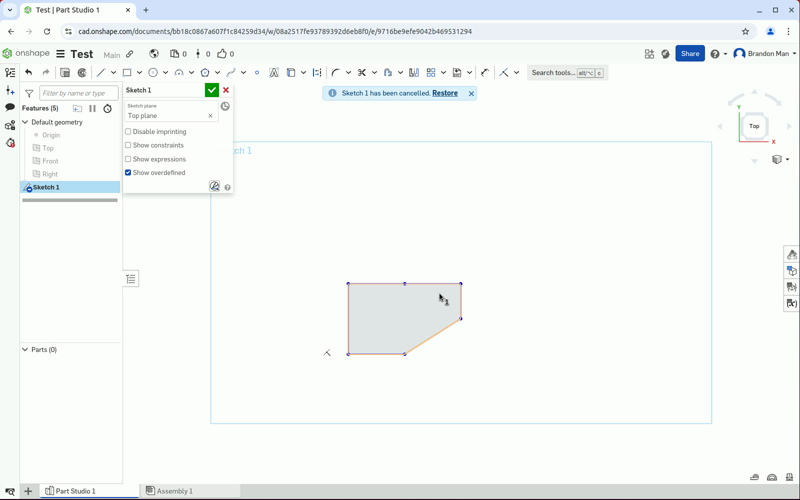
mouse_move(73, 352)
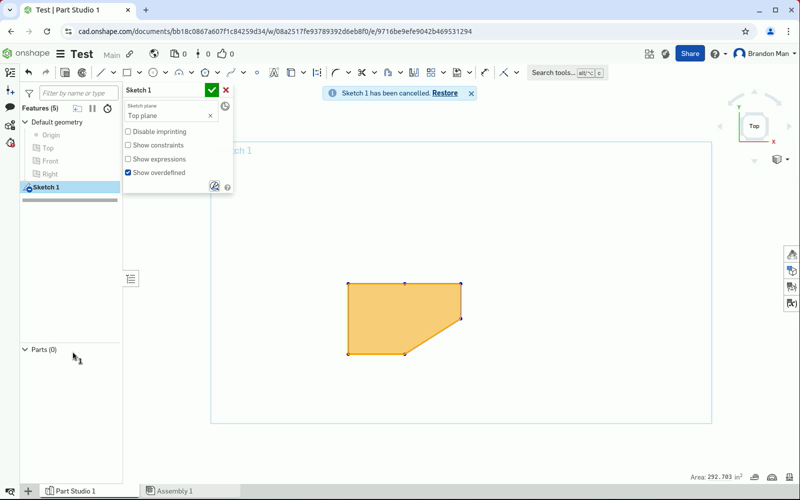
key(shift+y)
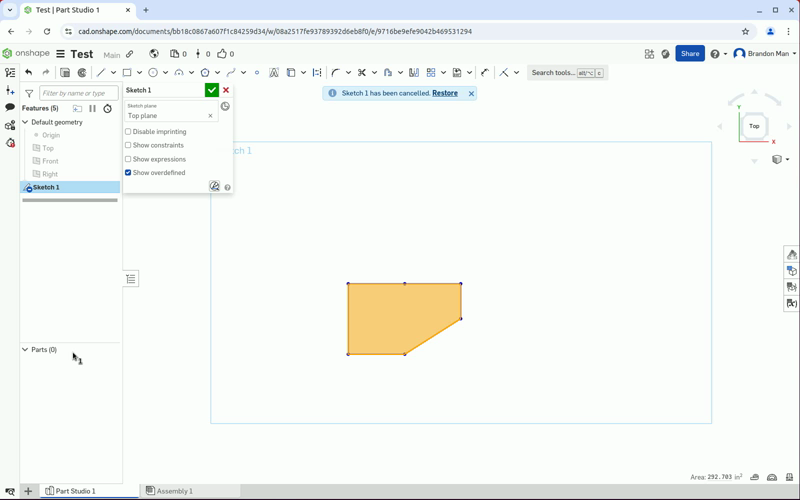
key(shift+e)
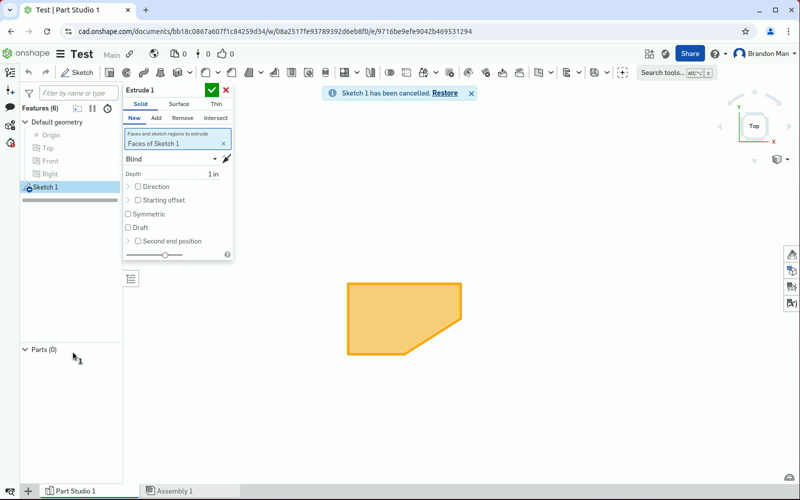
mouse_move(143, 106)
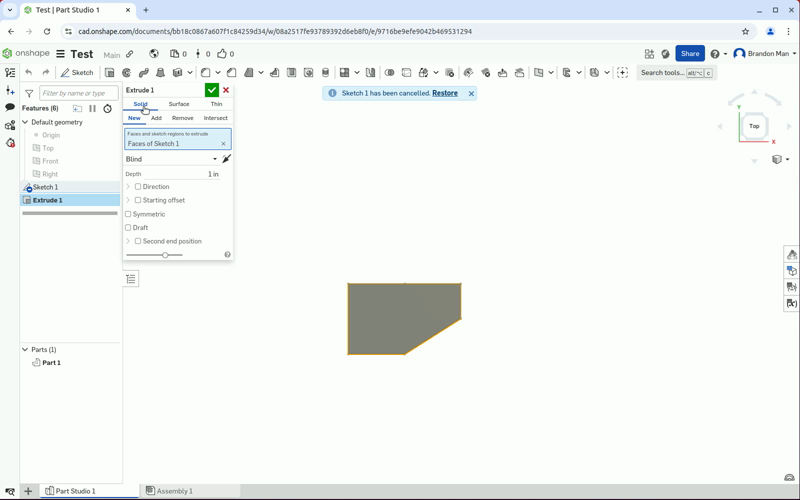
click(143, 106)
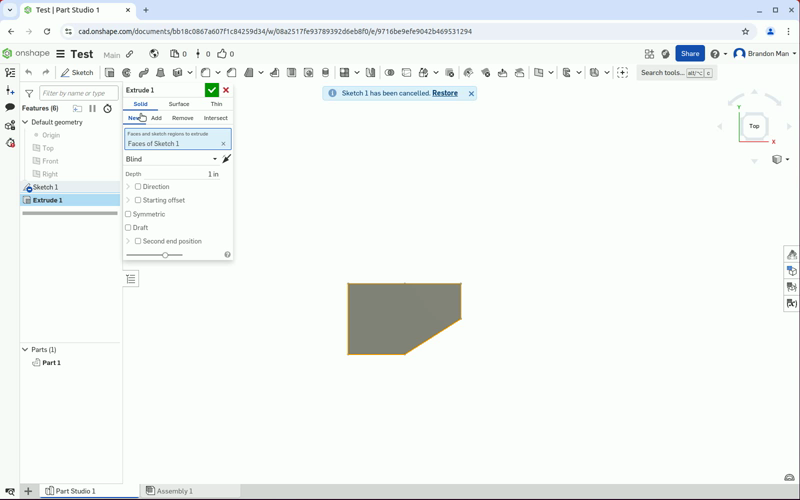
mouse_move(137, 120)
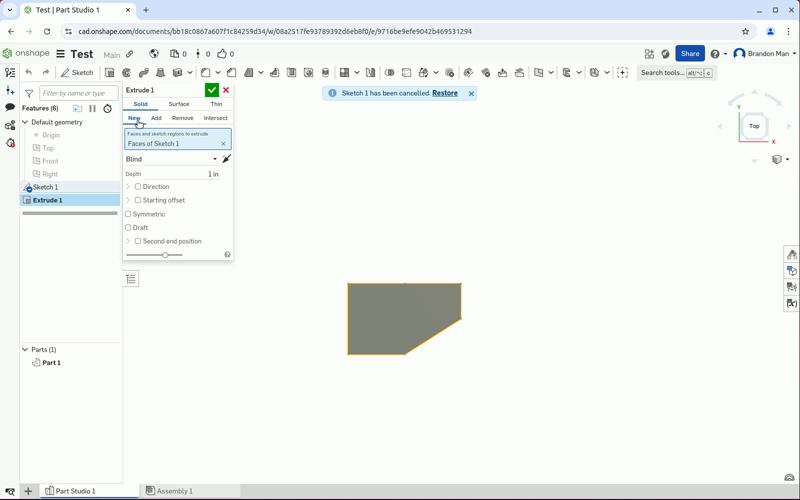
click(137, 120)
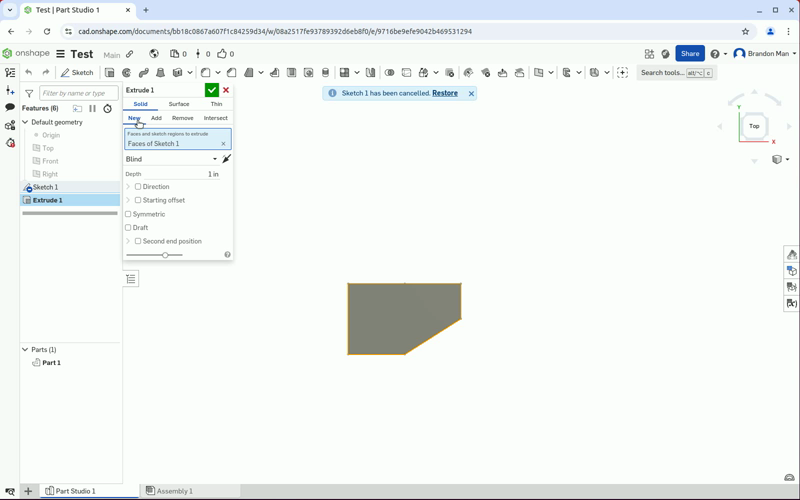
key(tab, 4)
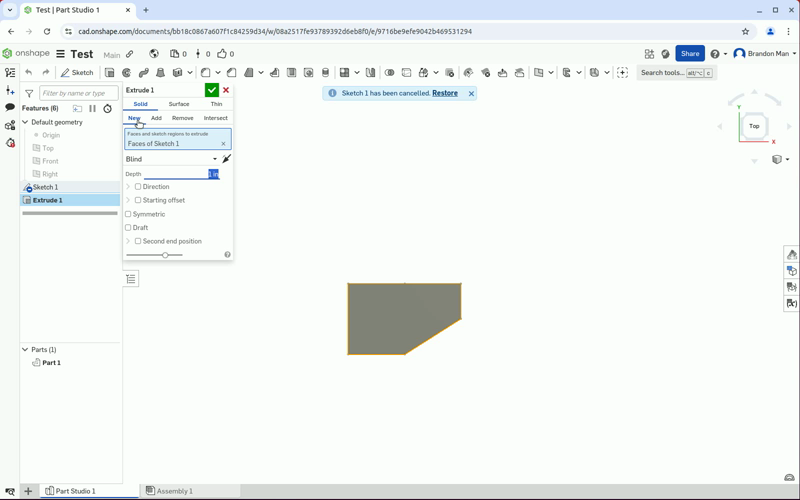
text(13.721)
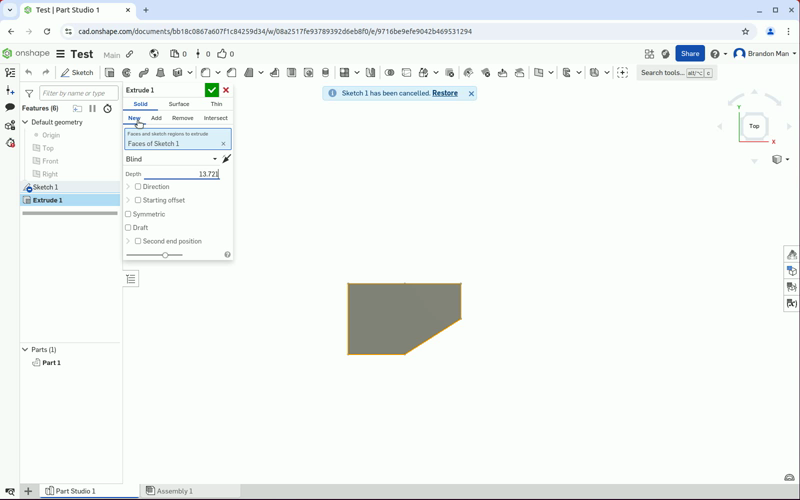
key(enter)
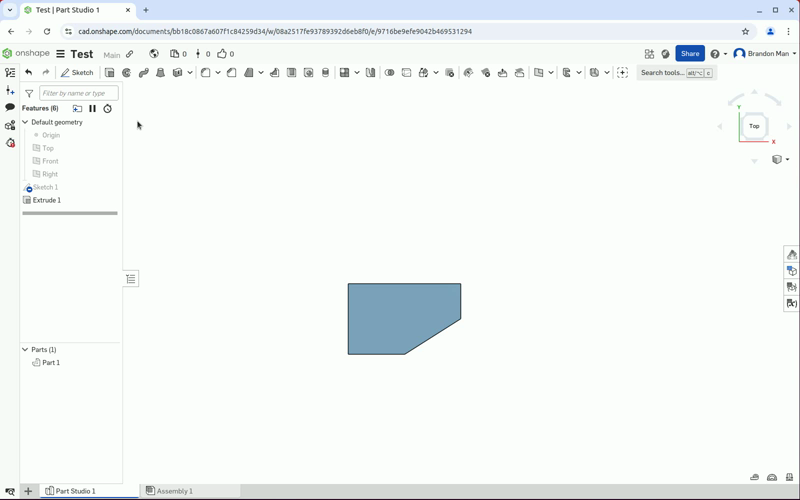
key(shift+h)
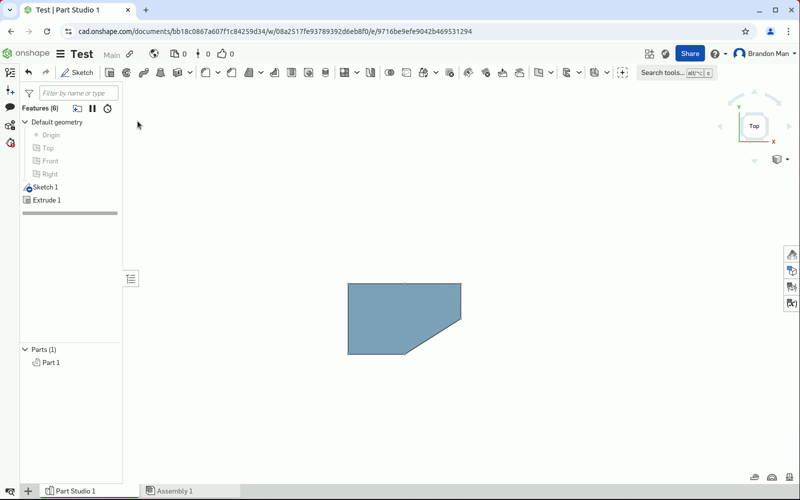
key(shift+h)
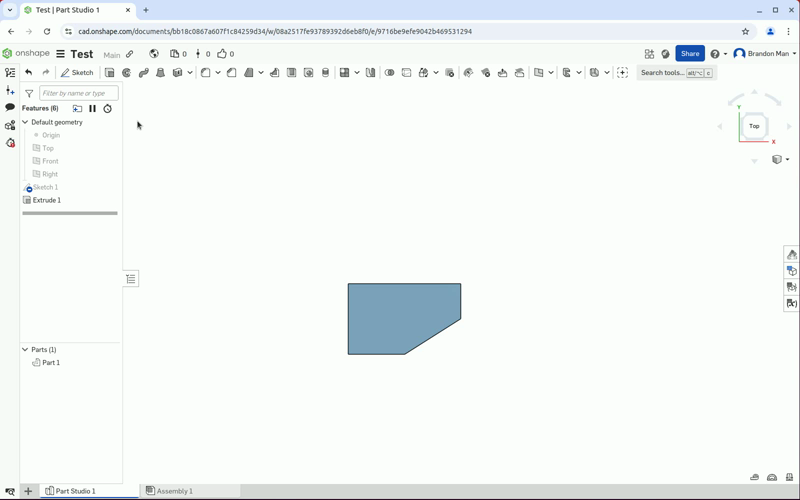
mouse_move(73, 189)
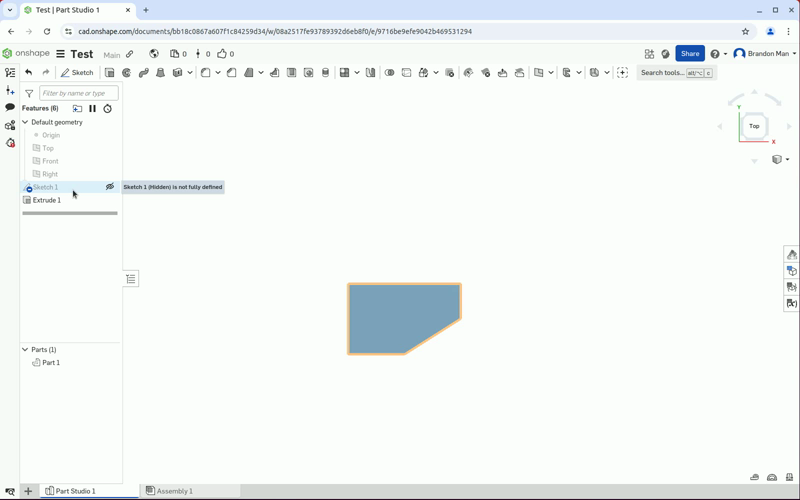
click(73, 189)
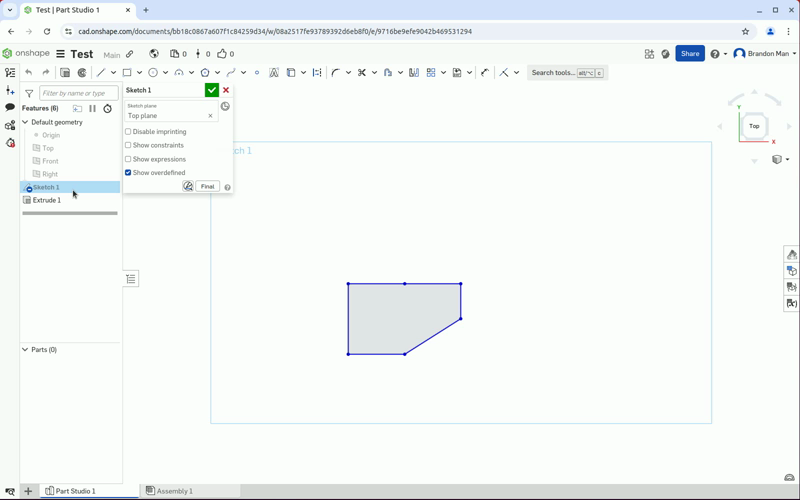
mouse_move(229, 92)
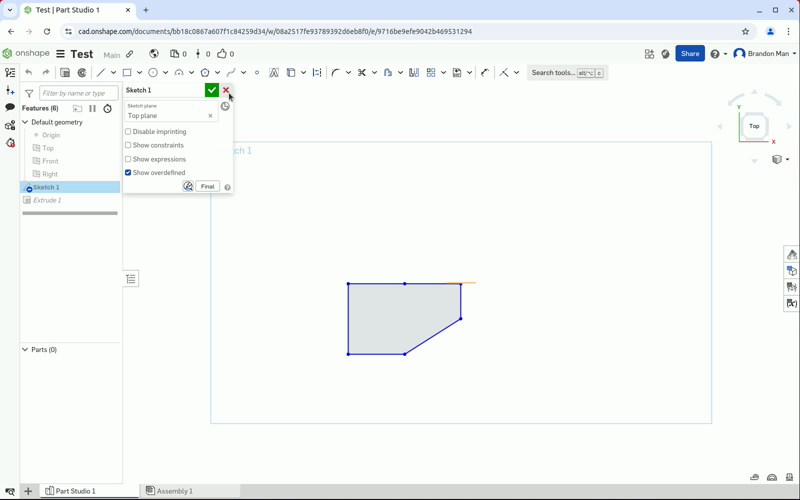
click(229, 92)
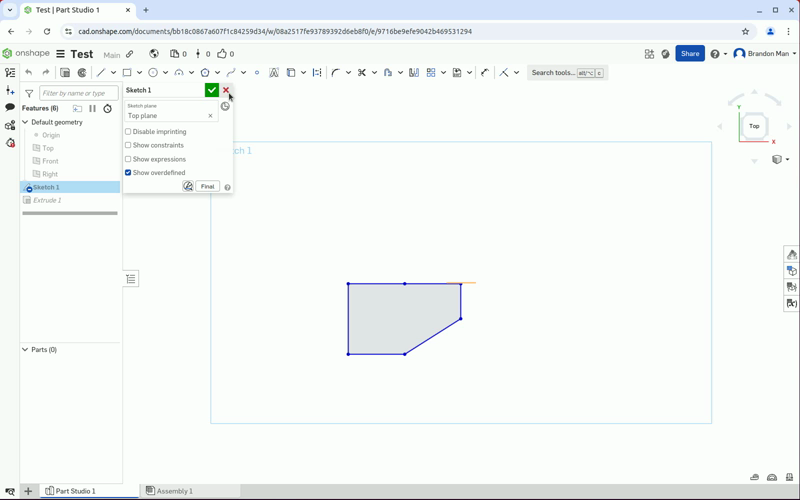
key(shift+s)
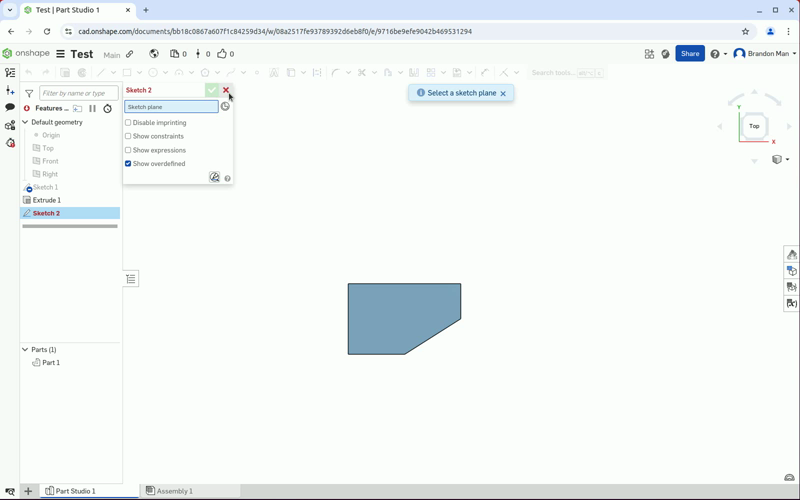
mouse_move(73, 150)
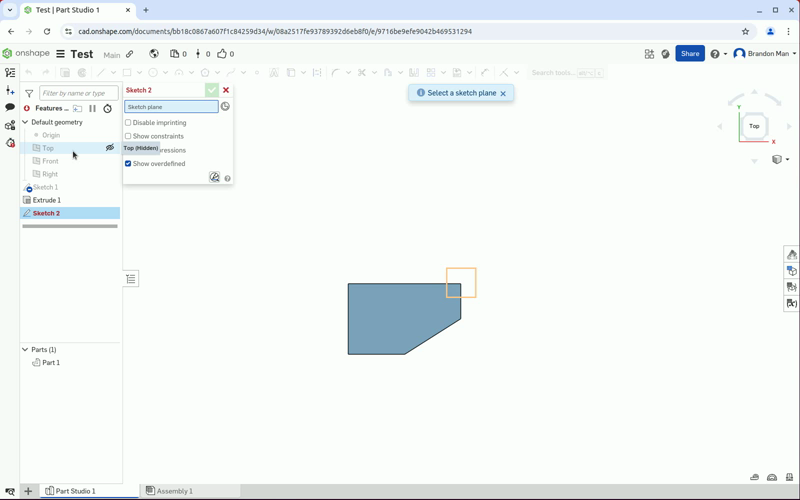
click(73, 150)
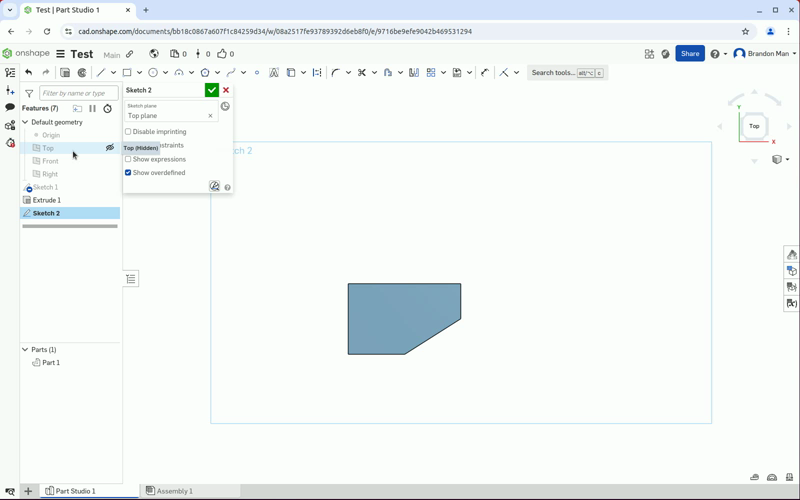
mouse_move(73, 352)
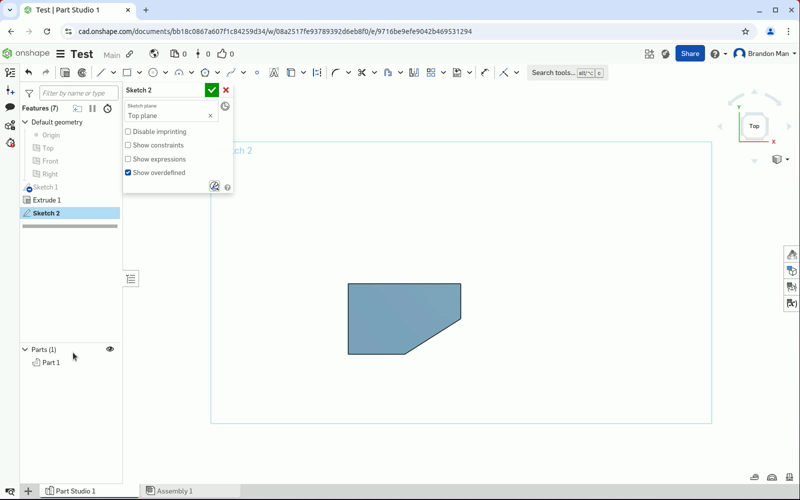
key(y)
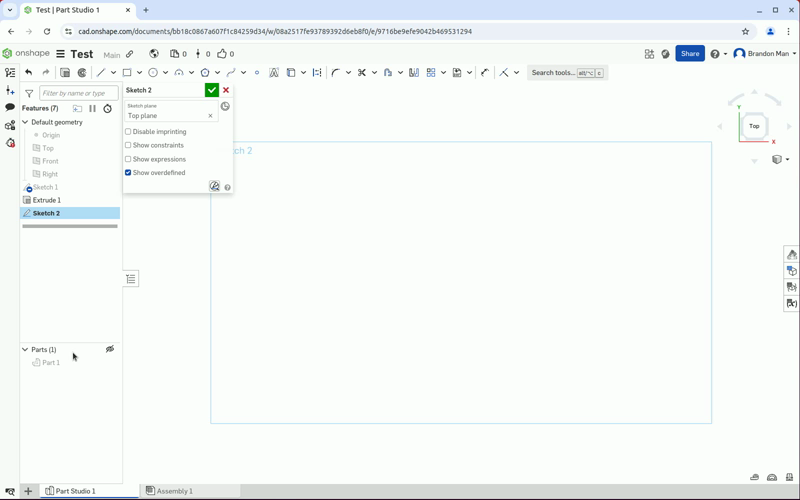
key(l)
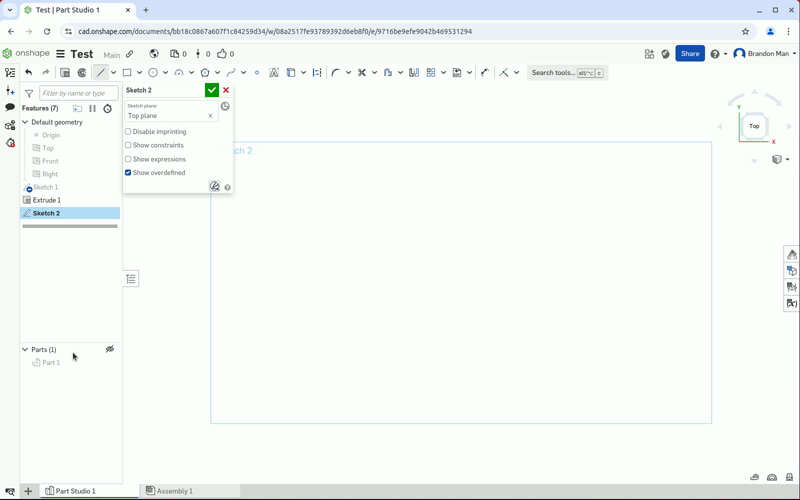
key_down(shift)
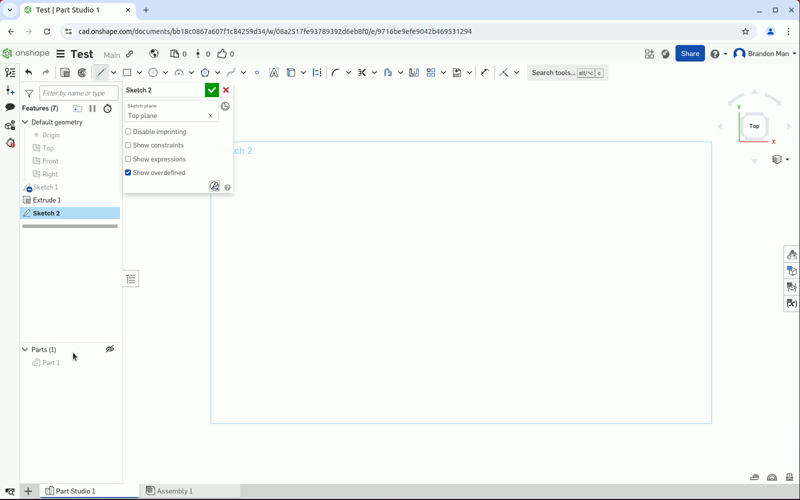
mouse_move(404, 282)
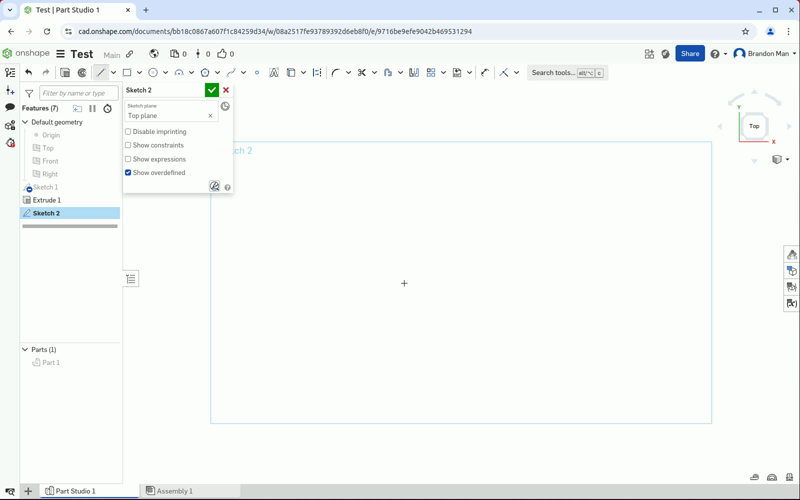
click(404, 282)
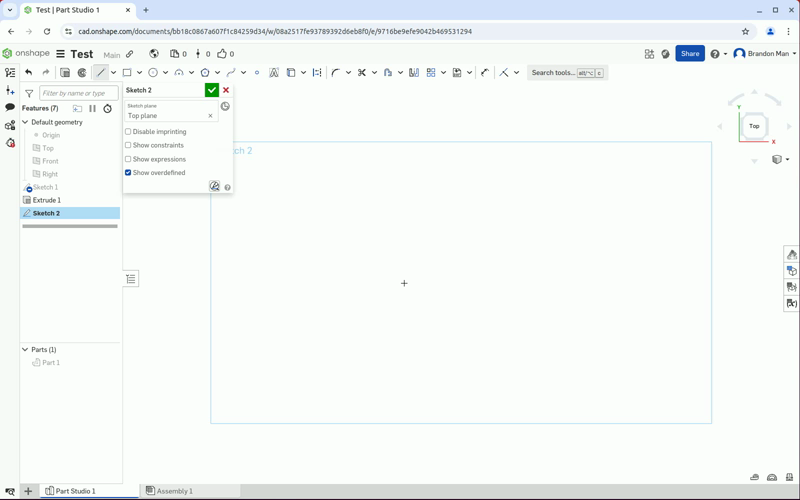
key_up(shift)
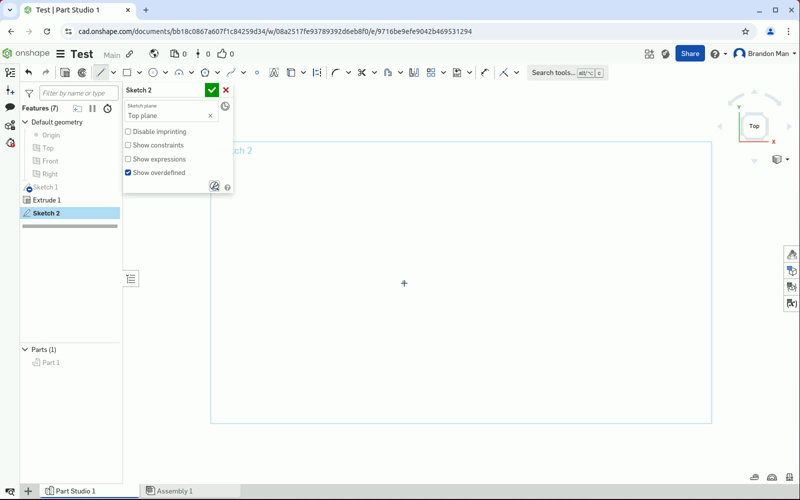
key_down(shift)
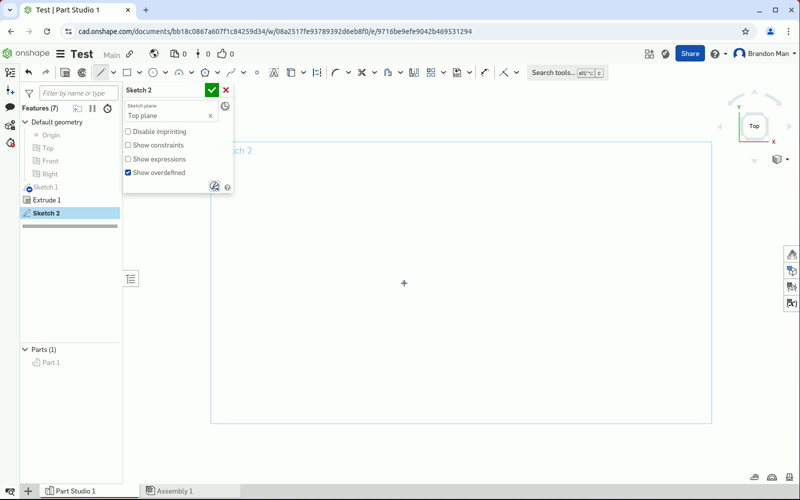
mouse_move(434, 282)
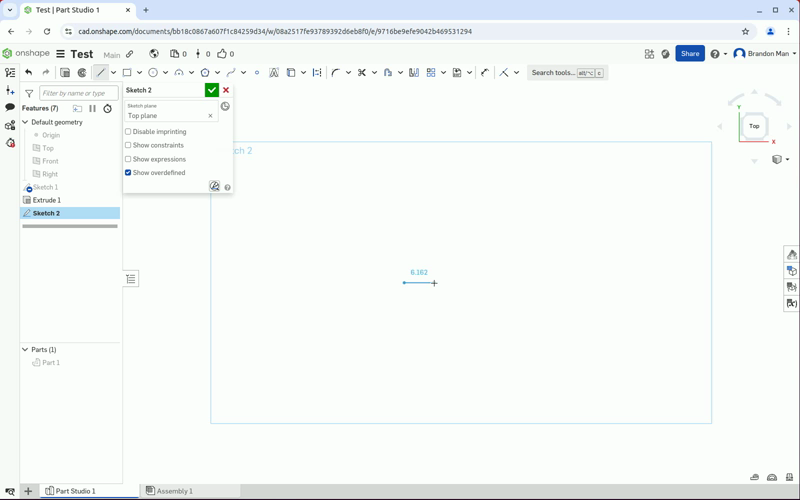
mouse_move(461, 282)
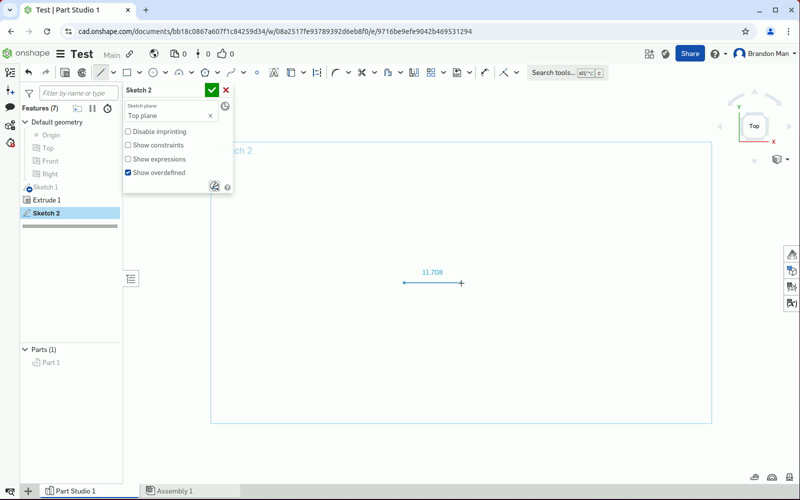
click(461, 282)
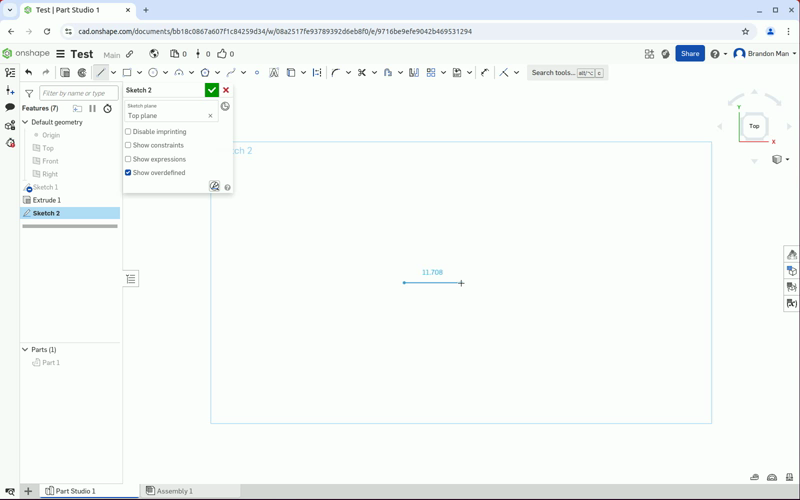
key_up(shift)
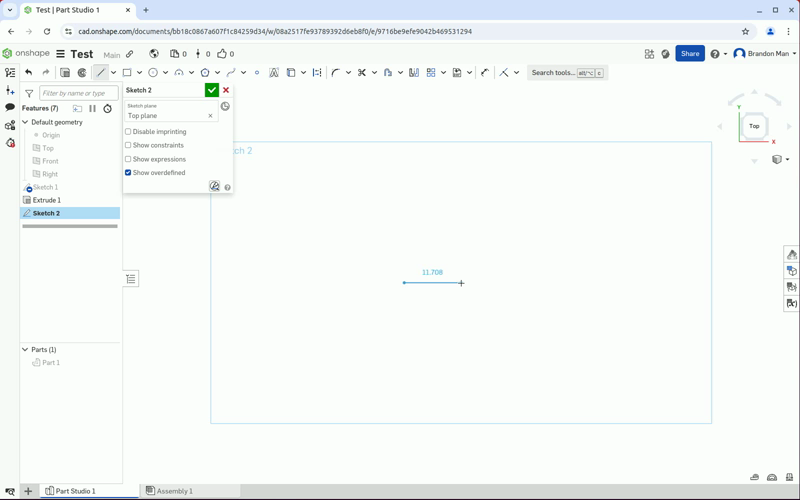
key_down(shift)
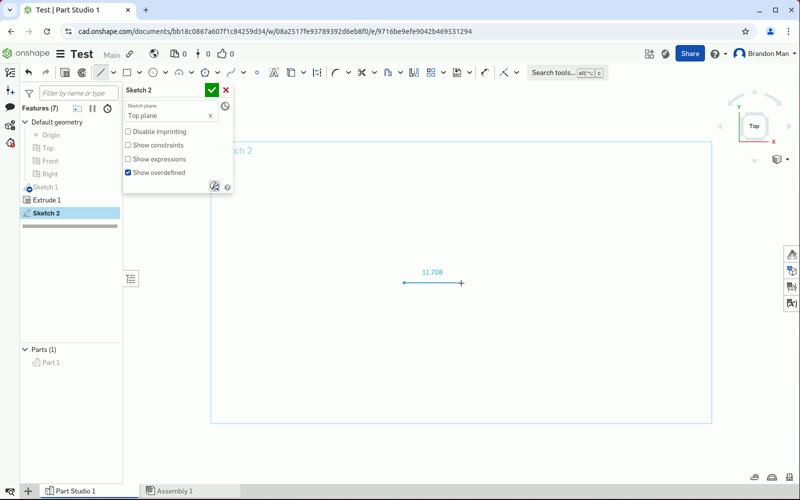
mouse_move(491, 282)
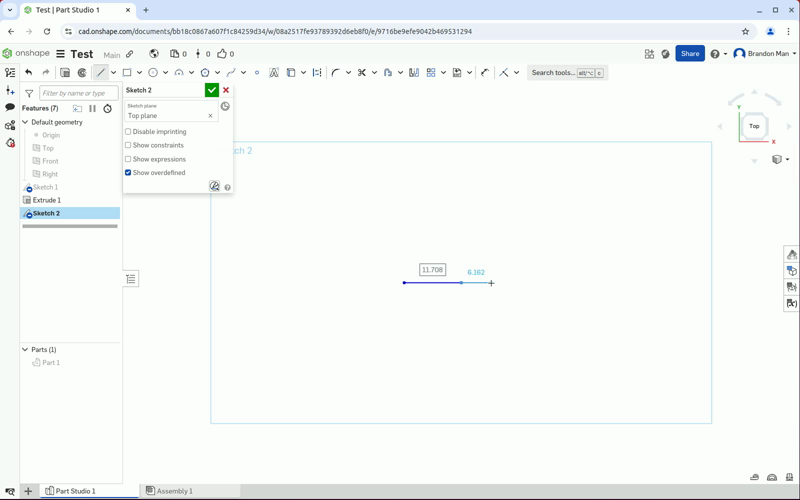
mouse_move(461, 239)
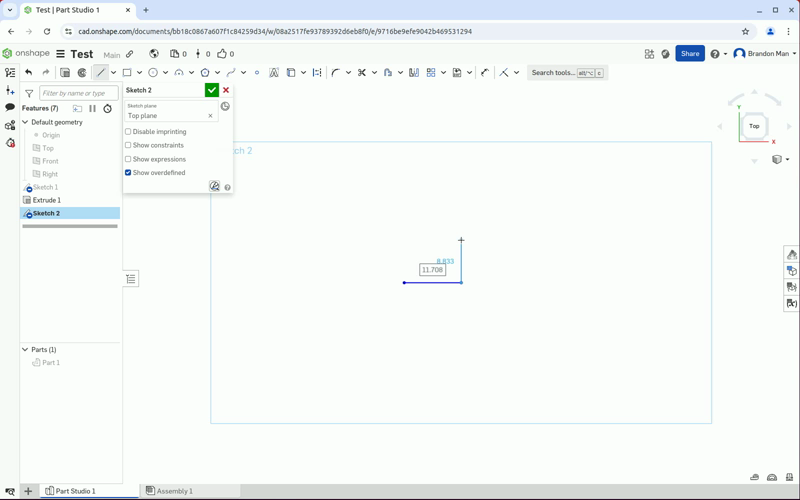
click(461, 239)
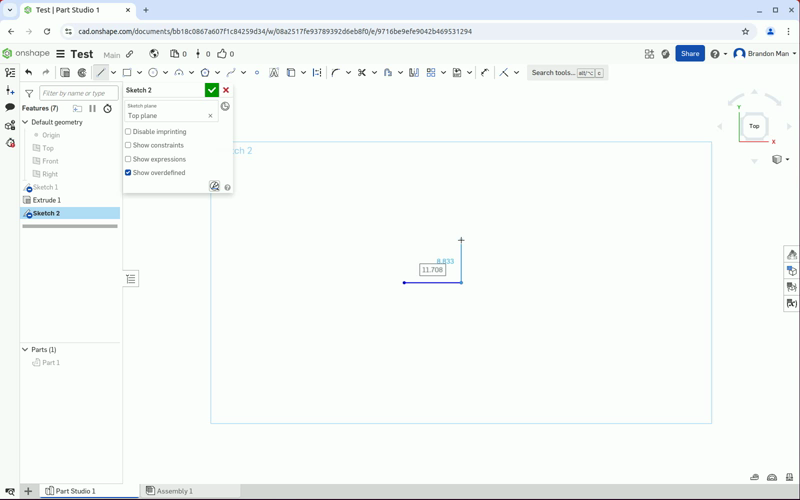
key_up(shift)
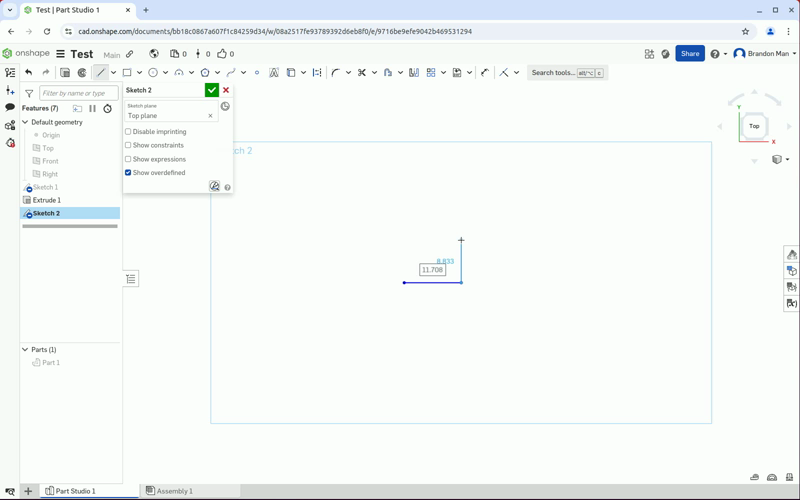
key_down(shift)
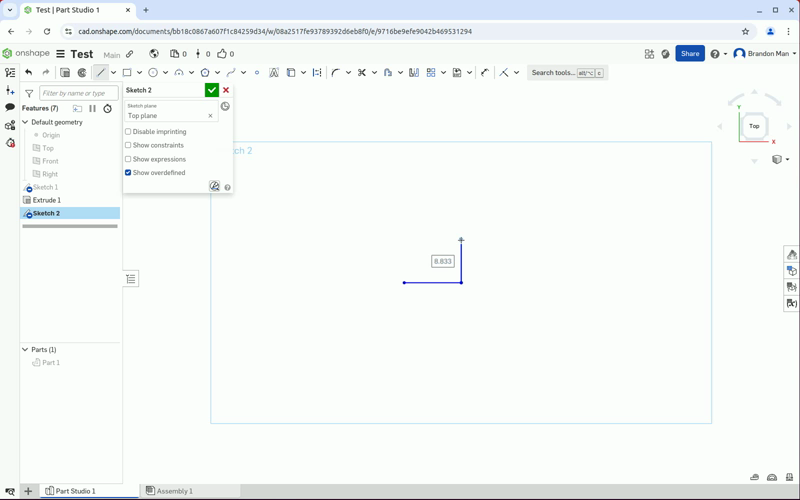
mouse_move(491, 239)
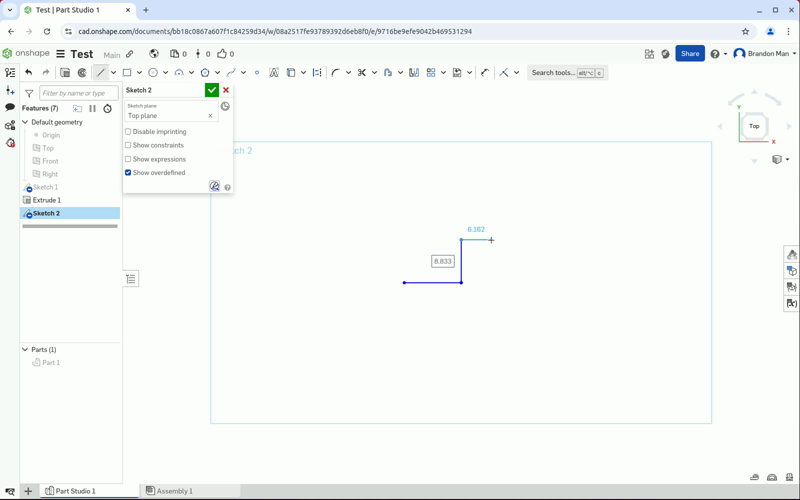
mouse_move(447, 239)
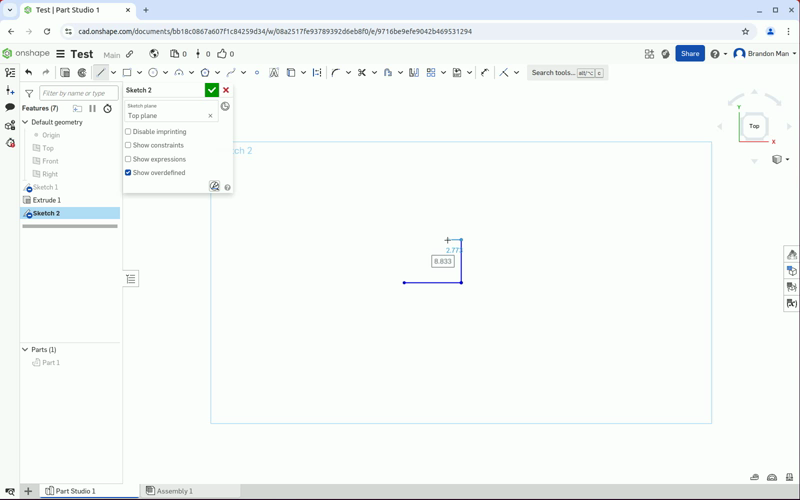
click(447, 239)
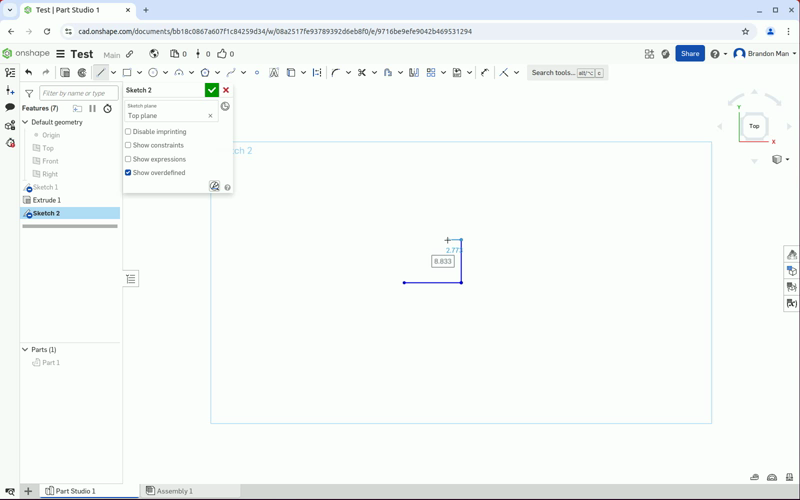
key_up(shift)
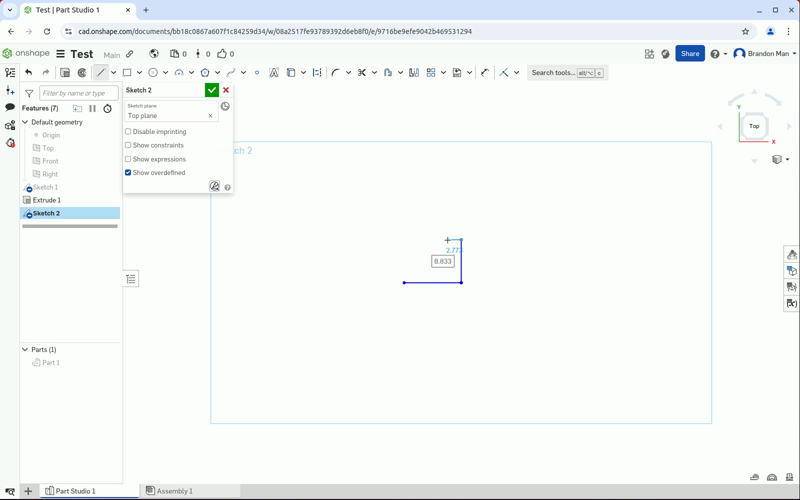
key(esc)
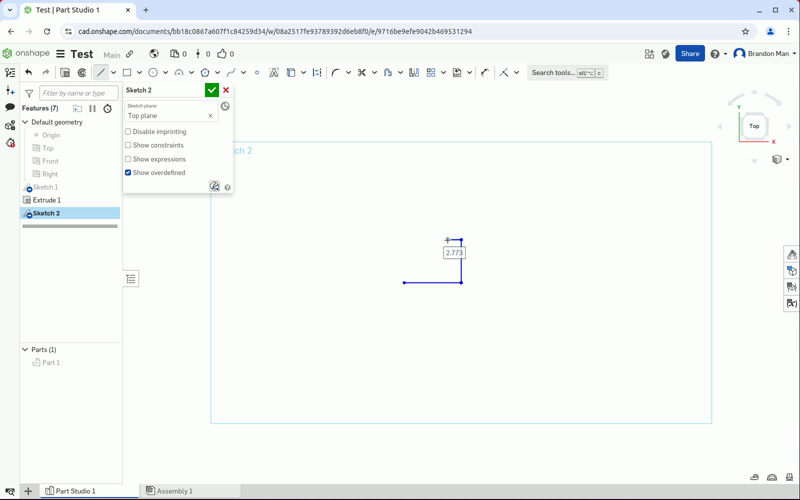
key(a)
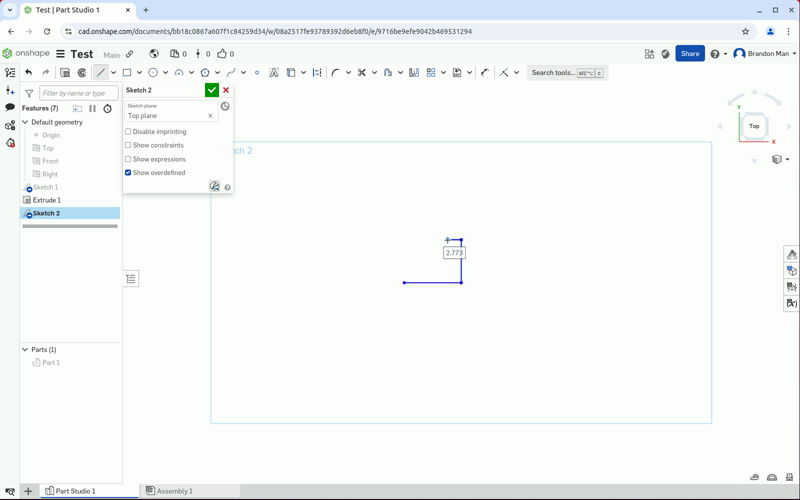
mouse_move(447, 239)
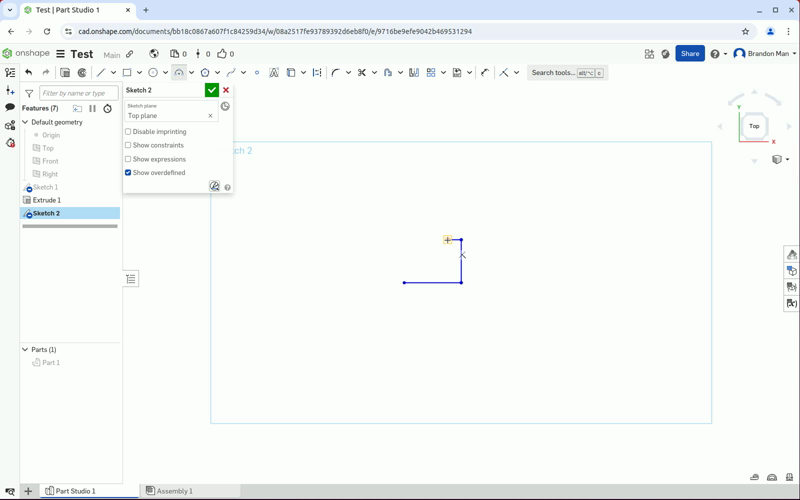
click(447, 239)
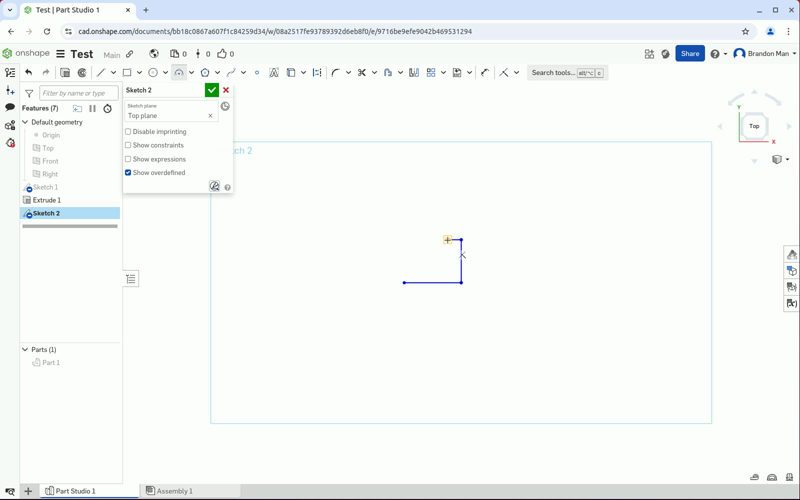
mouse_move(404, 282)
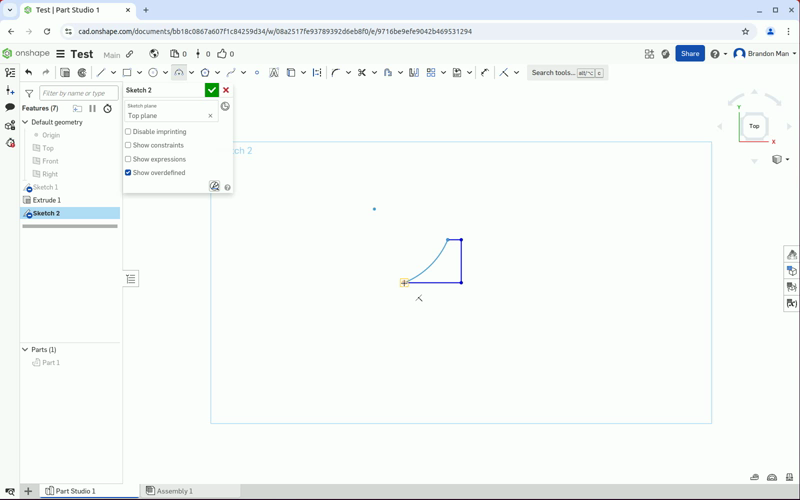
click(404, 282)
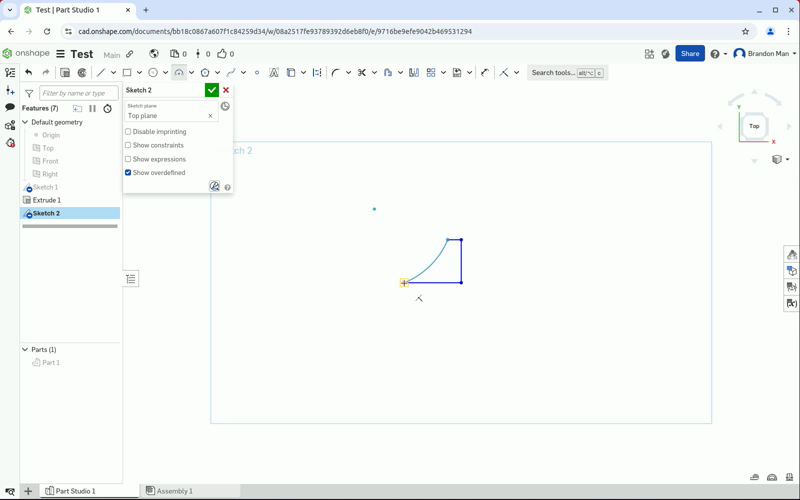
key_down(shift)
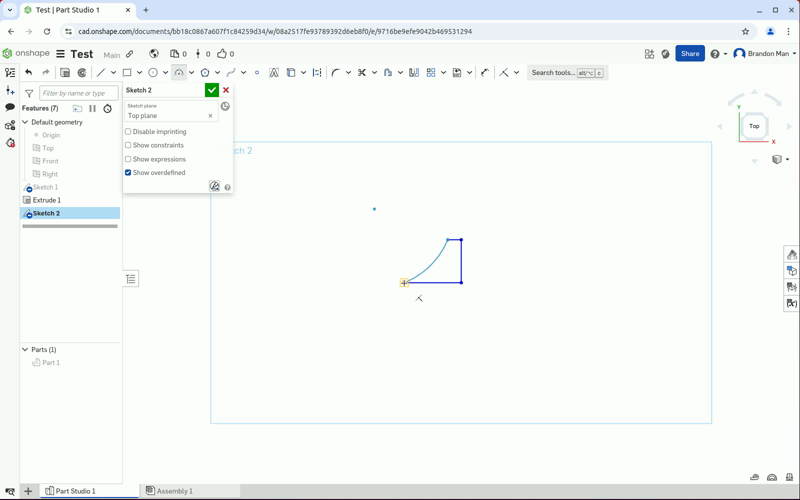
mouse_move(434, 270)
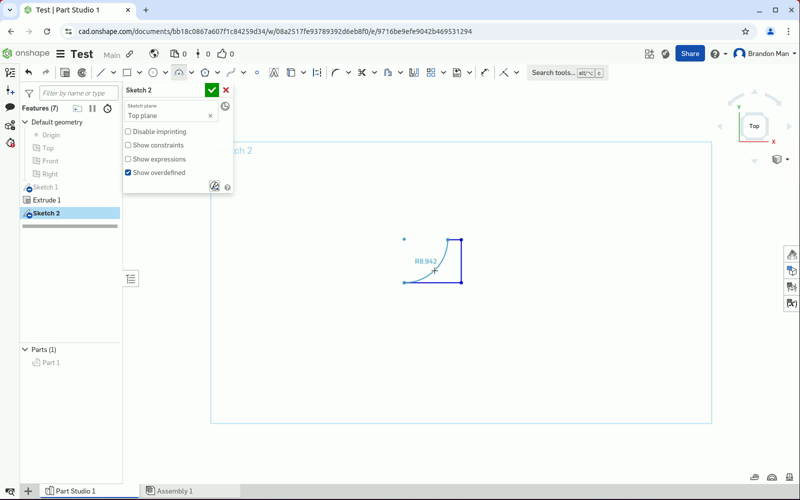
click(434, 270)
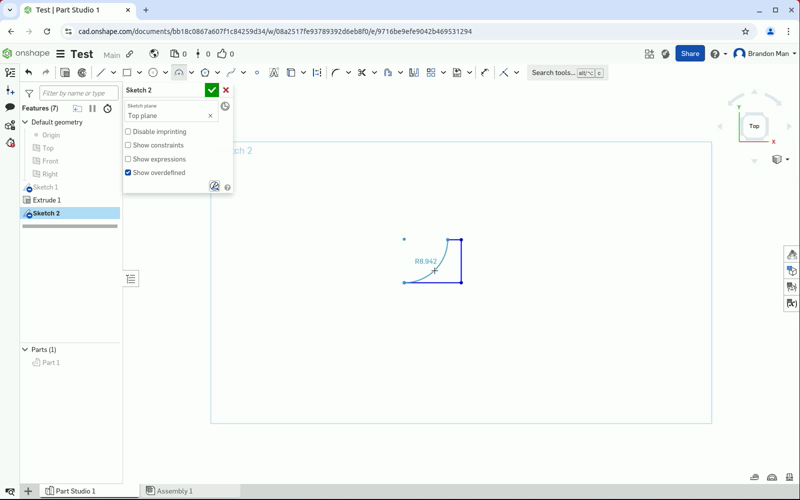
key_up(shift)
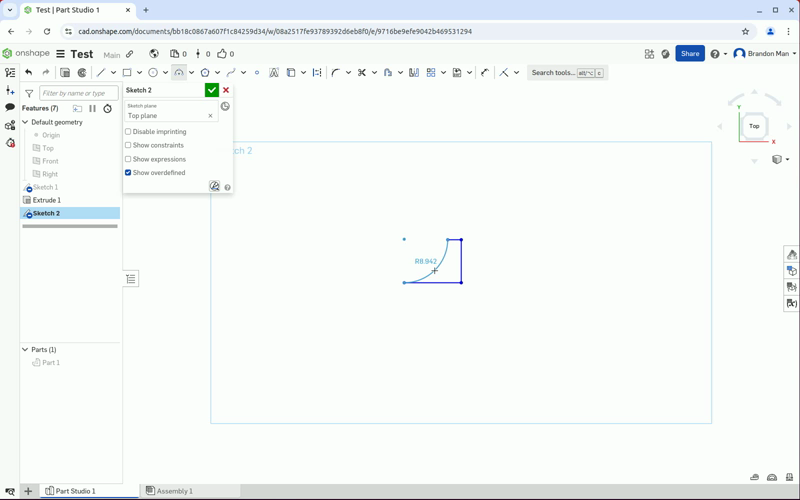
key(esc)
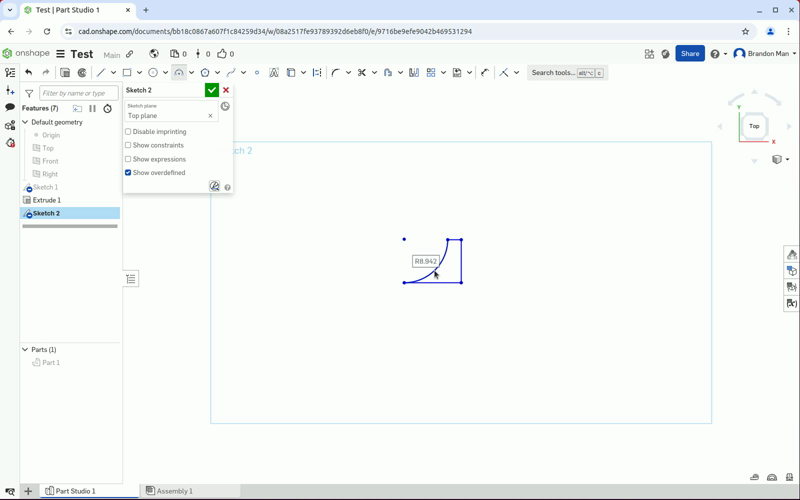
mouse_move(446, 268)
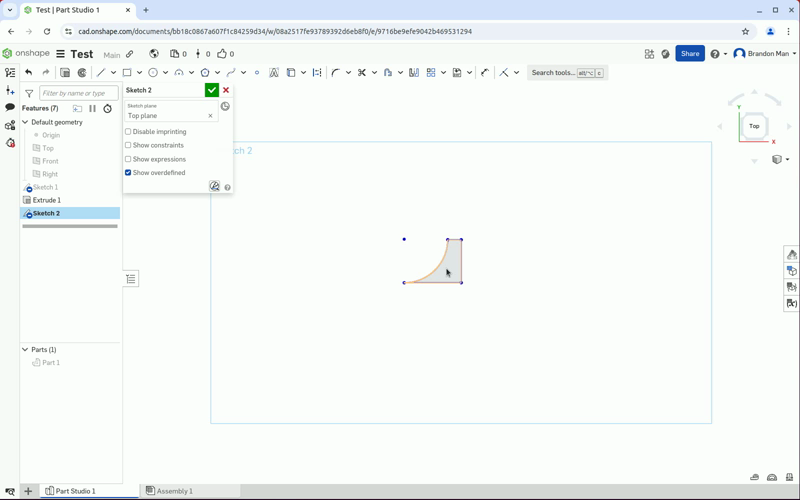
scroll(6)
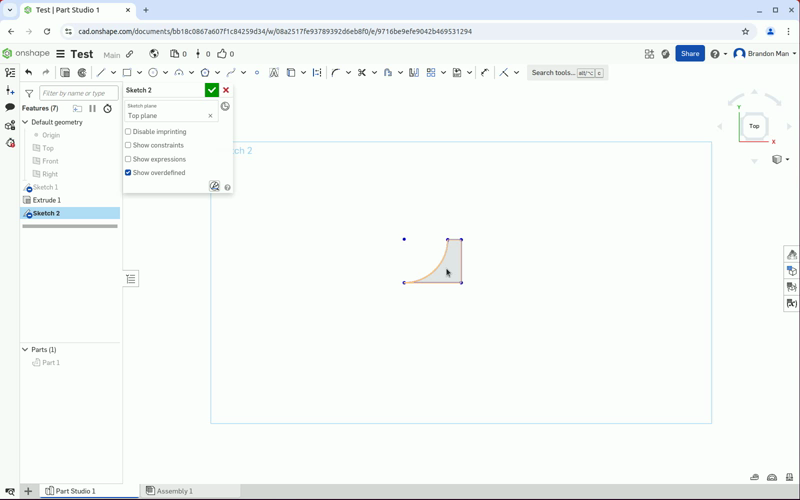
scroll(6)
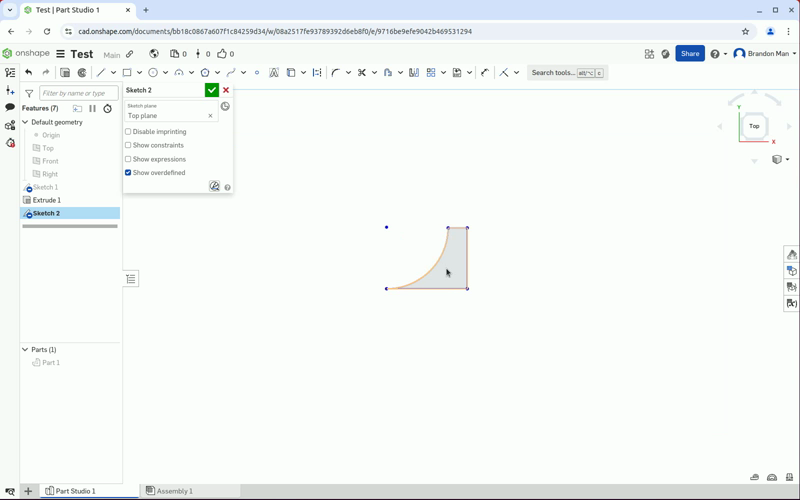
scroll(6)
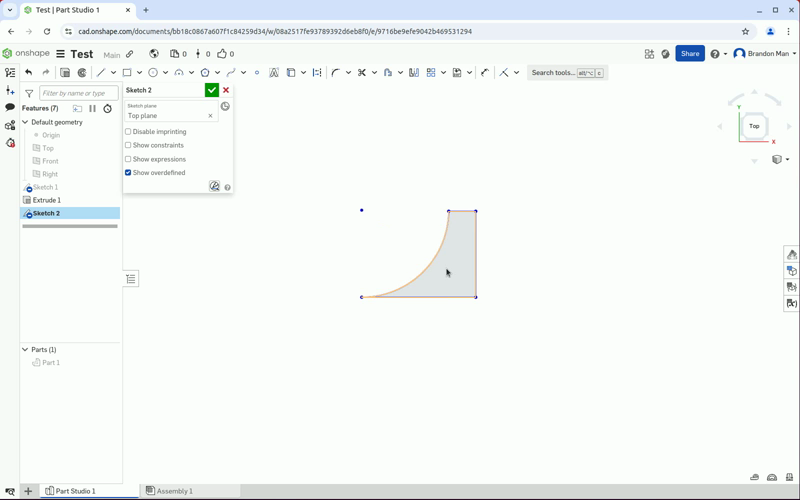
scroll(6)
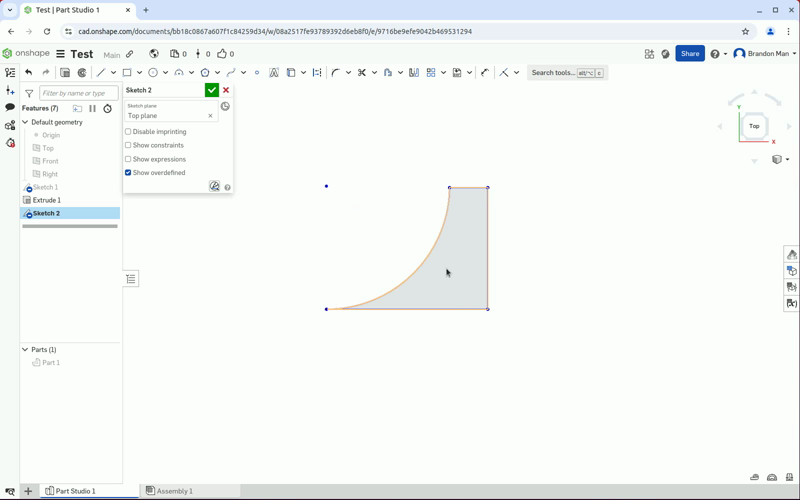
scroll(6)
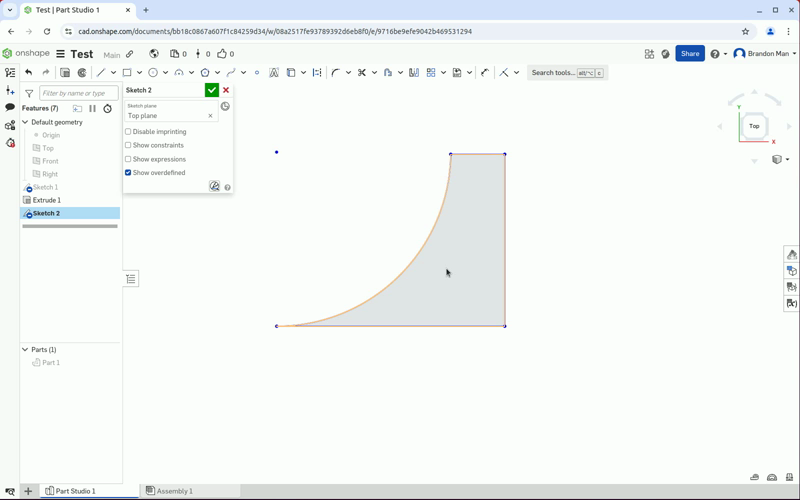
scroll(6)
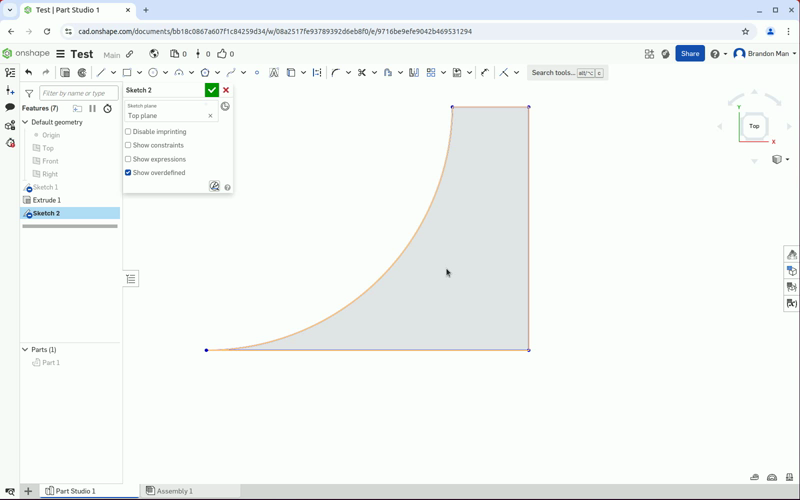
scroll(6)
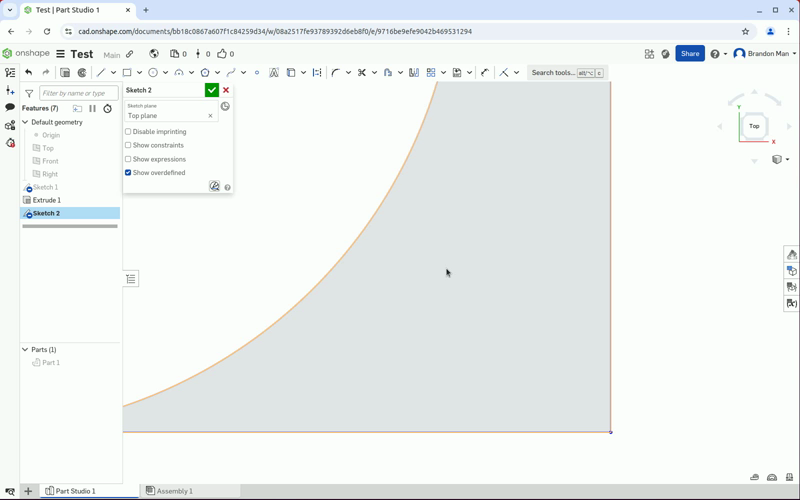
click(446, 268)
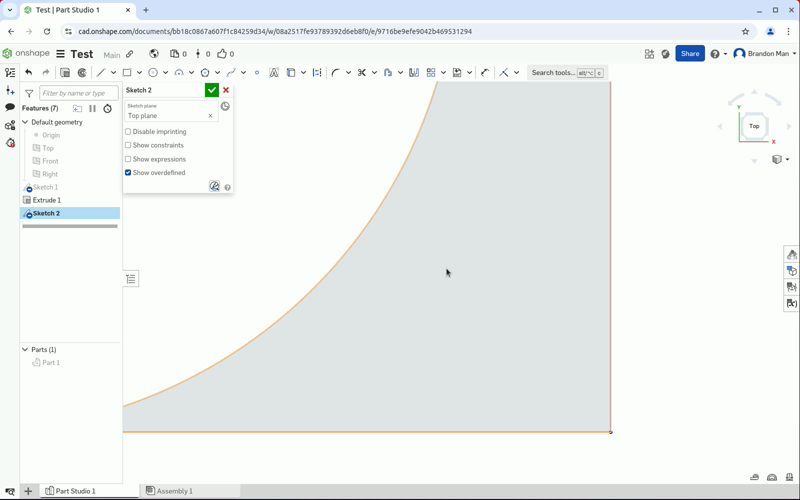
scroll(-6)
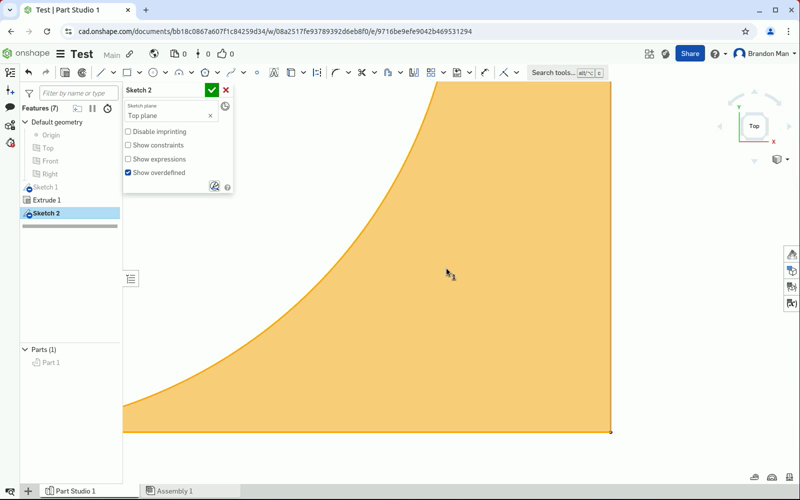
scroll(-6)
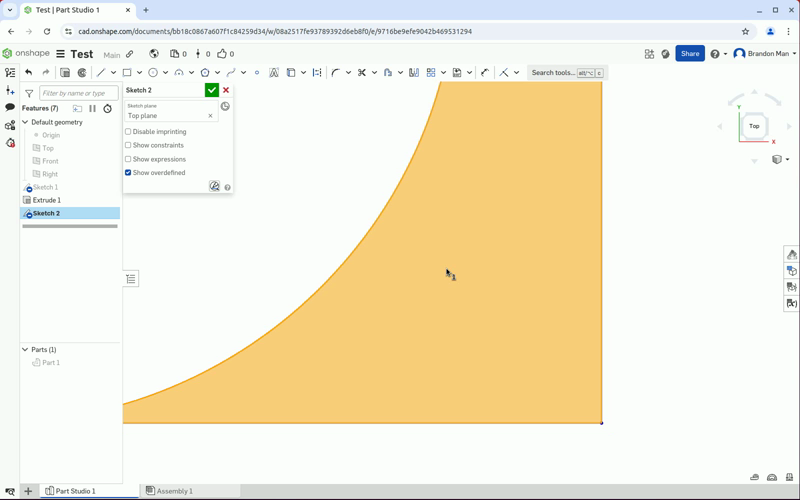
scroll(-6)
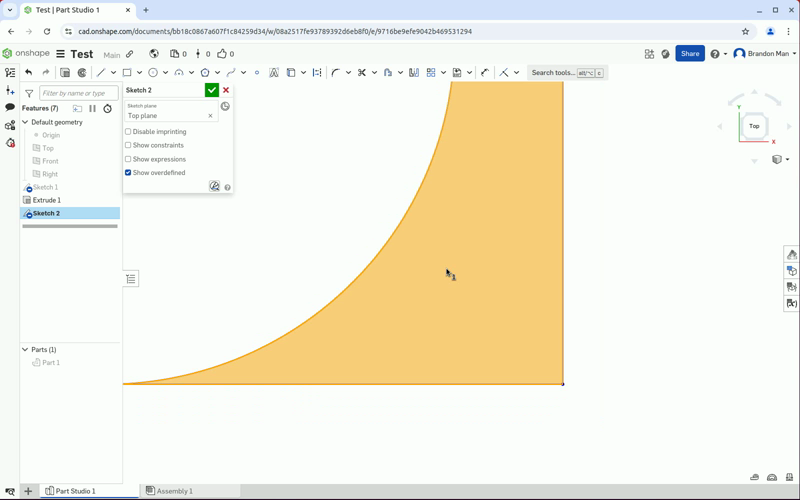
scroll(-6)
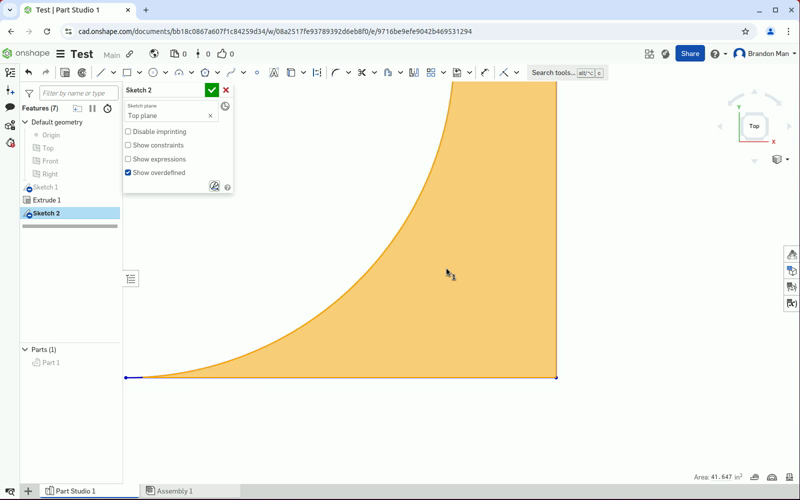
scroll(-6)
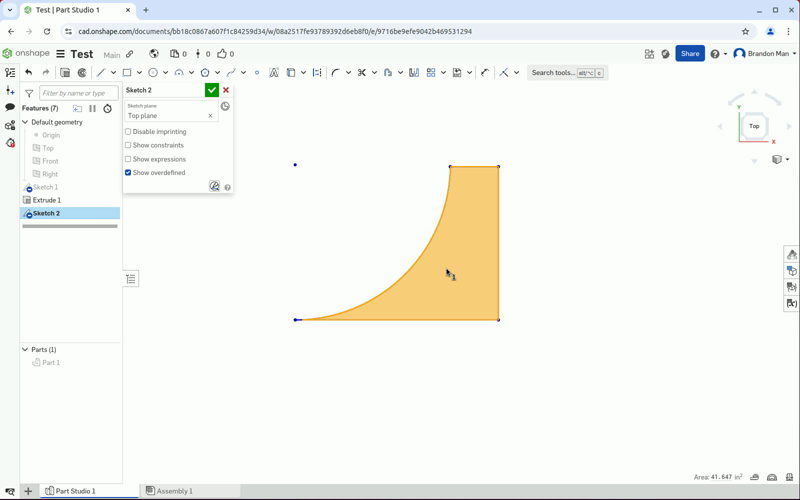
scroll(-6)
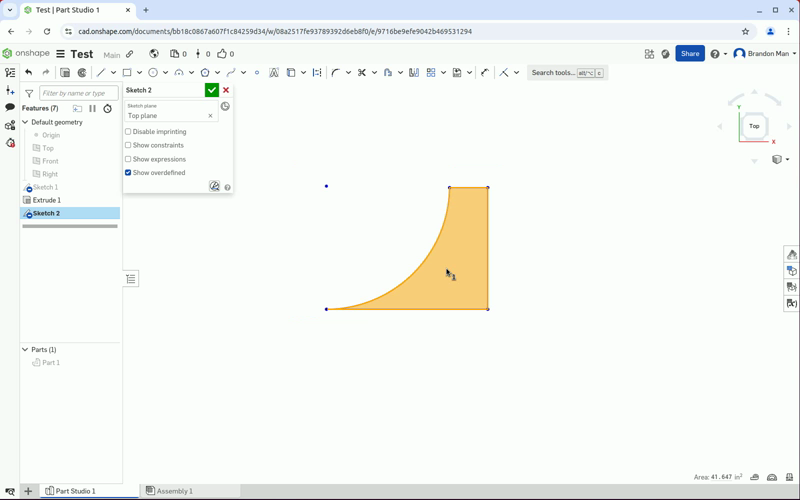
scroll(-6)
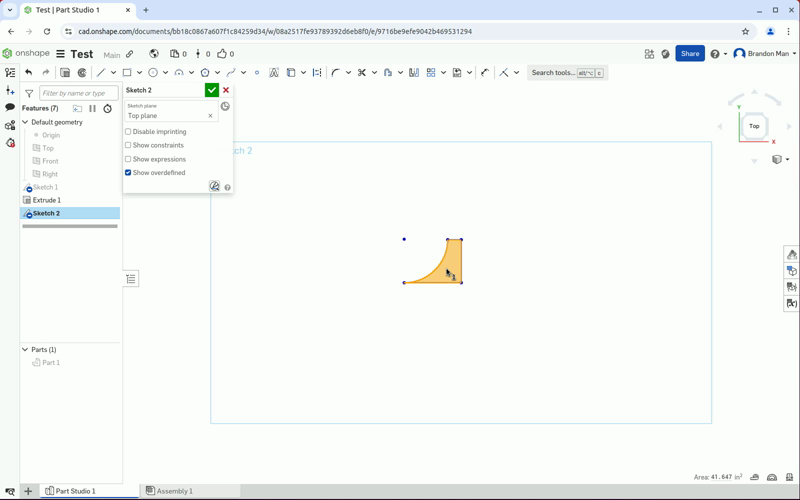
mouse_move(73, 352)
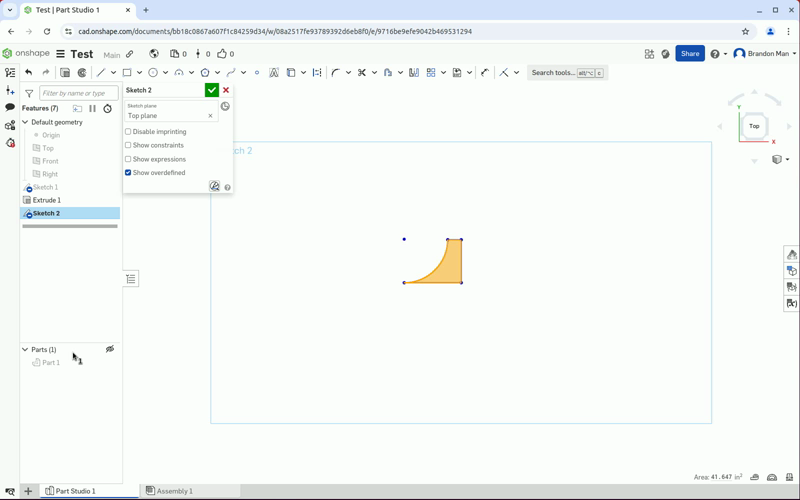
key(shift+y)
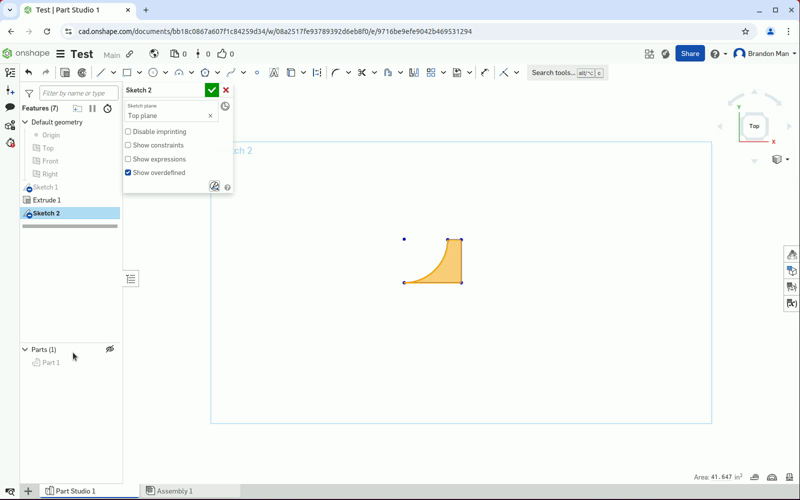
key(shift+e)
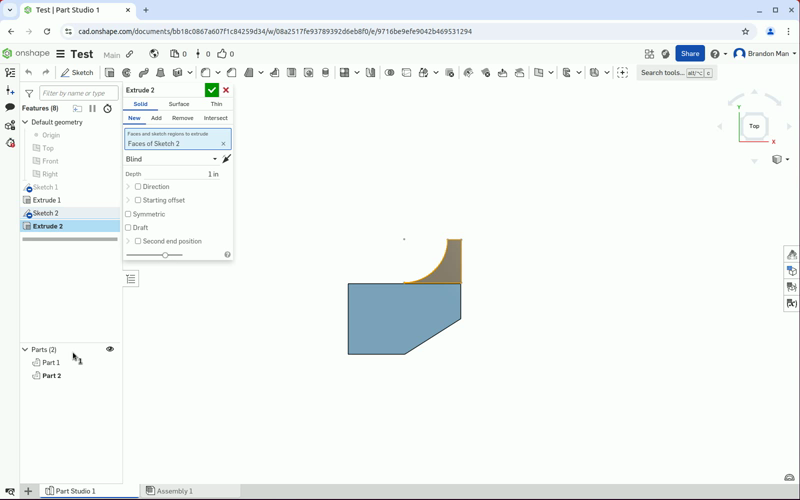
mouse_move(143, 106)
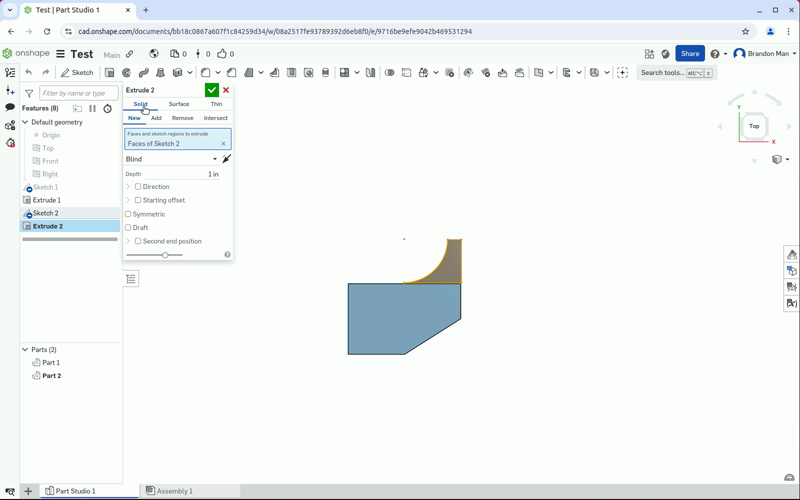
click(143, 106)
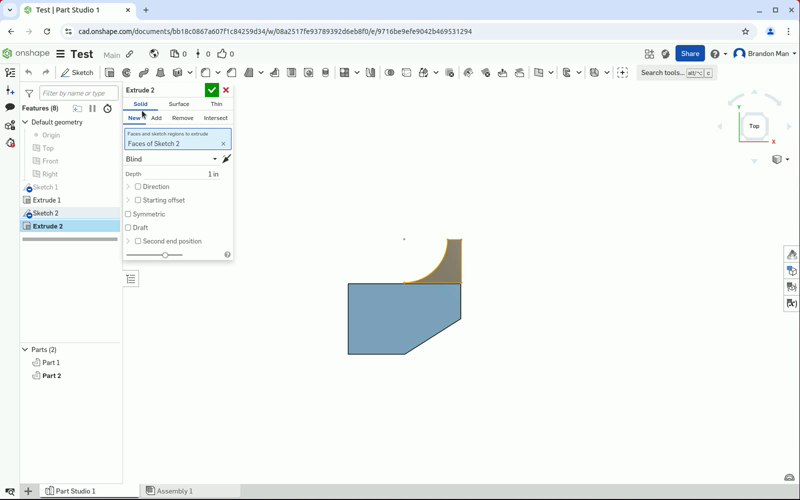
mouse_move(137, 120)
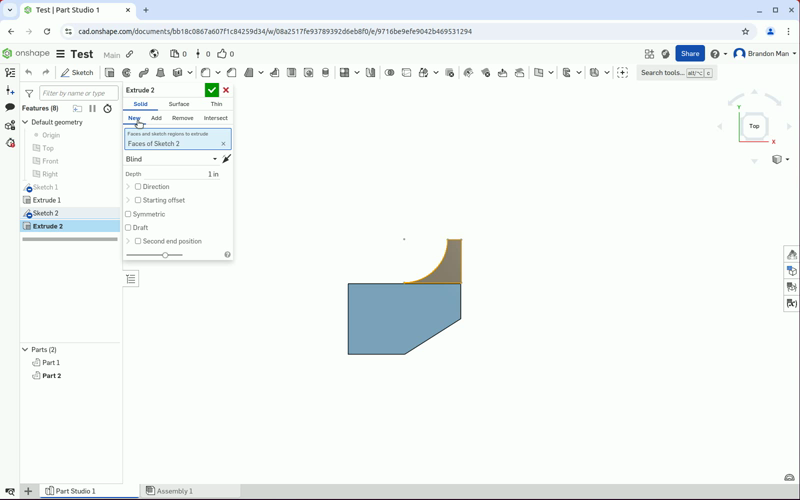
click(137, 120)
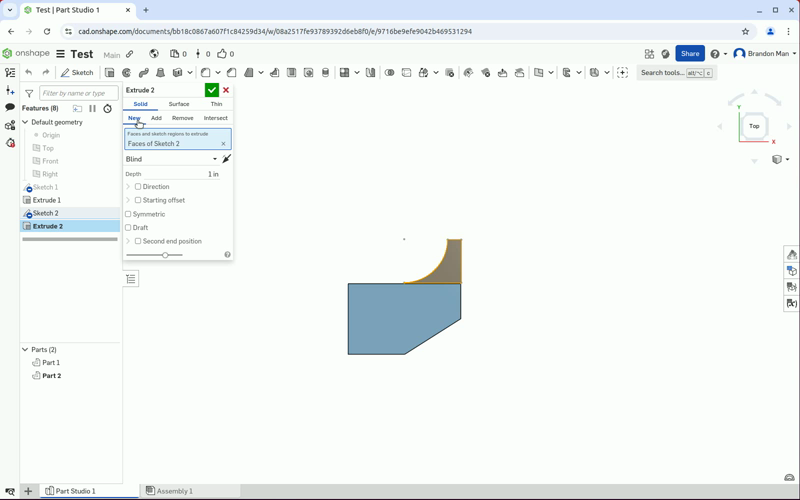
key(tab, 4)
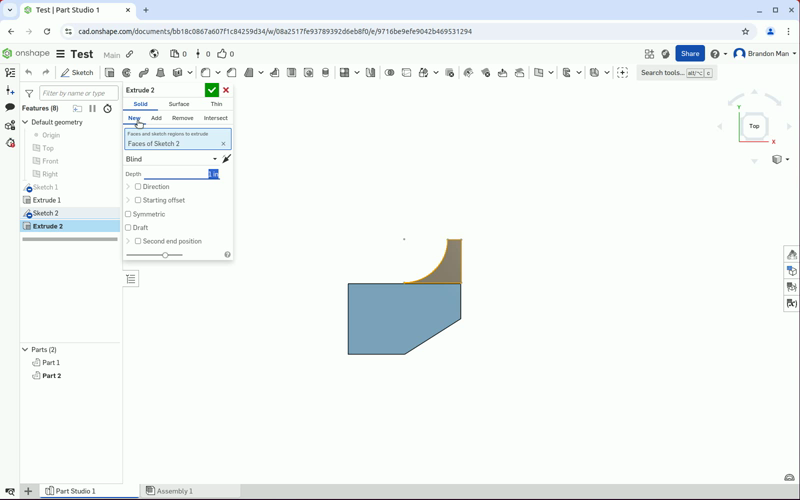
text(13.721)
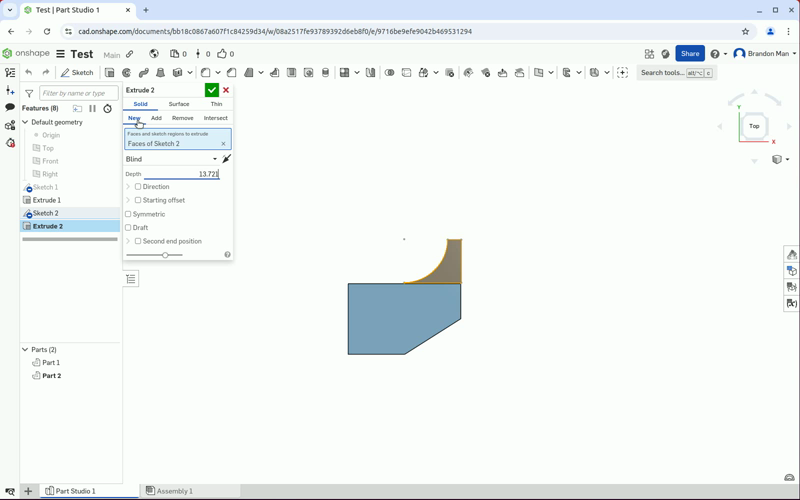
key(enter)
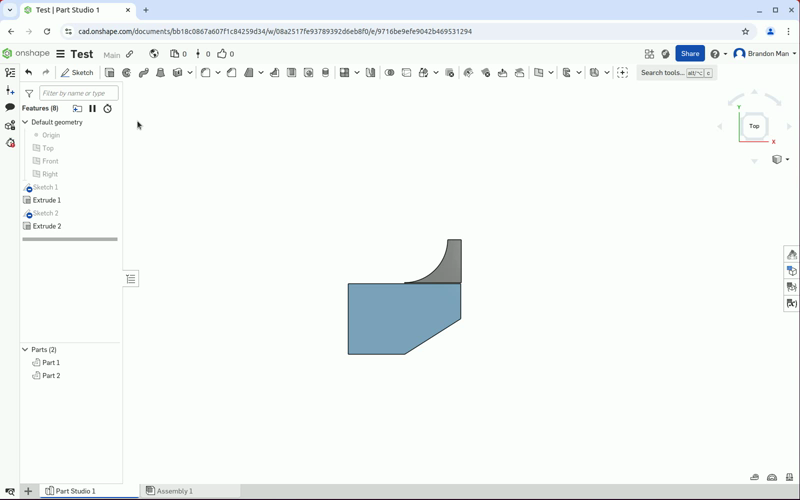
key(shift+h)
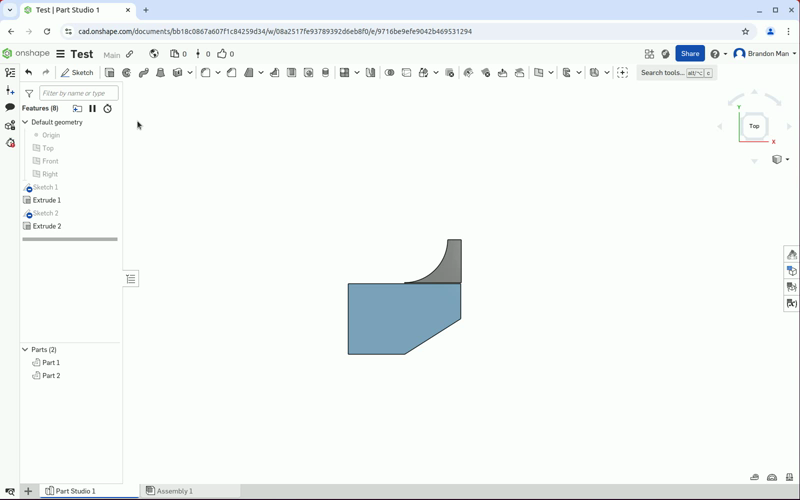
key(shift+h)
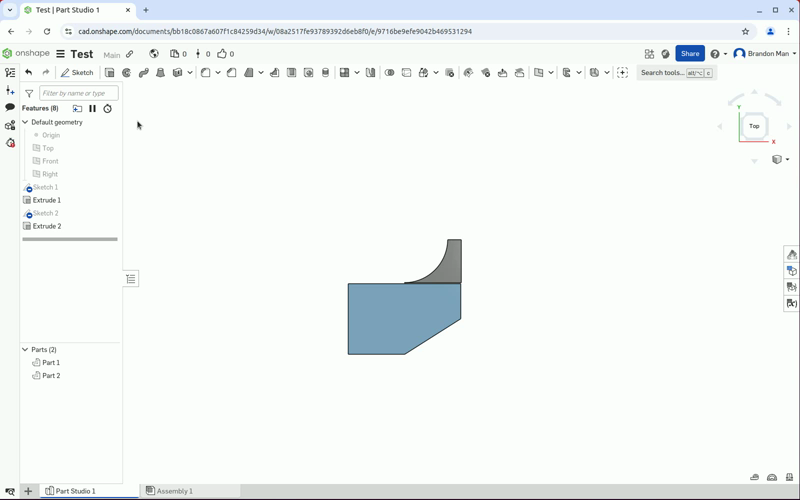
mouse_move(73, 189)
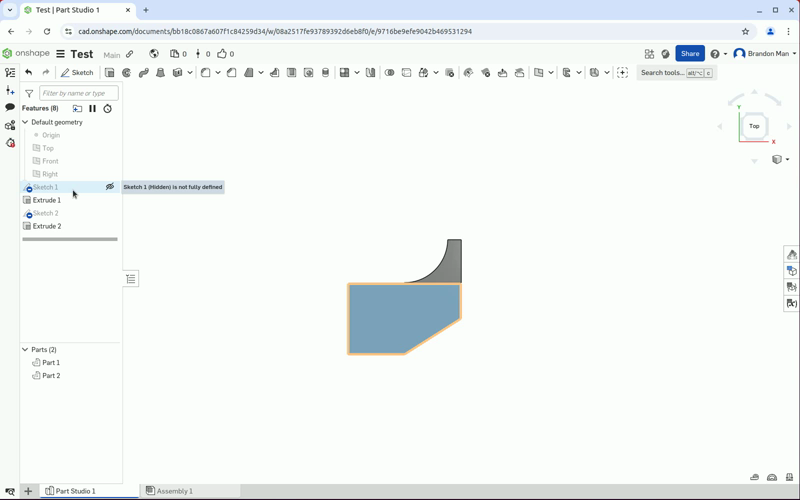
click(73, 189)
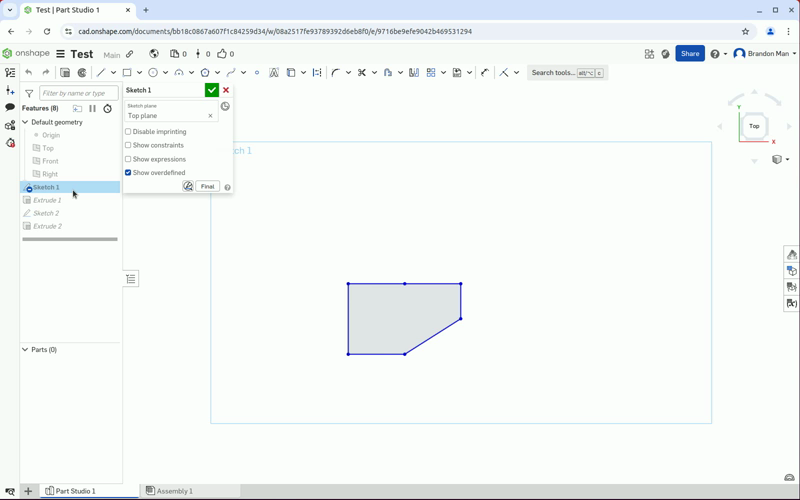
mouse_move(229, 92)
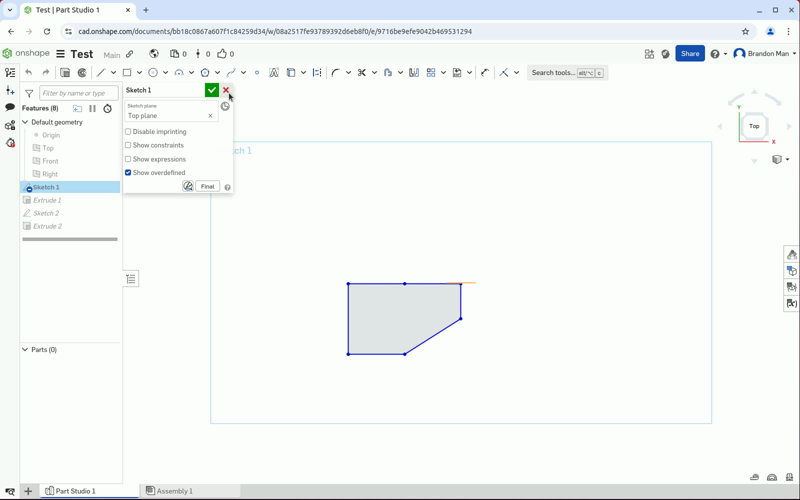
click(229, 92)
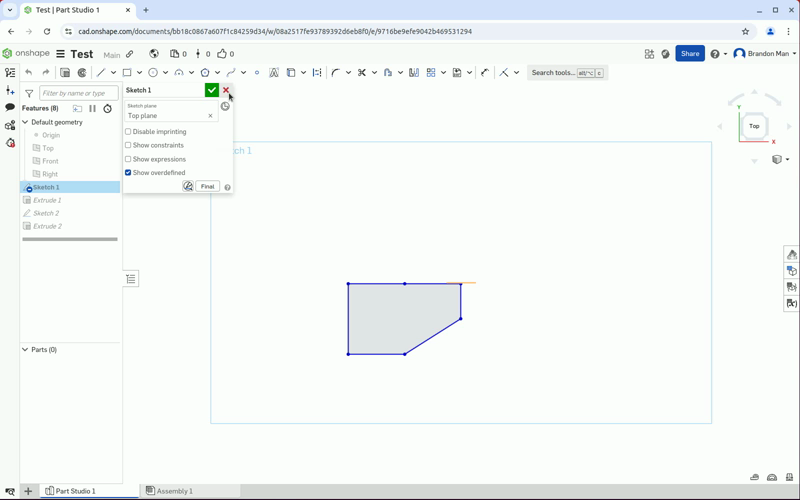
key(shift+s)
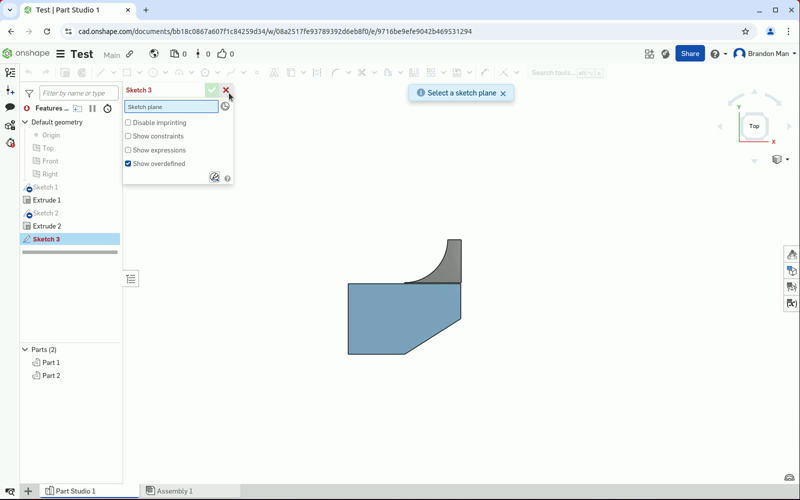
mouse_move(73, 150)
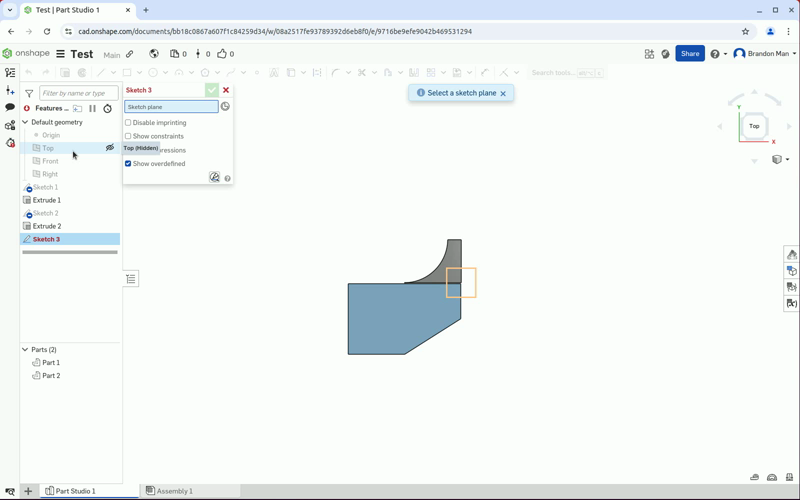
click(73, 150)
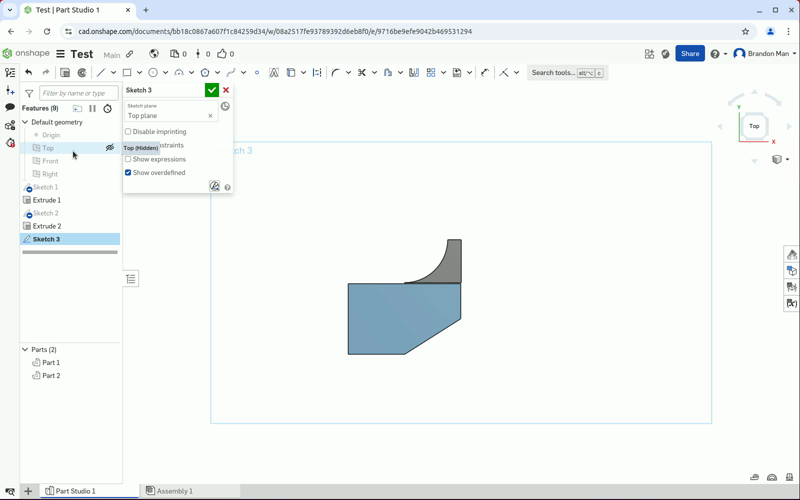
mouse_move(73, 352)
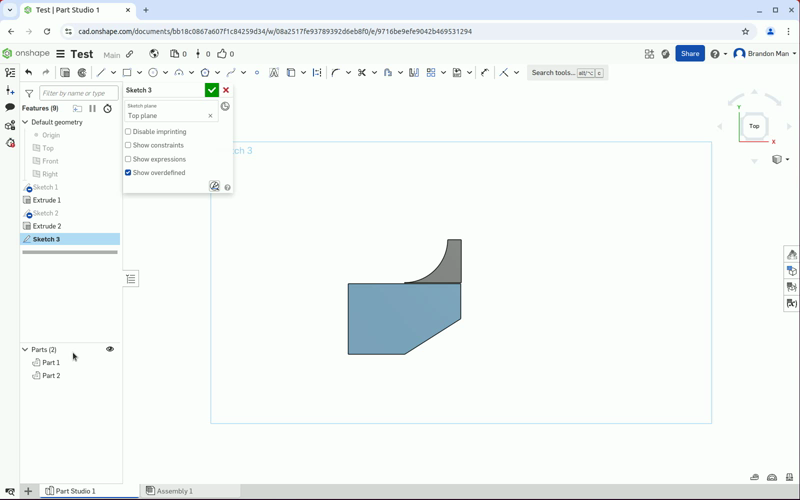
key(y)
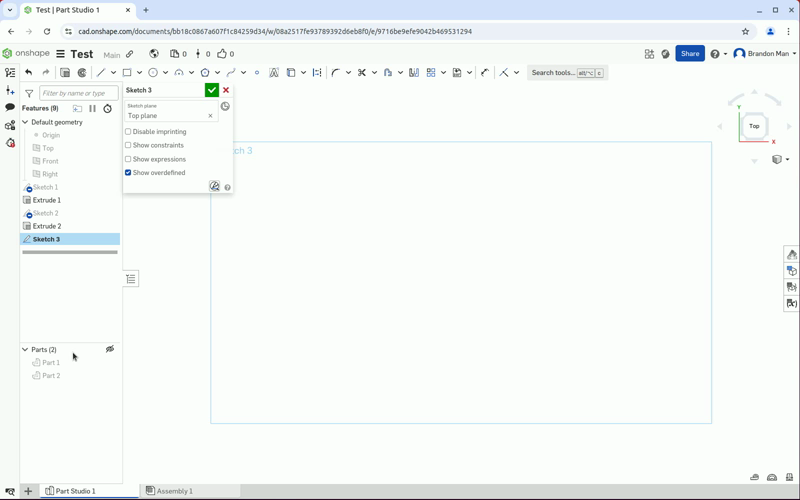
key(l)
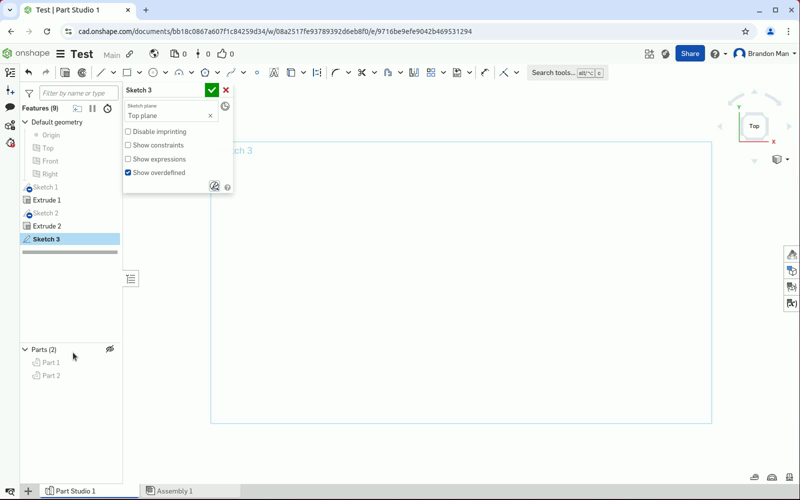
key_down(shift)
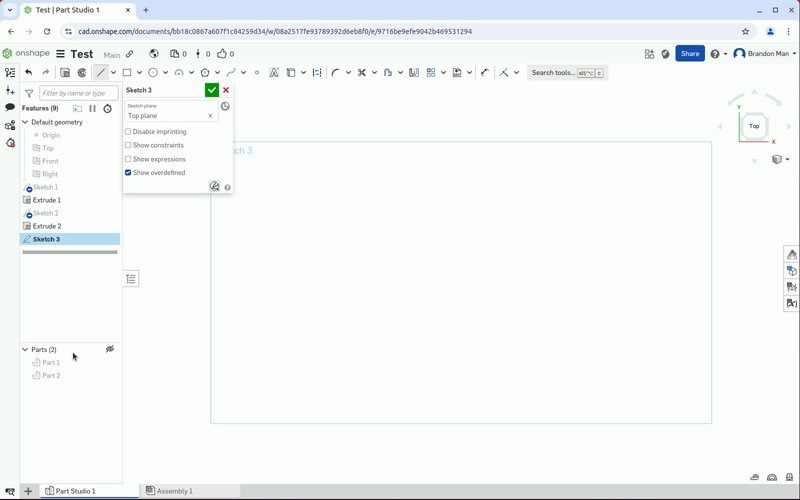
mouse_move(348, 282)
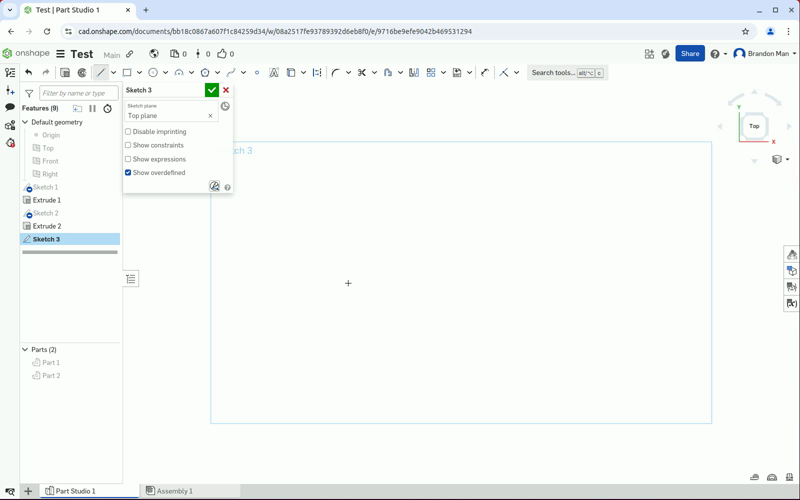
click(348, 282)
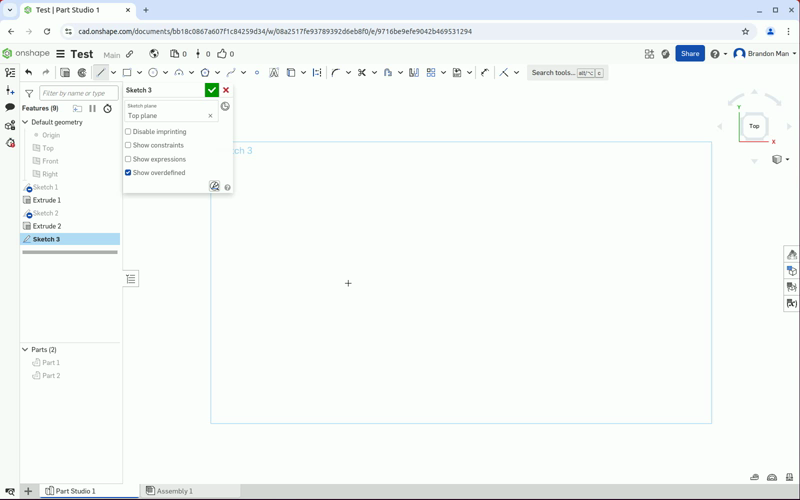
key_up(shift)
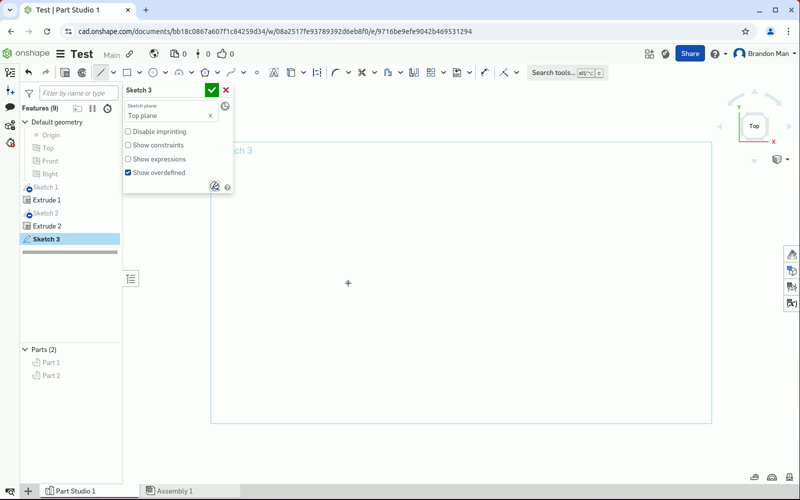
key_down(shift)
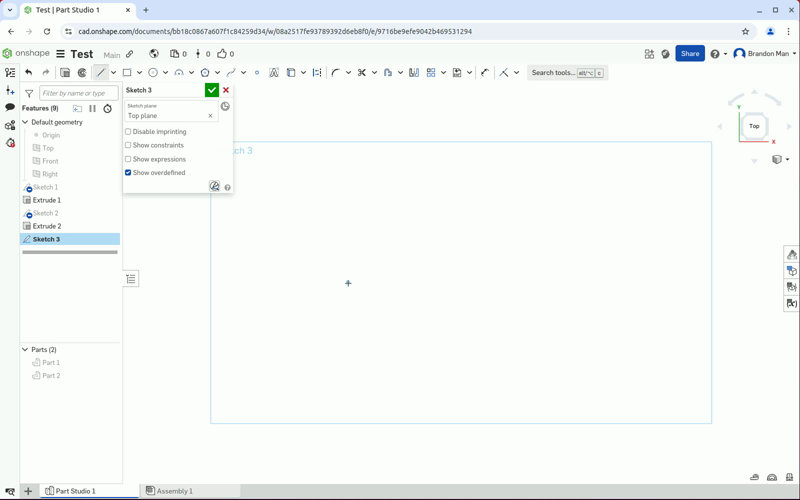
mouse_move(378, 282)
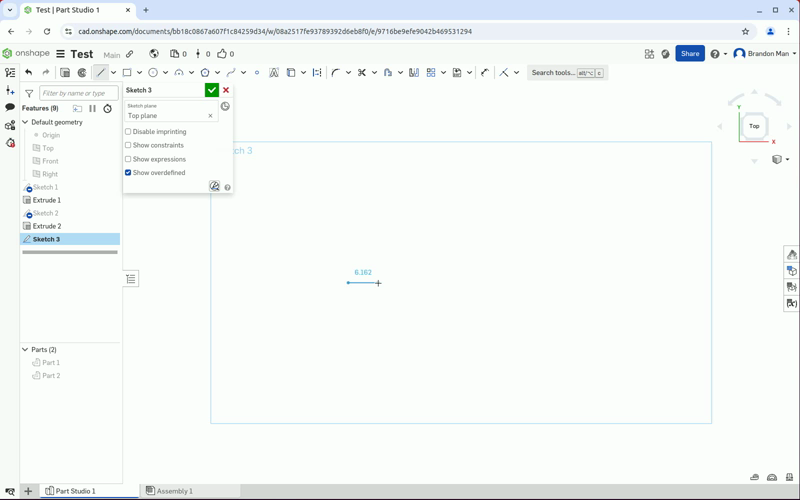
mouse_move(404, 282)
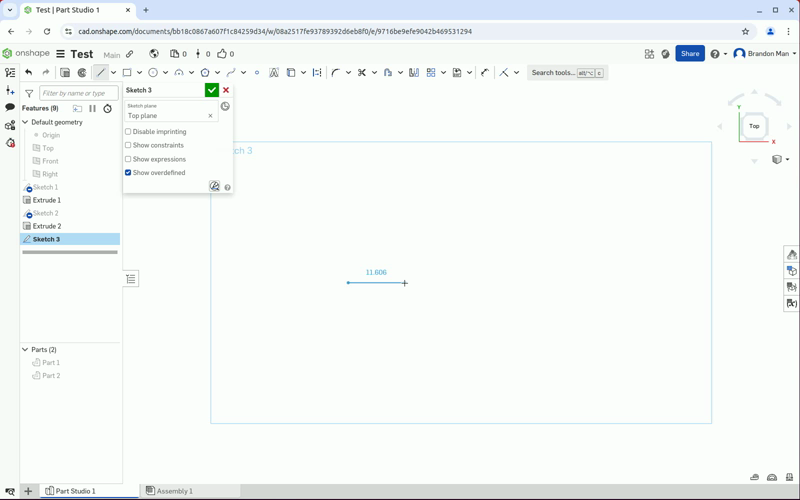
click(404, 282)
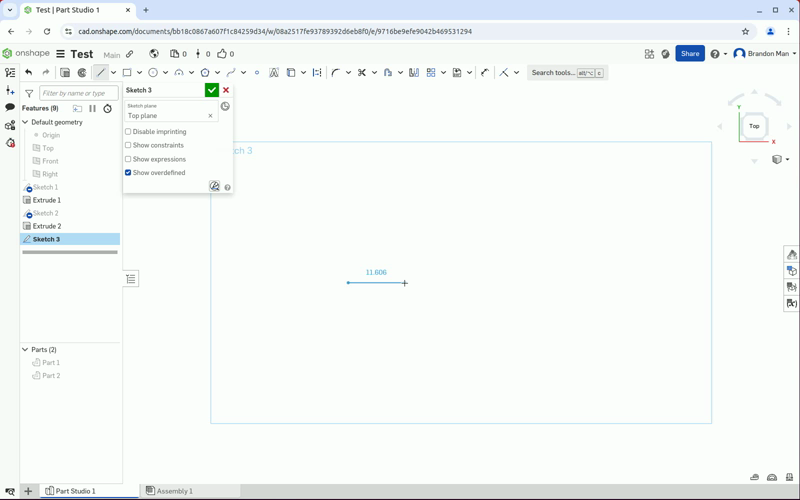
key_up(shift)
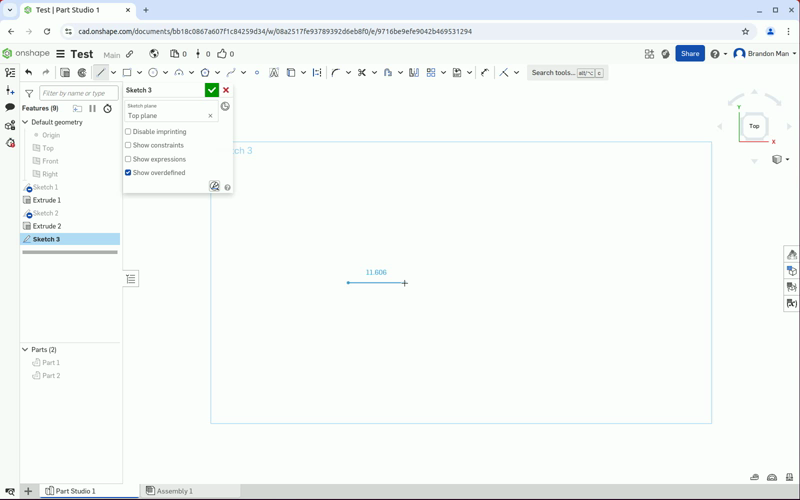
key(esc)
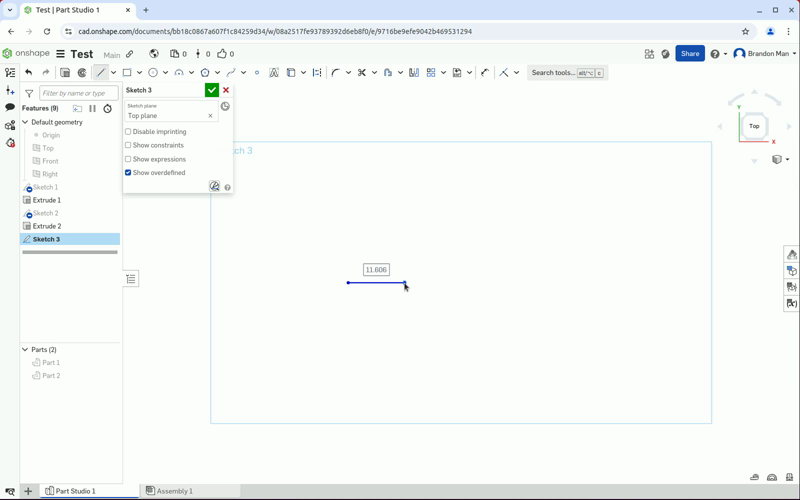
key(a)
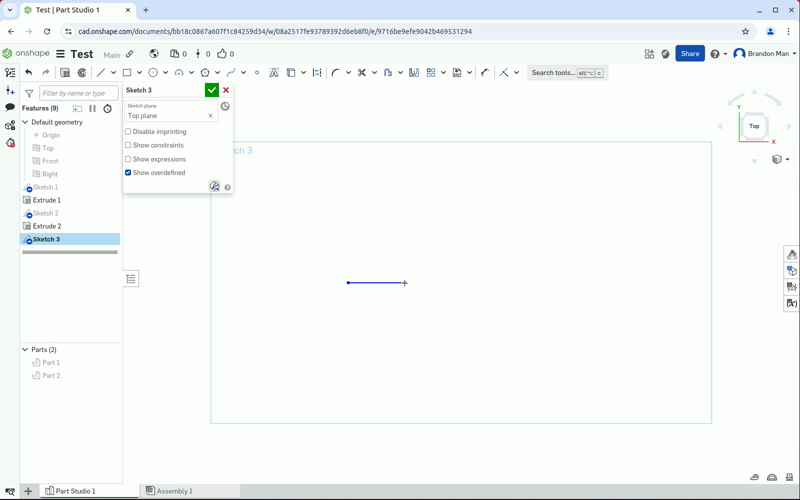
mouse_move(404, 282)
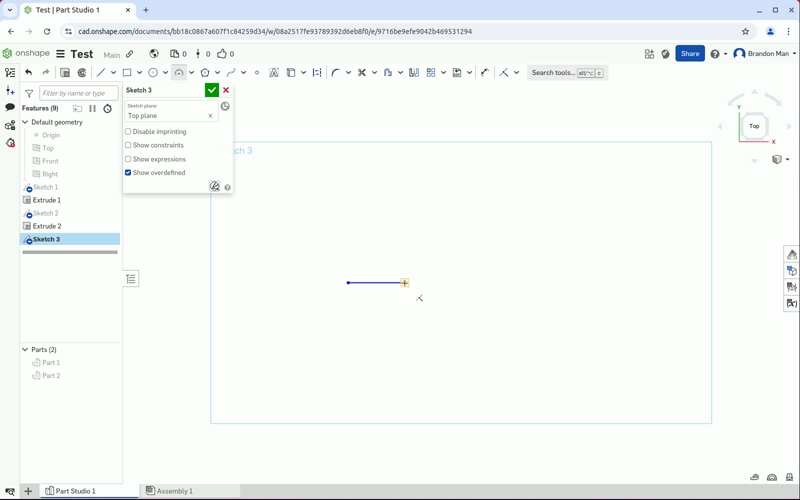
click(404, 282)
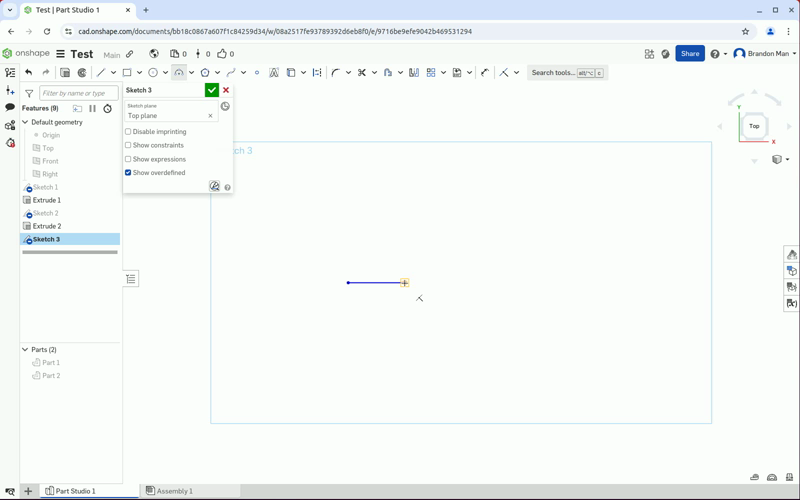
key_down(shift)
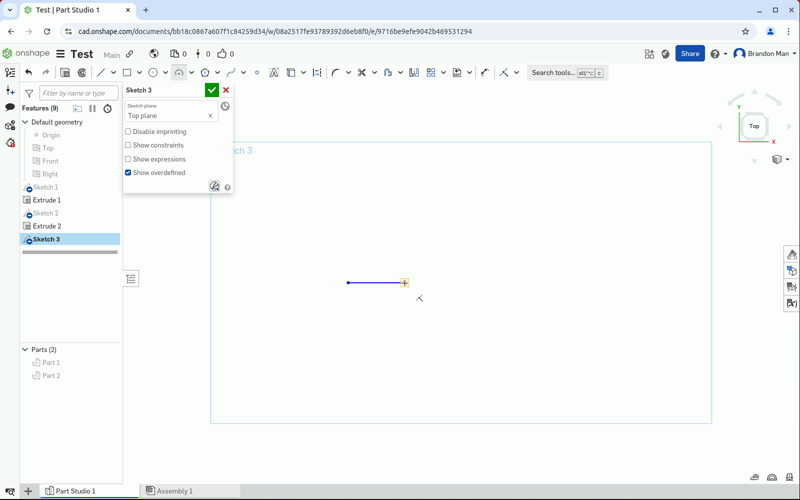
mouse_move(362, 239)
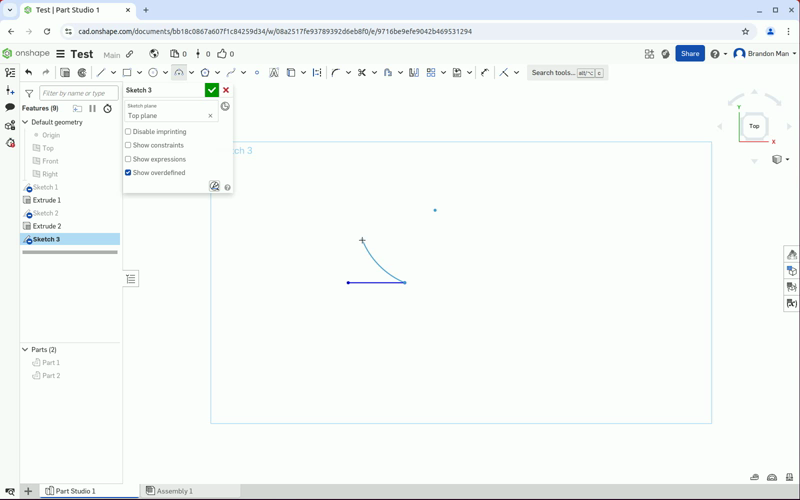
click(362, 239)
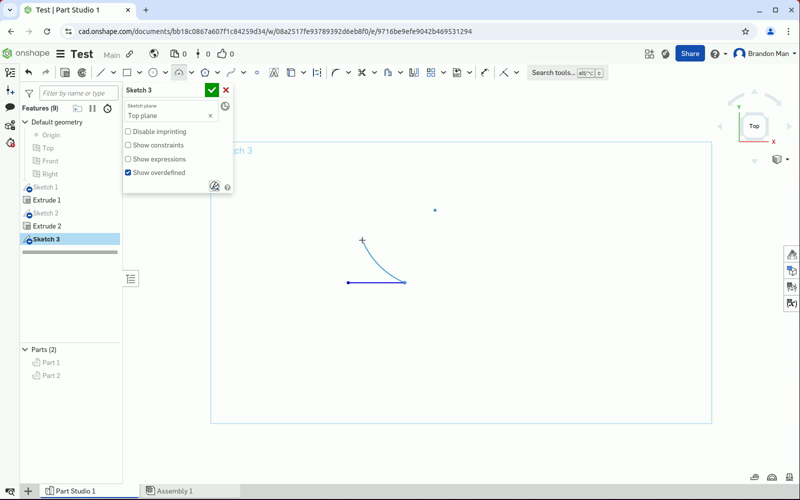
mouse_move(374, 270)
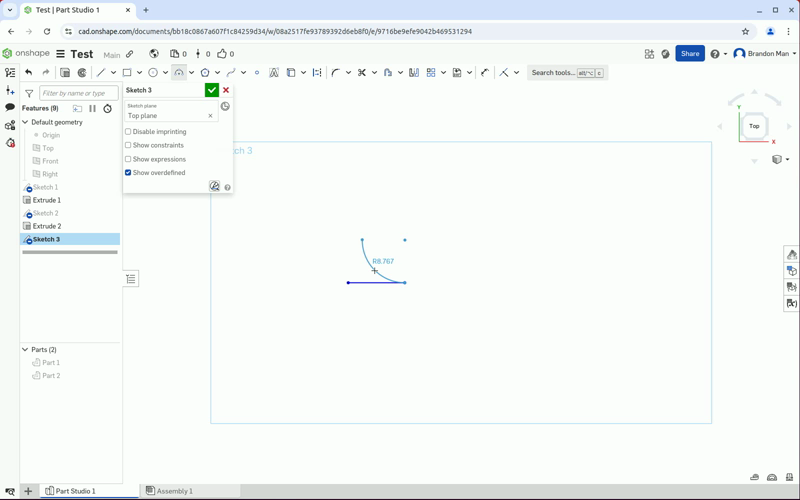
click(374, 270)
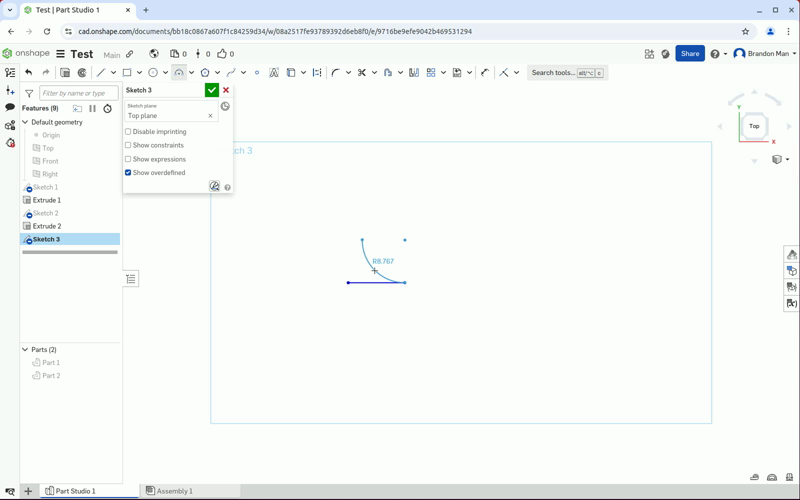
key_up(shift)
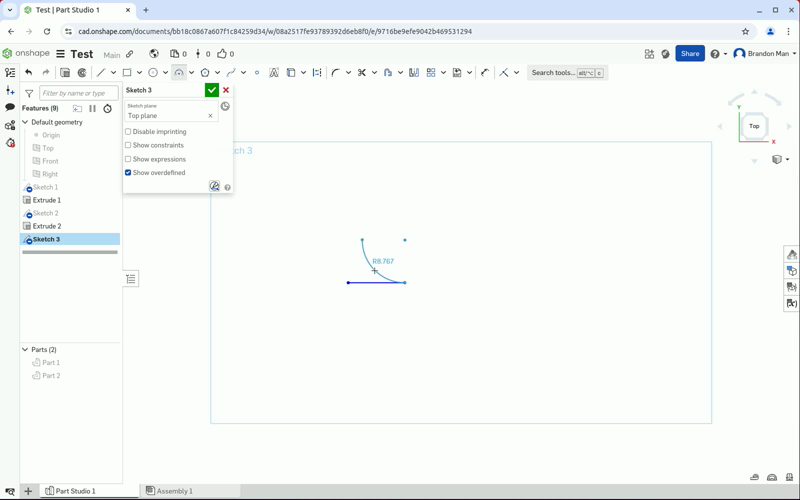
key(esc)
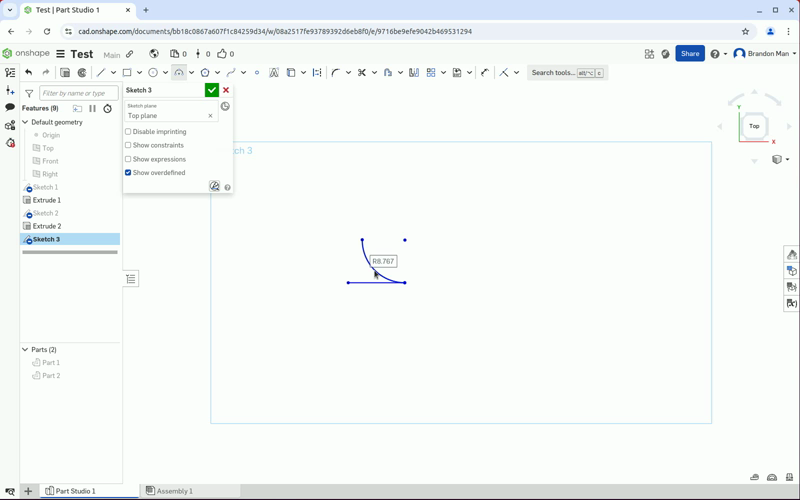
key(l)
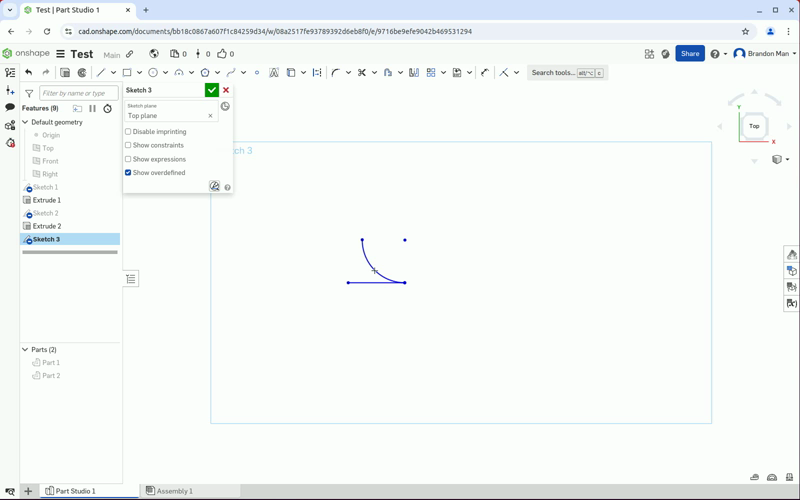
mouse_move(362, 239)
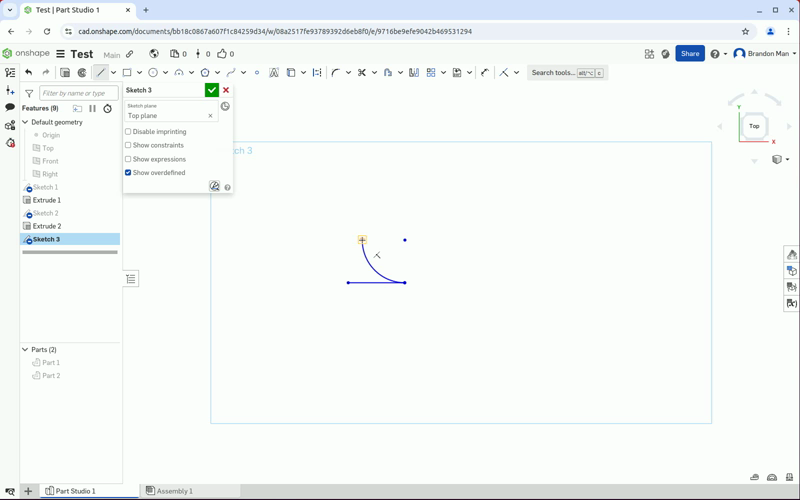
click(362, 239)
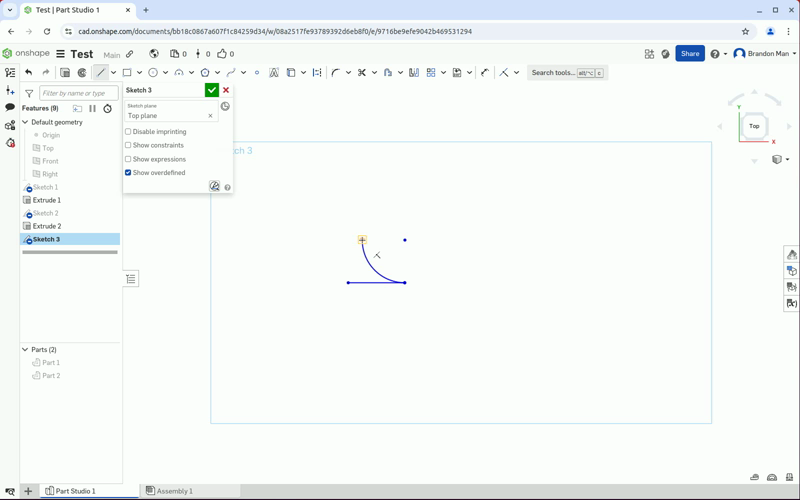
key_down(shift)
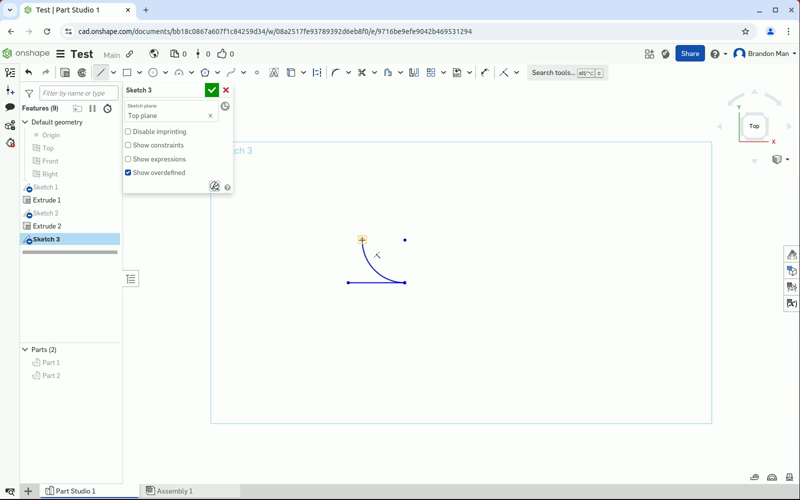
mouse_move(392, 239)
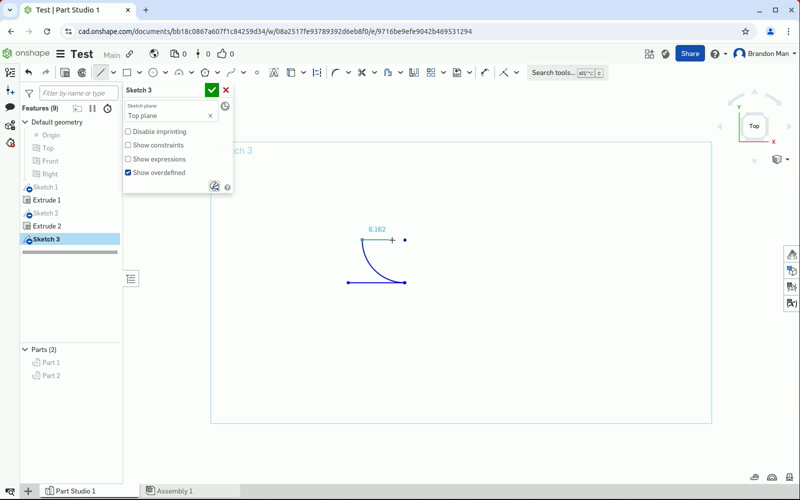
mouse_move(348, 239)
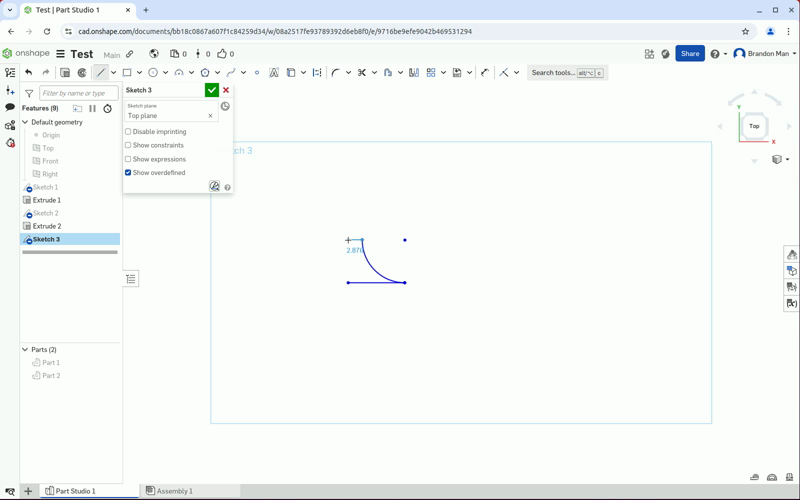
click(348, 239)
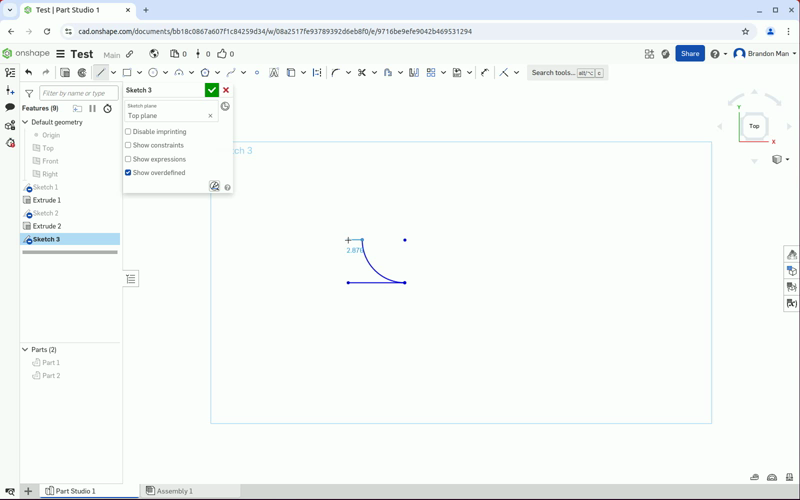
key_up(shift)
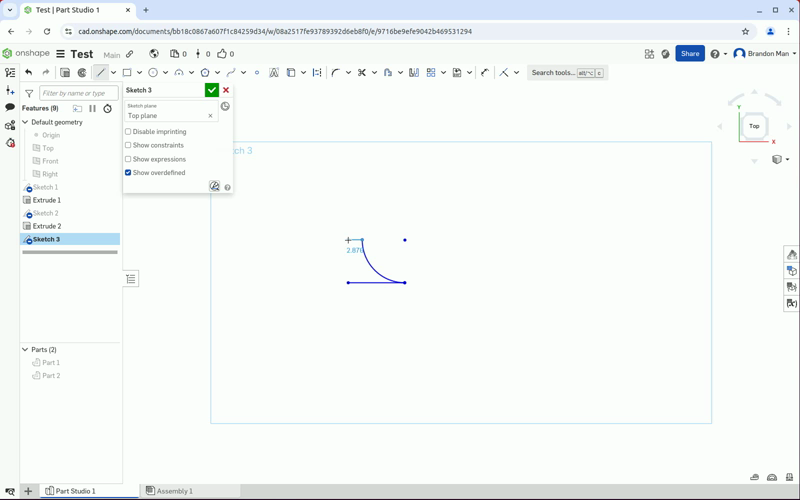
mouse_move(378, 239)
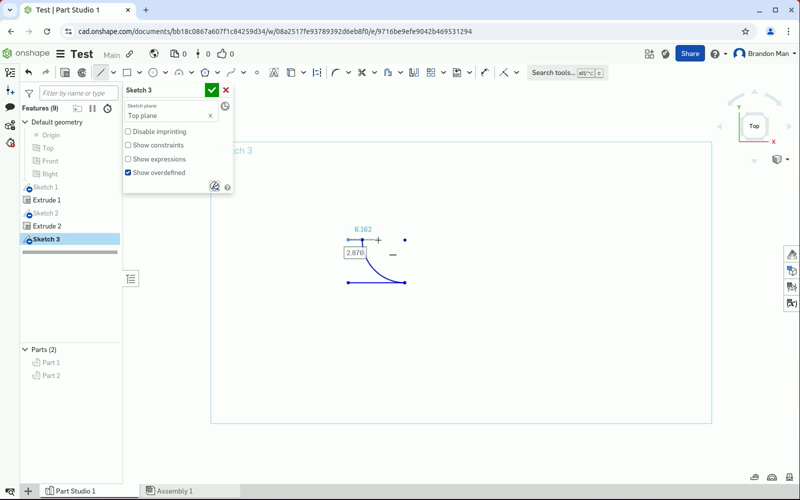
key_down(shift)
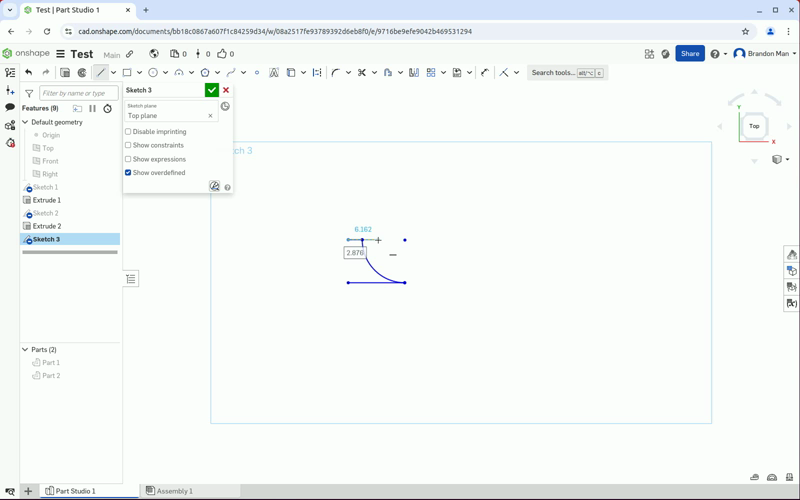
mouse_move(348, 282)
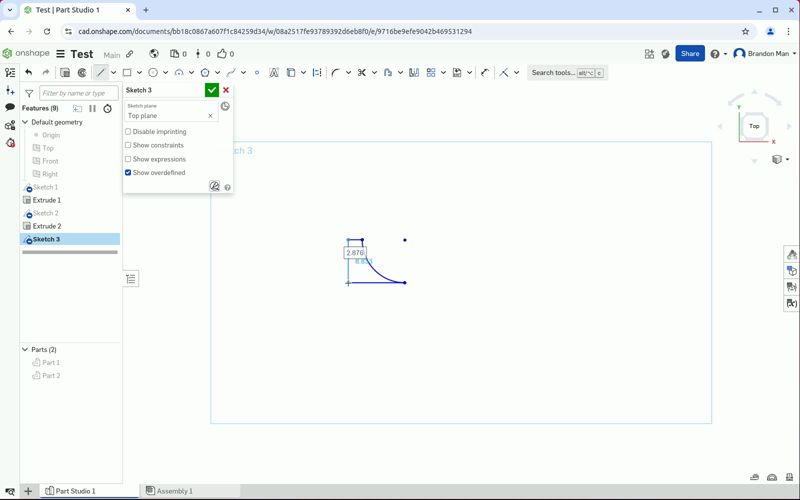
key_up(shift)
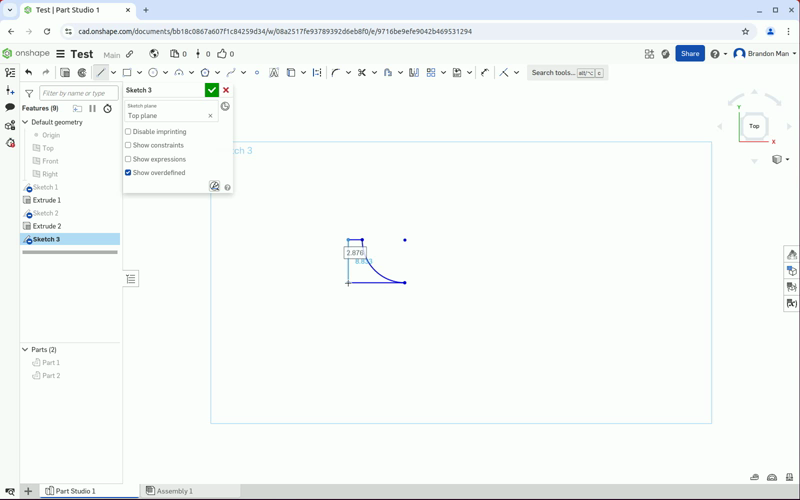
click(348, 282)
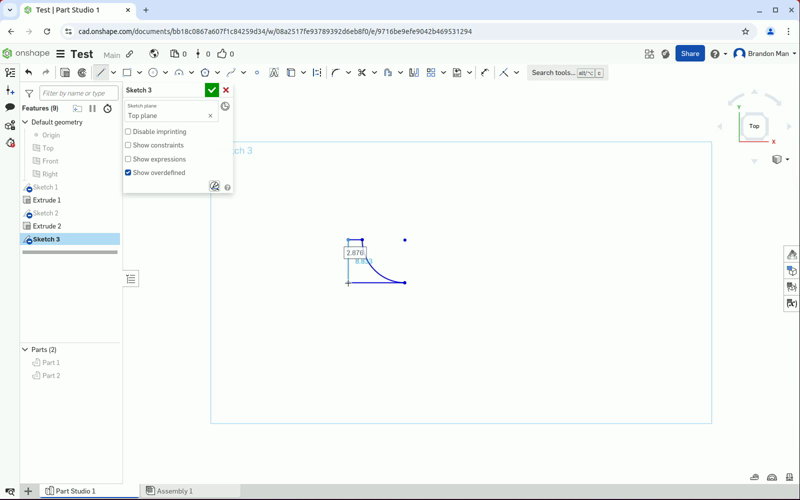
key(esc)
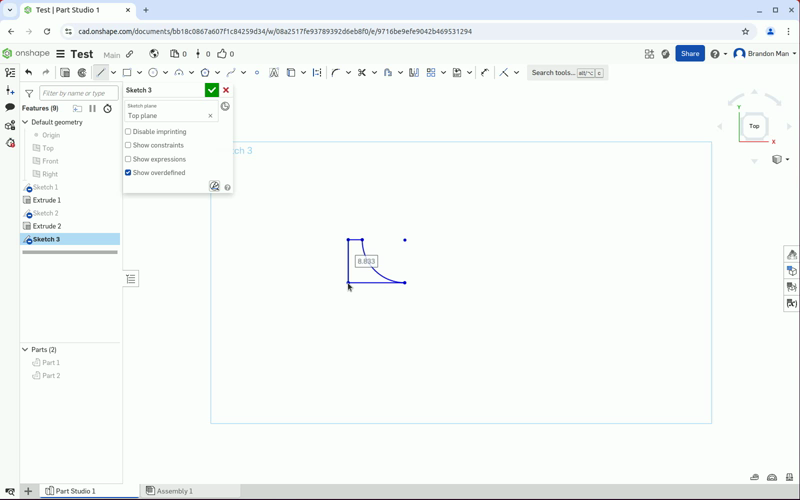
mouse_move(355, 278)
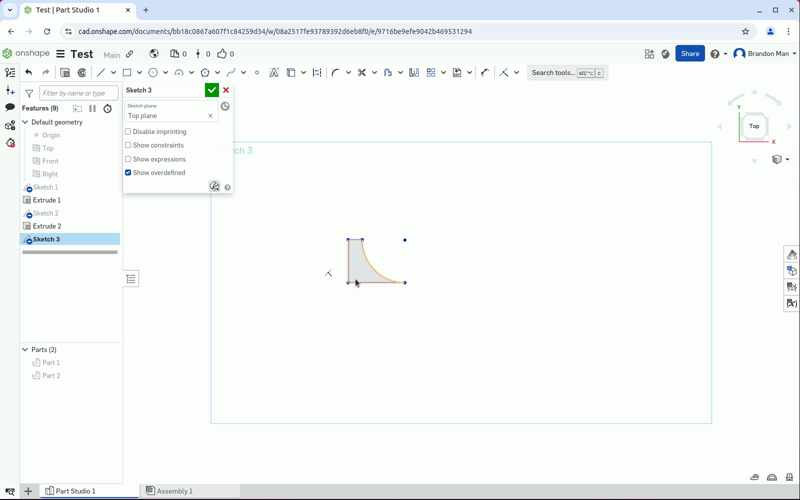
scroll(6)
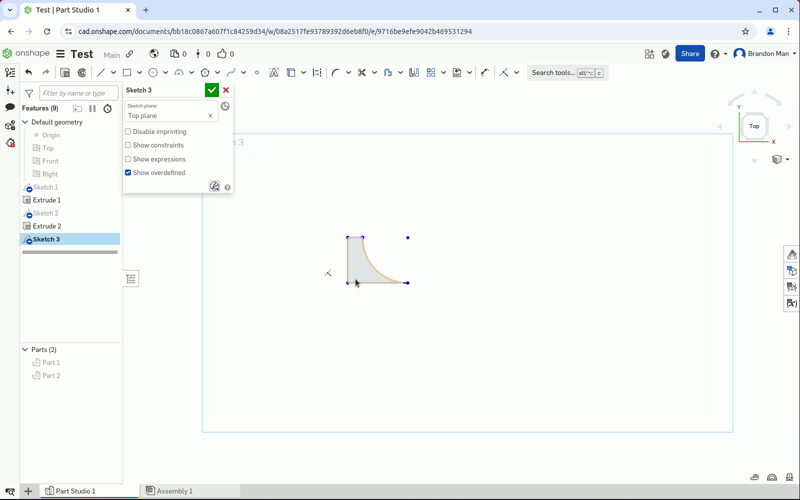
scroll(6)
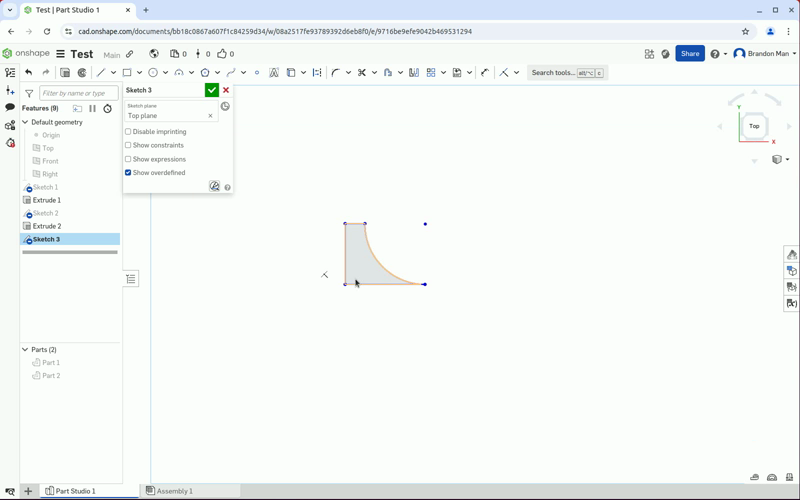
scroll(6)
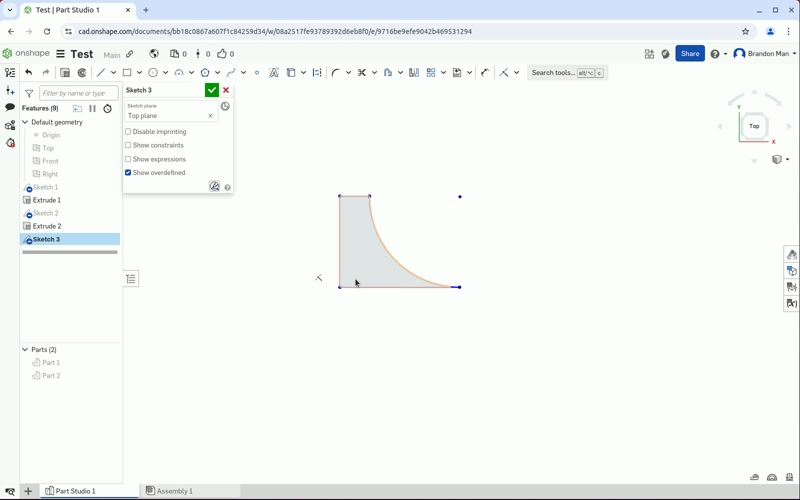
scroll(6)
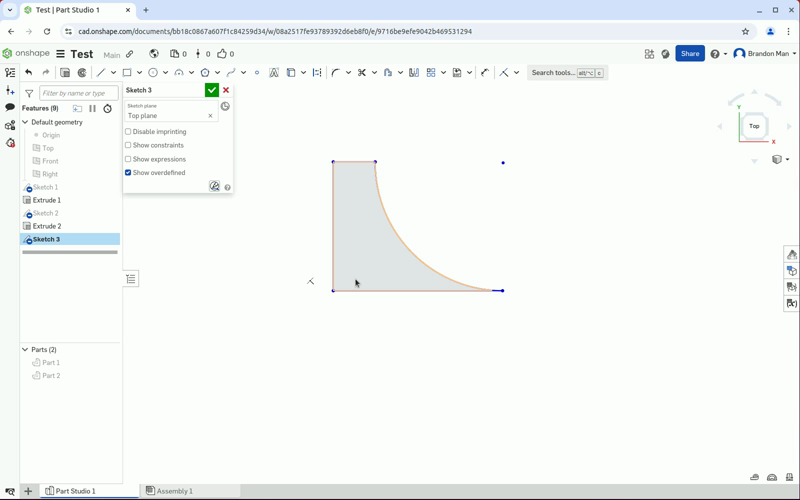
scroll(6)
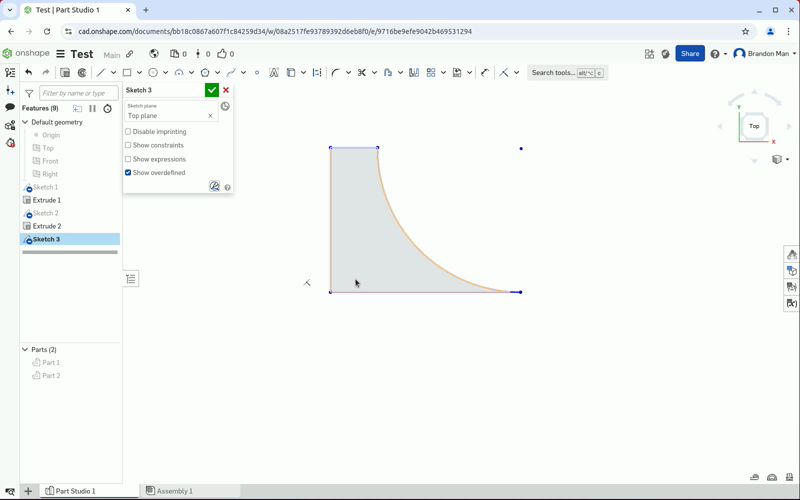
scroll(6)
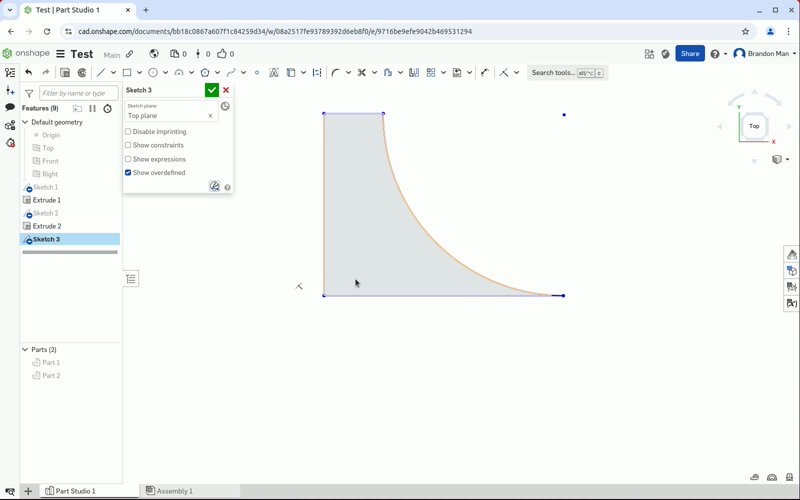
scroll(6)
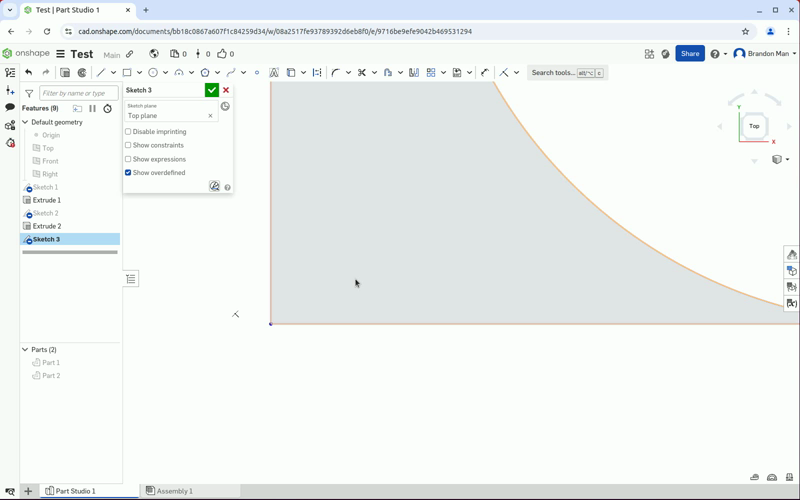
click(355, 278)
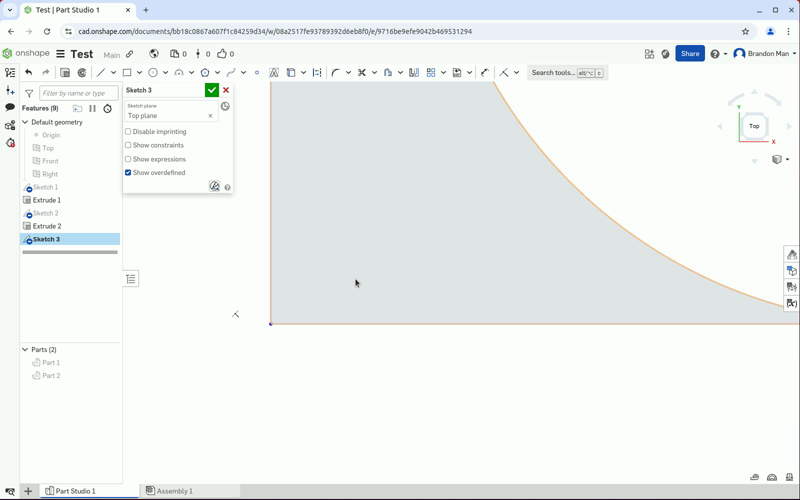
scroll(-6)
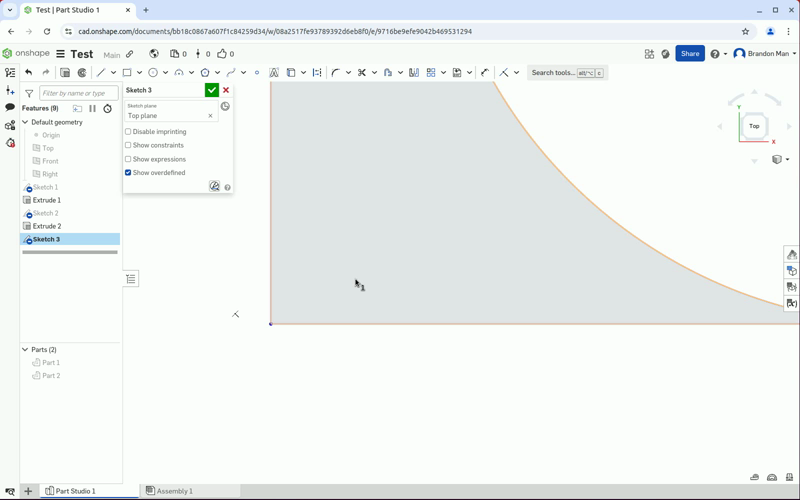
scroll(-6)
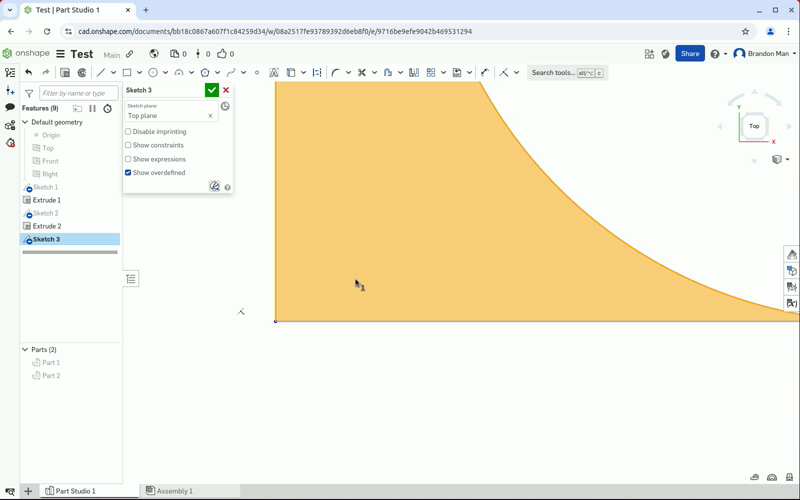
scroll(-6)
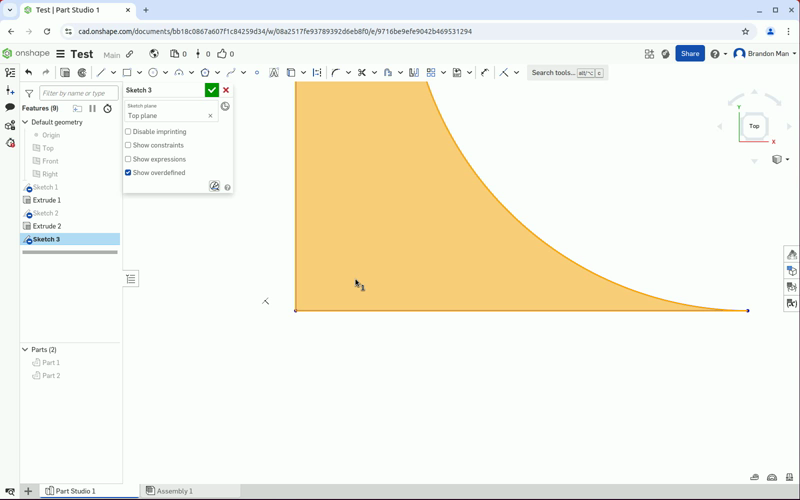
scroll(-6)
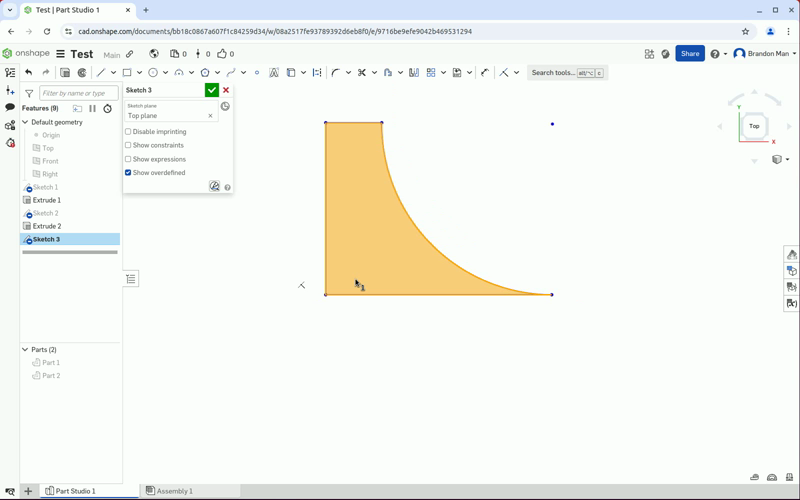
scroll(-6)
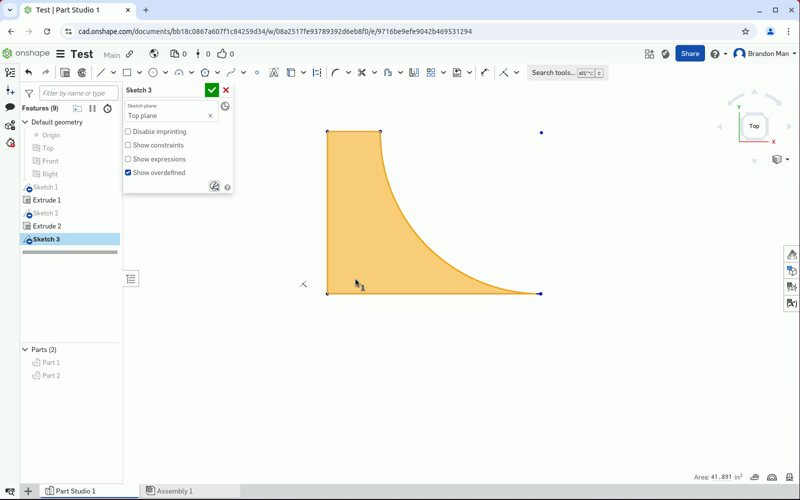
scroll(-6)
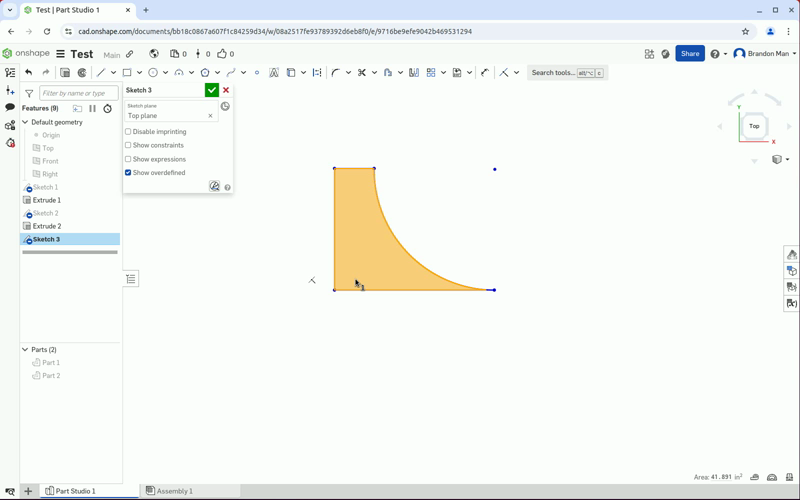
scroll(-6)
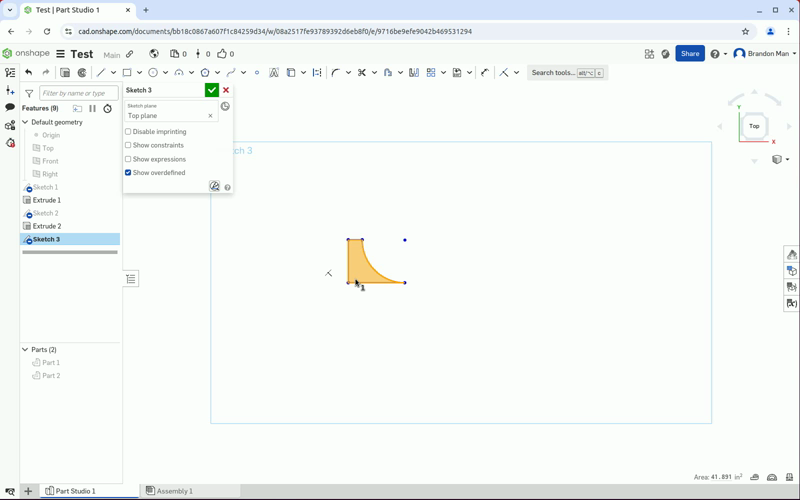
mouse_move(73, 352)
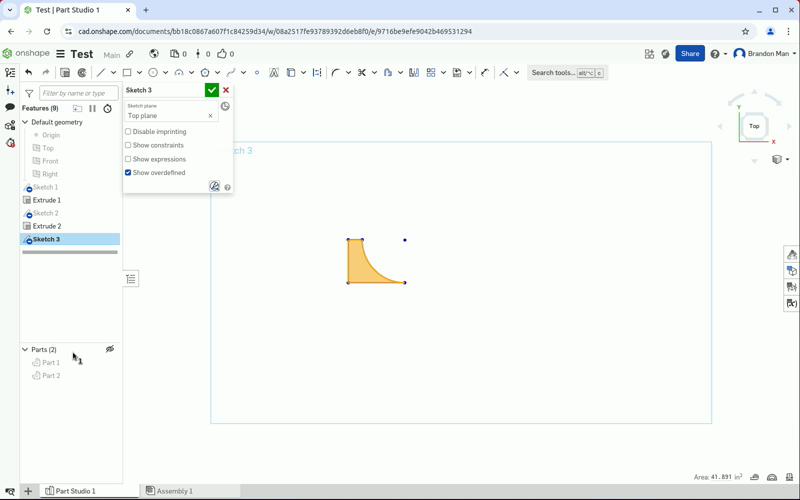
key(shift+y)
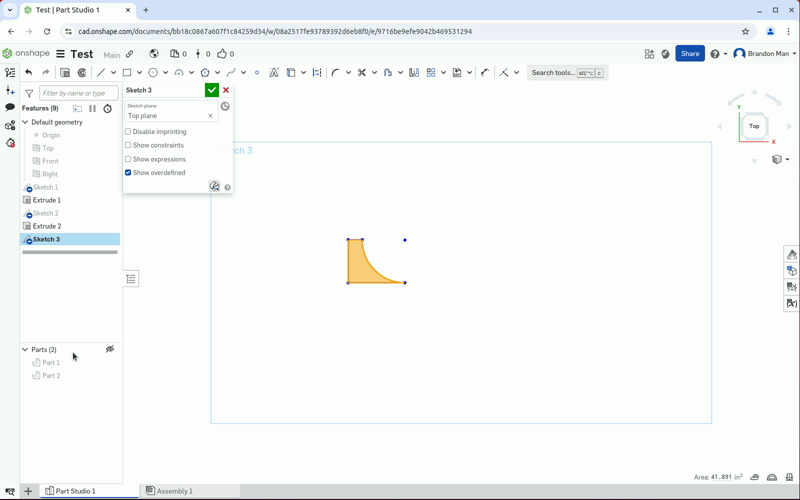
key(shift+e)
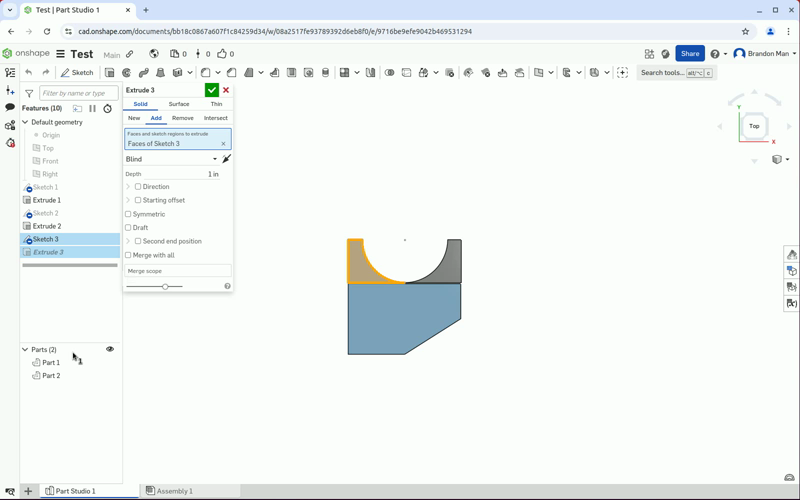
mouse_move(143, 106)
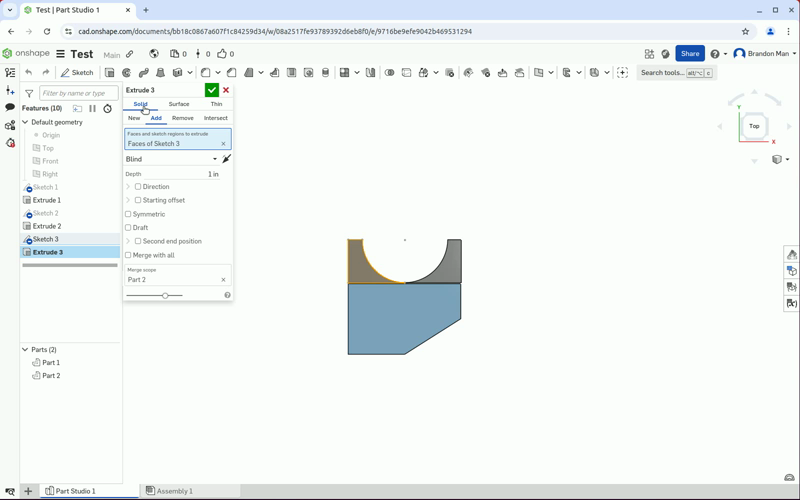
click(143, 106)
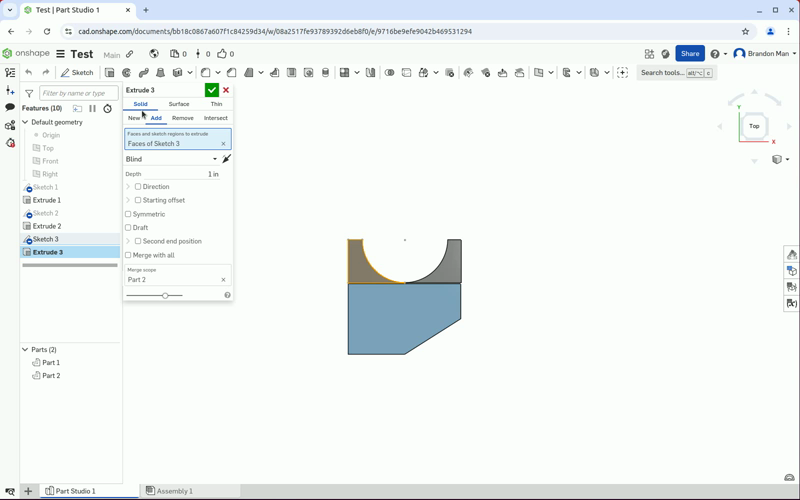
mouse_move(137, 120)
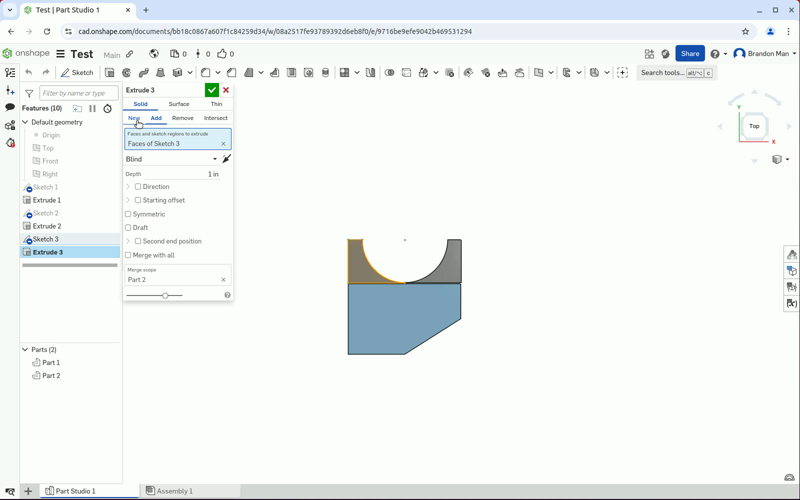
click(137, 120)
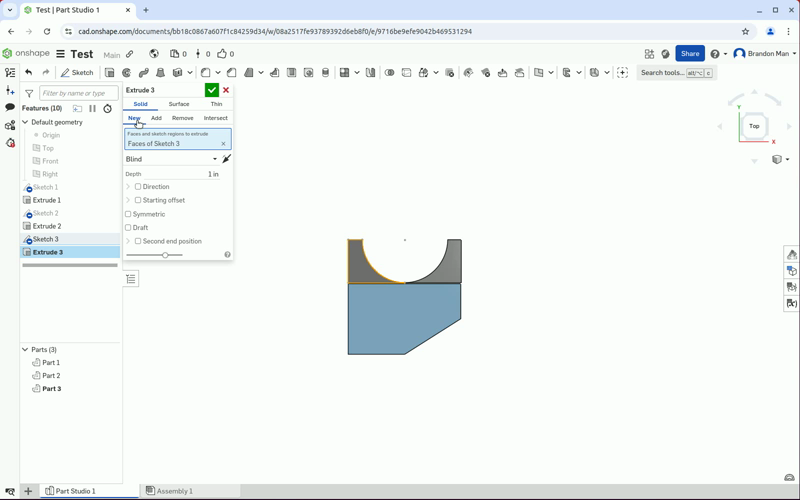
key(tab, 4)
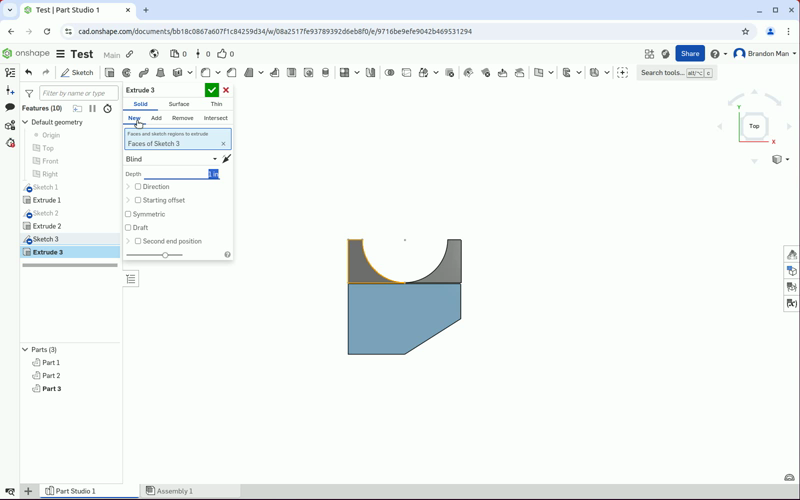
text(13.721)
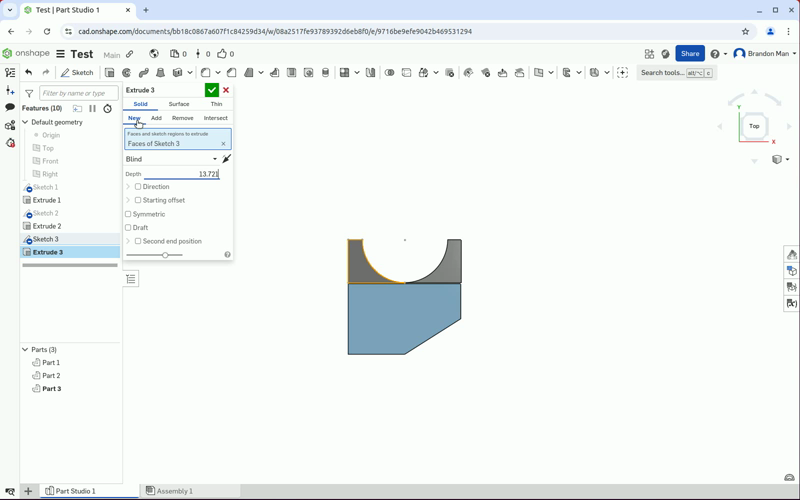
key(enter)
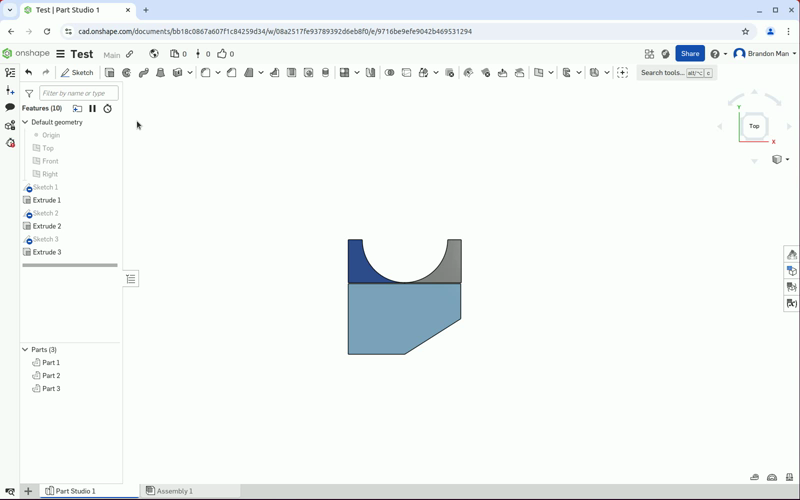
key(shift+h)
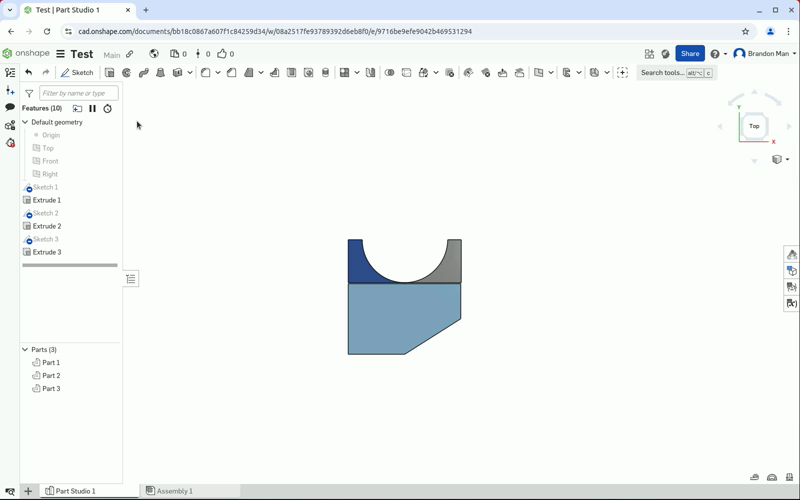
key(shift+h)
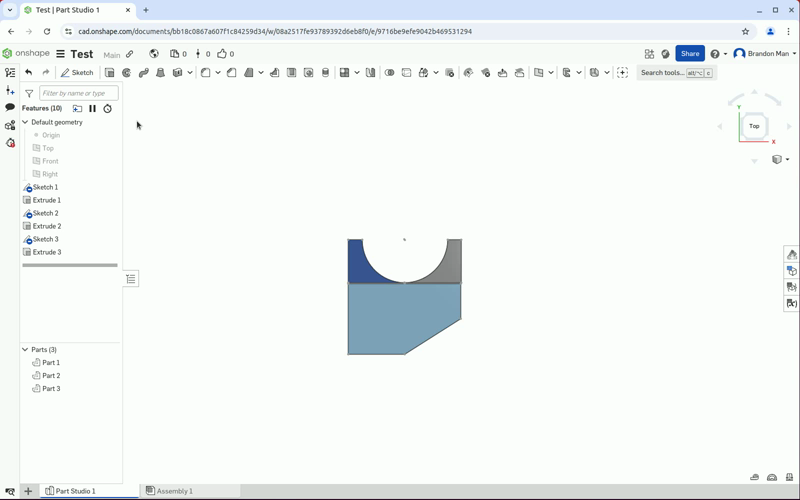
key(shift+7)
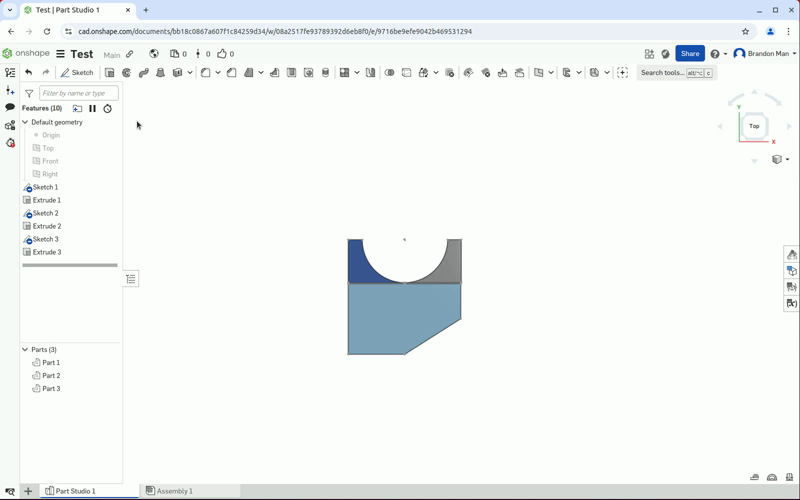
key(up, 3)
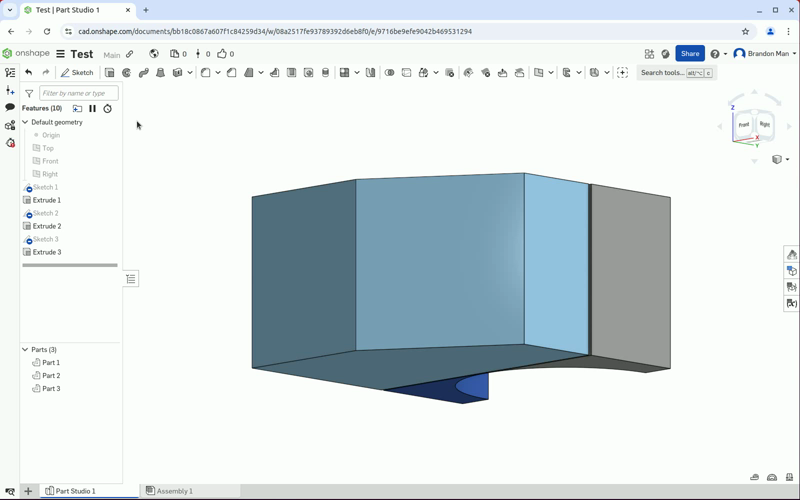
key(left, 3)
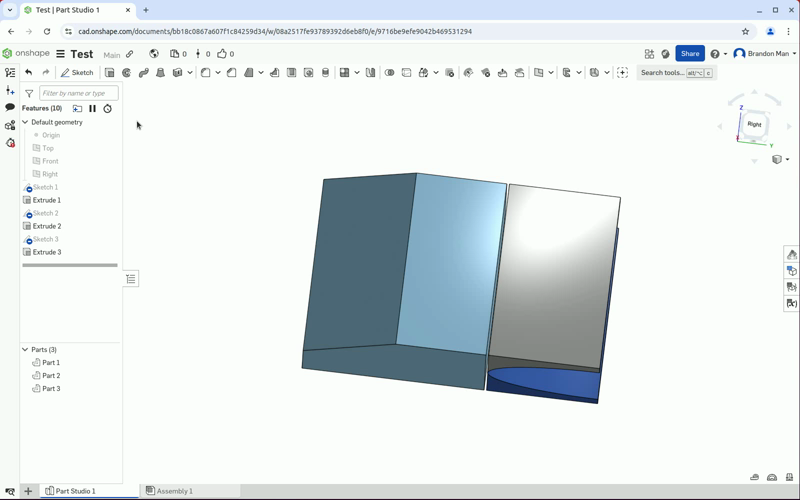
key(right, 3)
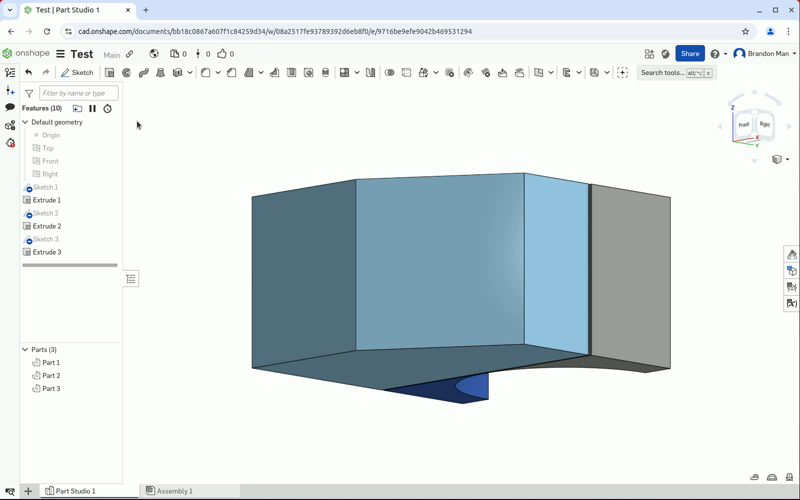
key(down, 3)
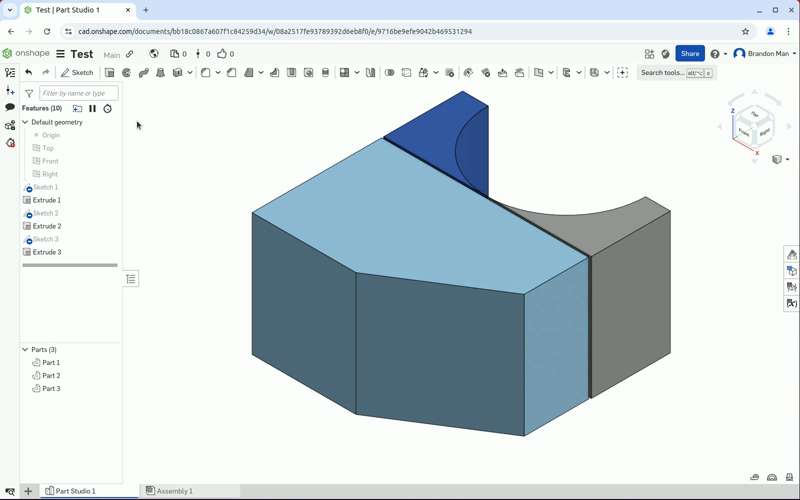
mouse_move(73, 189)
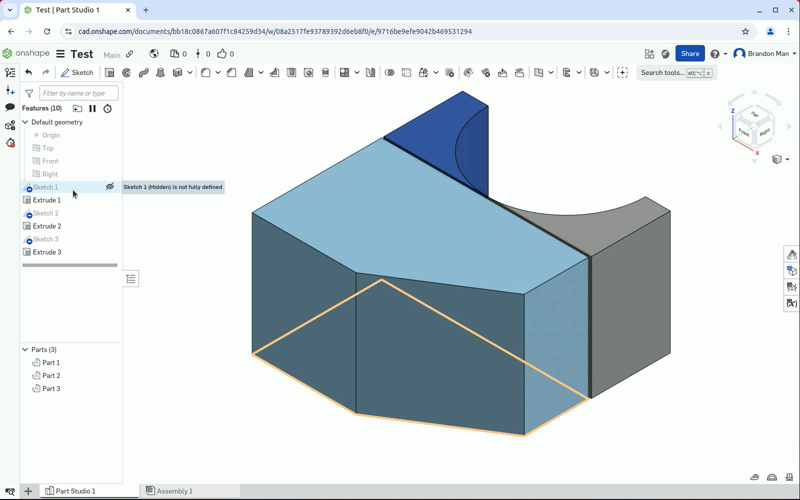
click(73, 189)